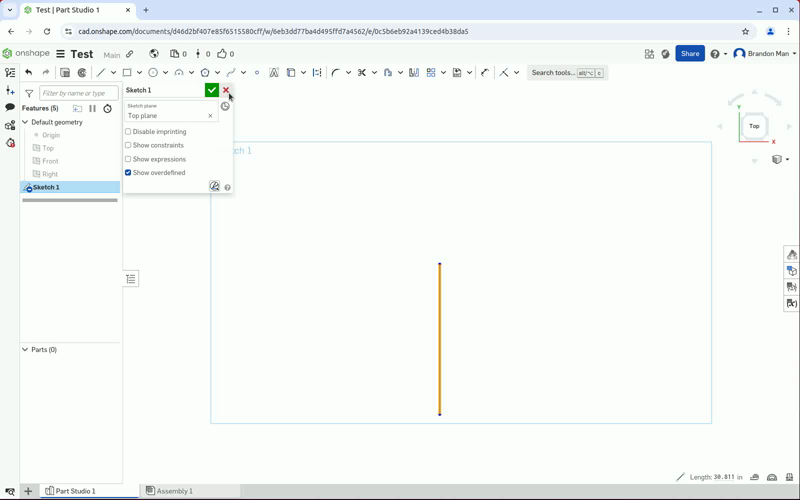
key(shift+h)
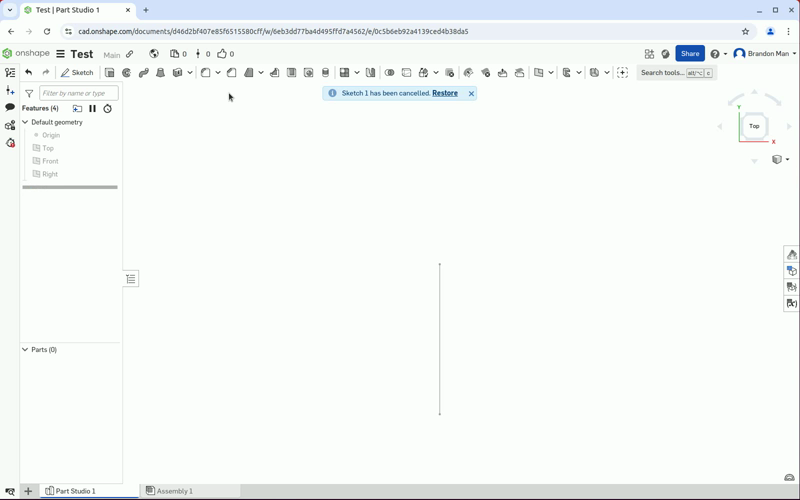
mouse_move(73, 352)
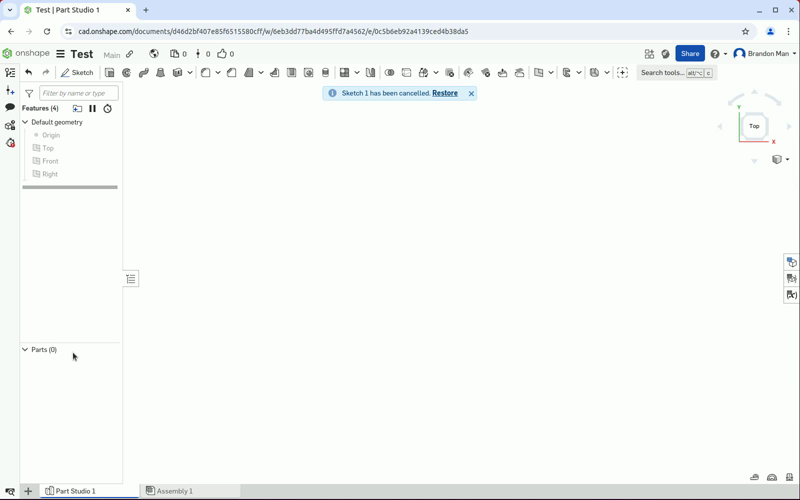
key(y)
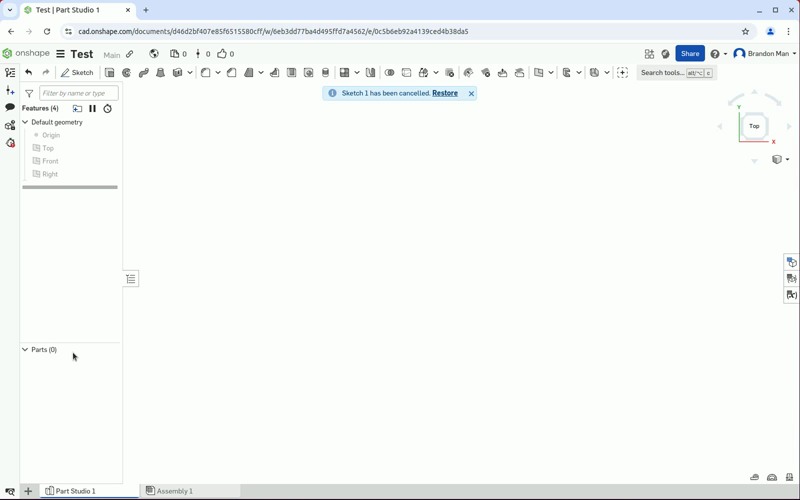
key(shift+p)
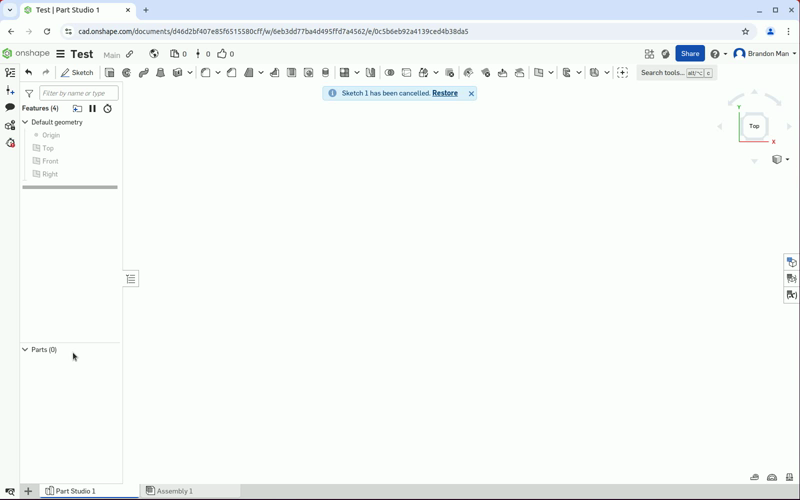
key(space)
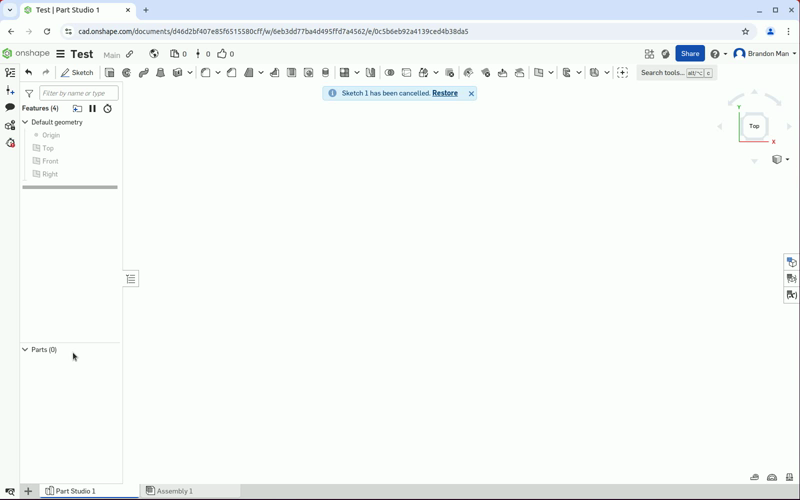
key_down(shift)
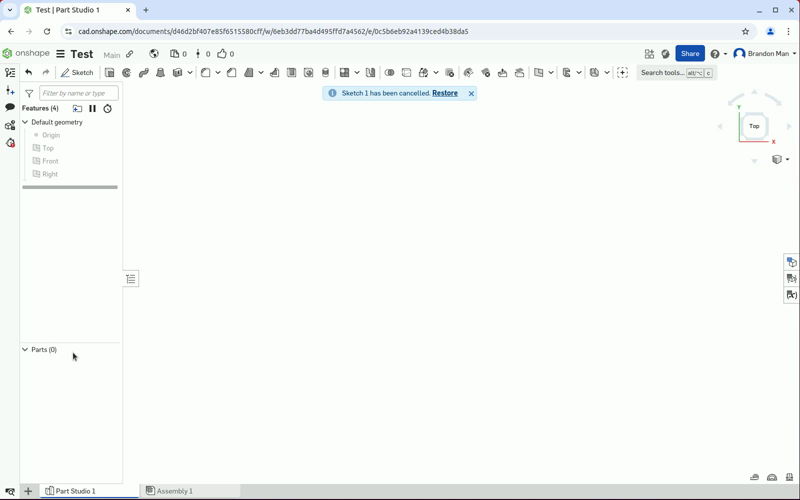
key(up)
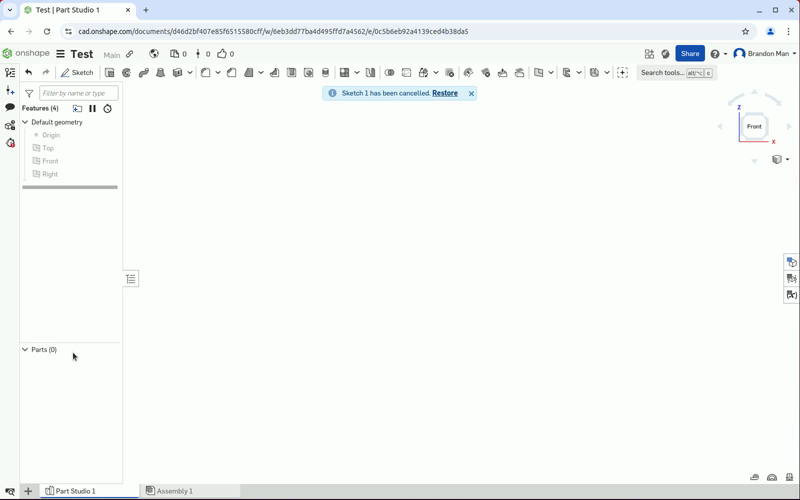
key_up(shift)
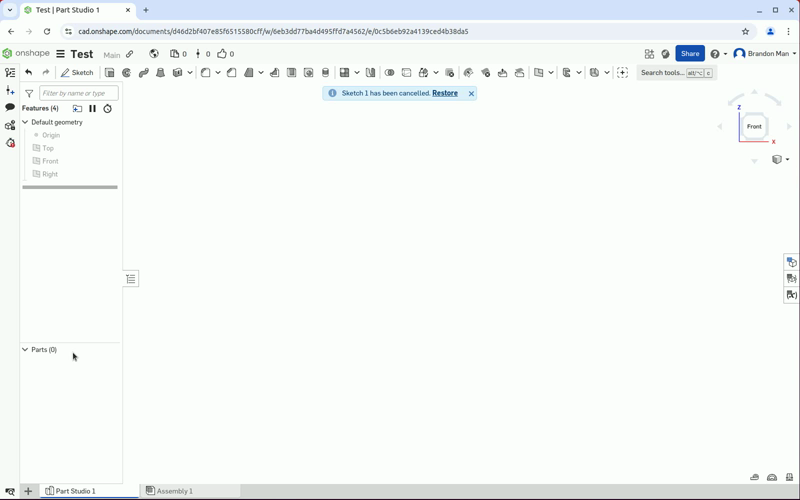
mouse_move(73, 352)
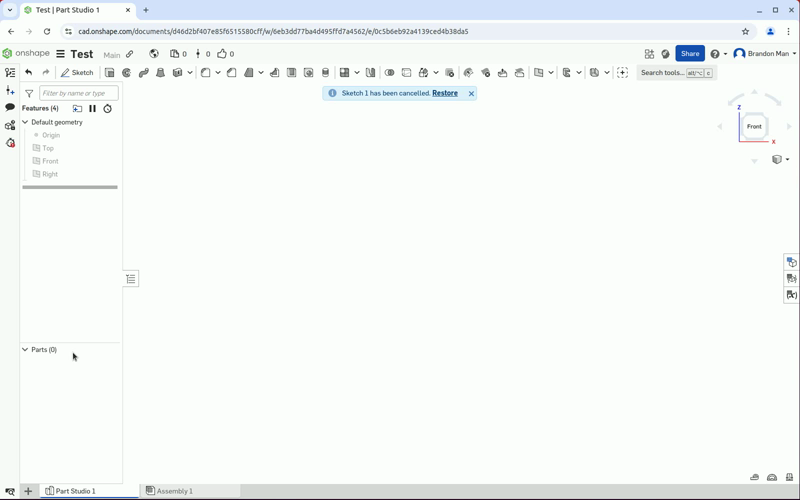
key(shift+y)
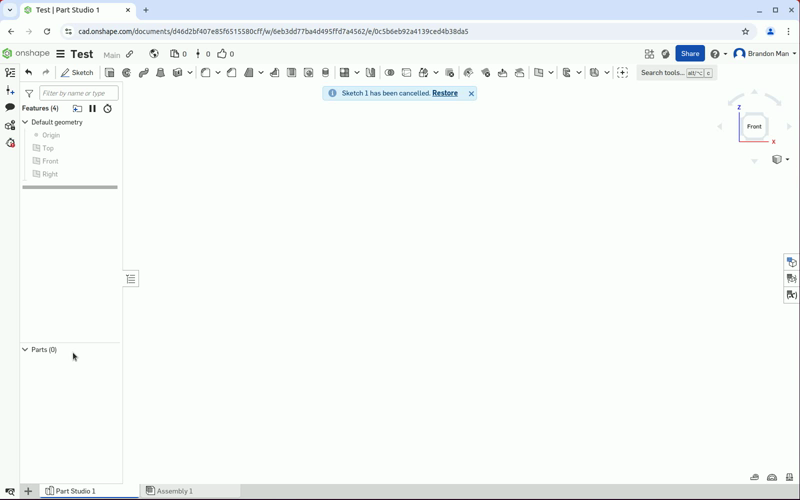
key(shift+s)
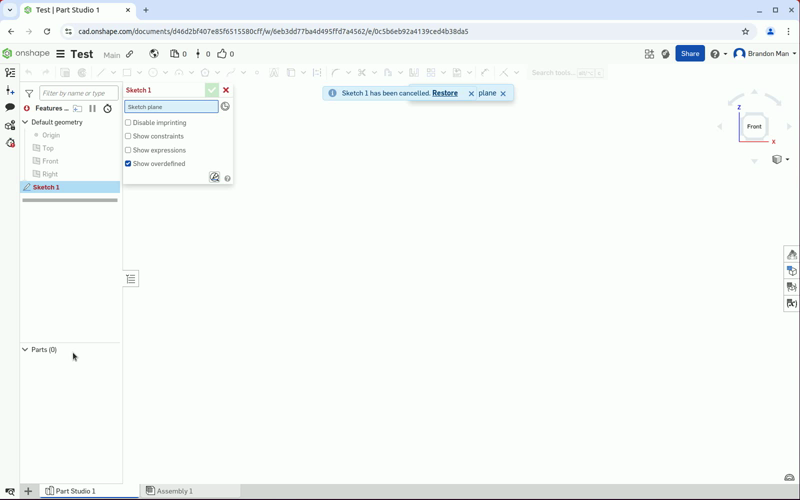
mouse_move(73, 163)
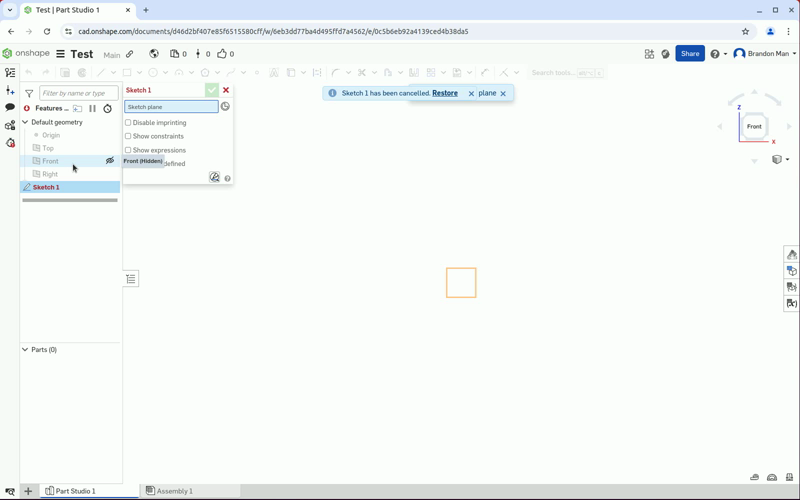
click(73, 163)
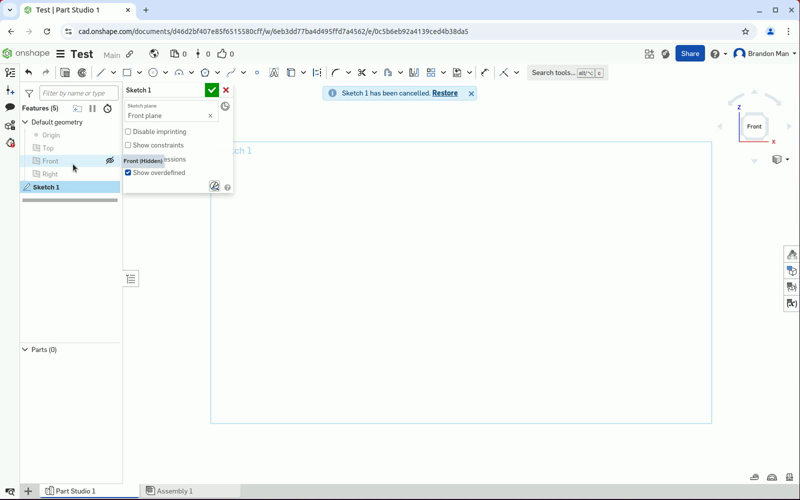
mouse_move(73, 352)
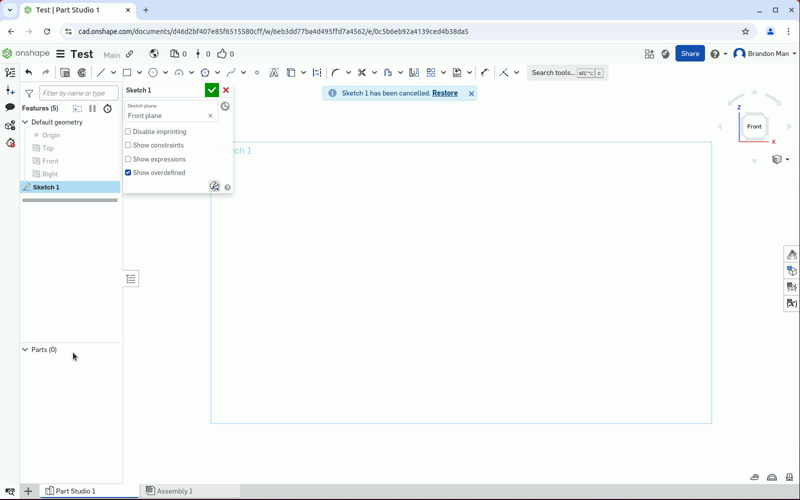
key(y)
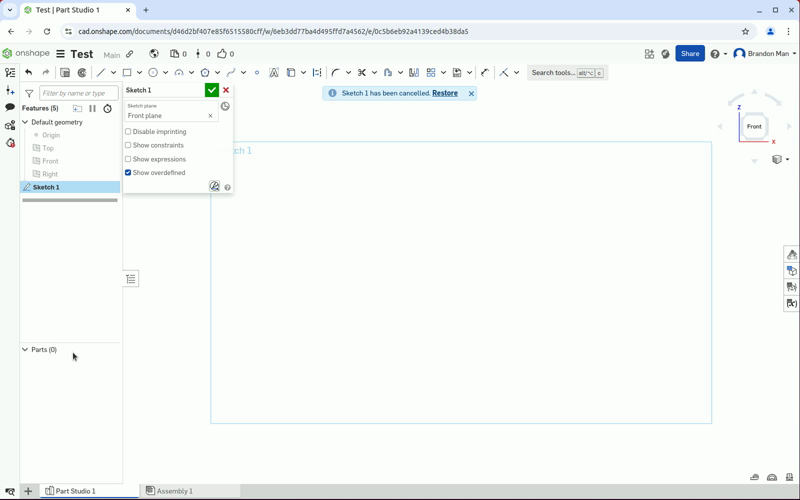
key(l)
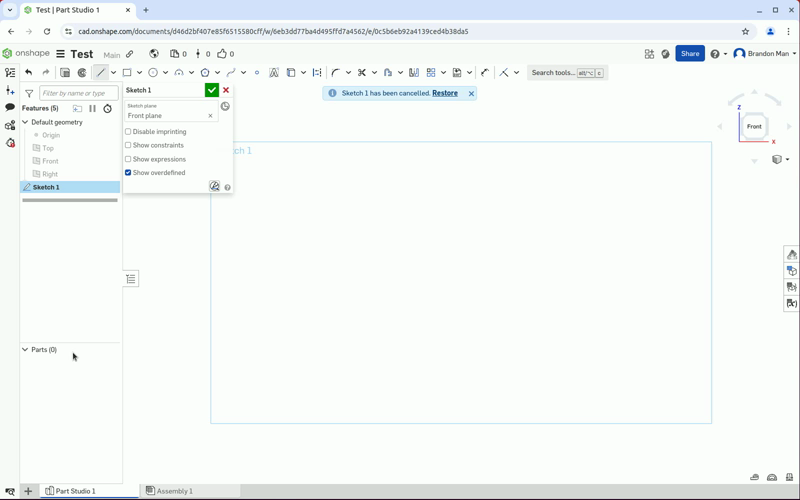
key_down(shift)
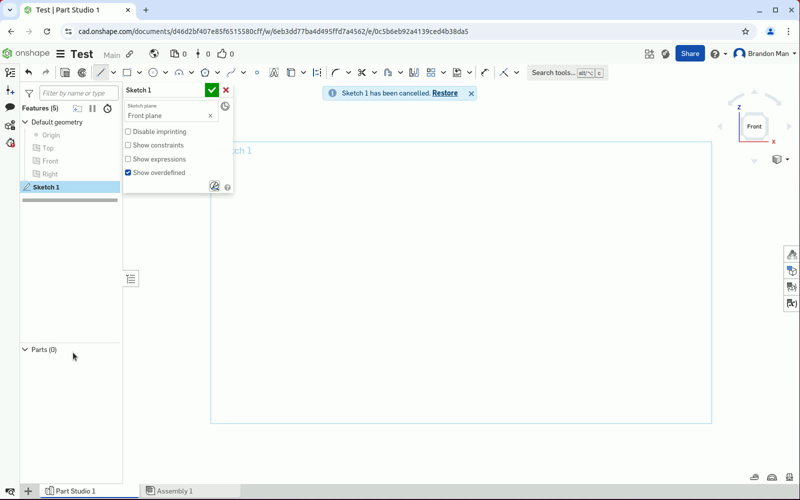
mouse_move(460, 282)
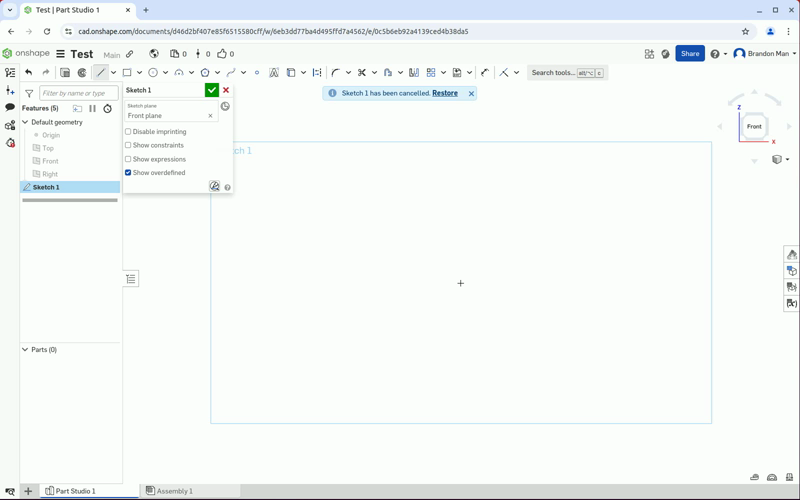
click(460, 282)
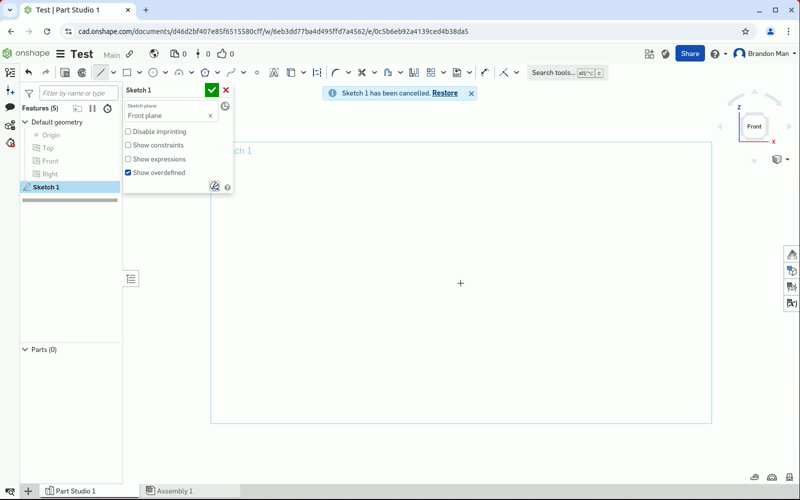
key_up(shift)
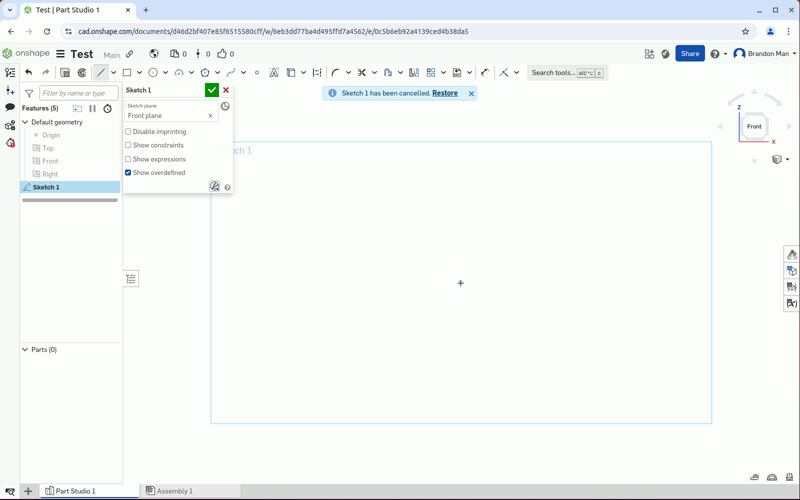
key_down(shift)
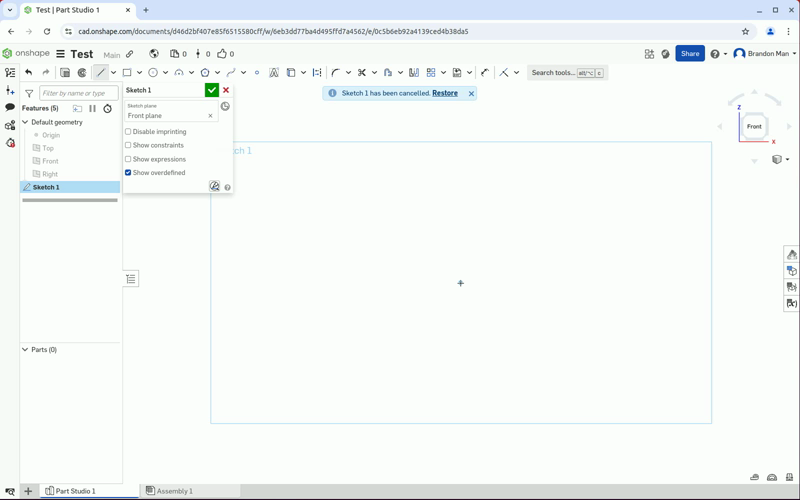
mouse_move(573, 282)
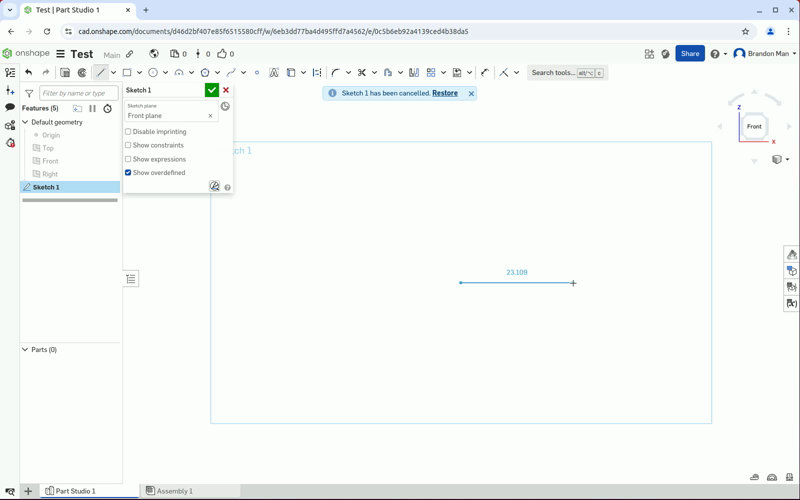
click(573, 282)
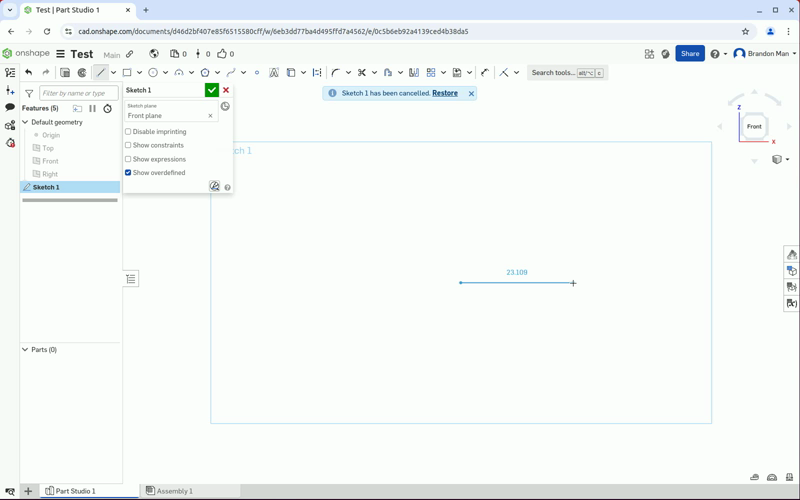
key_up(shift)
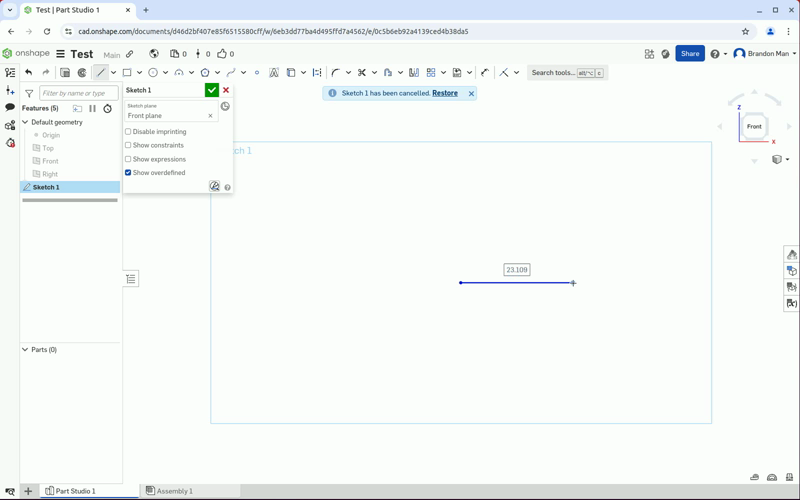
key_down(shift)
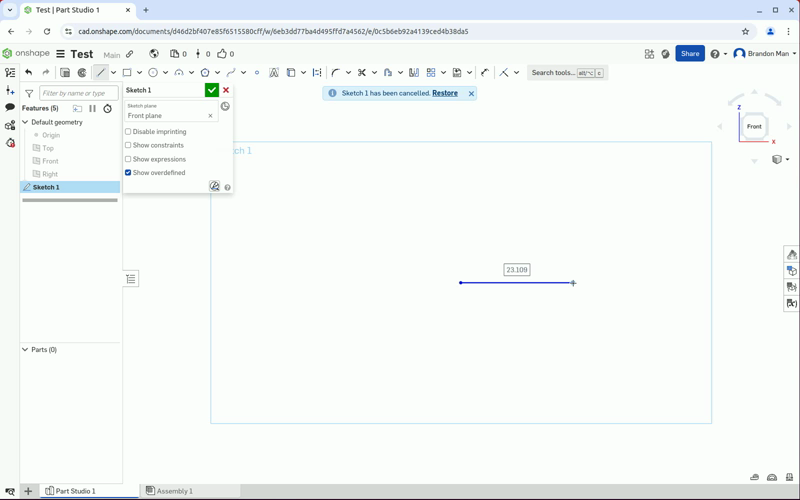
mouse_move(589, 282)
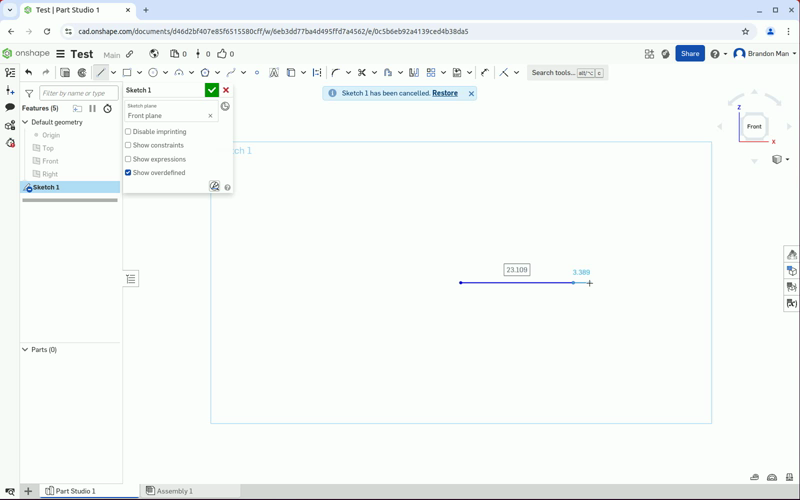
mouse_move(573, 268)
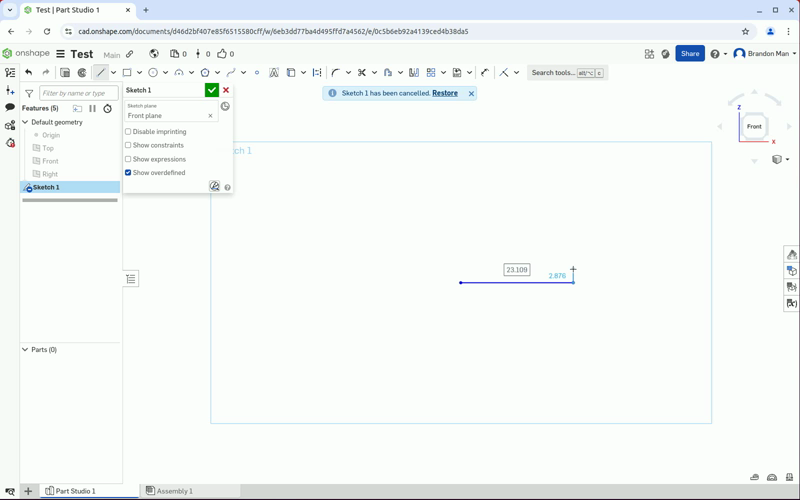
click(573, 268)
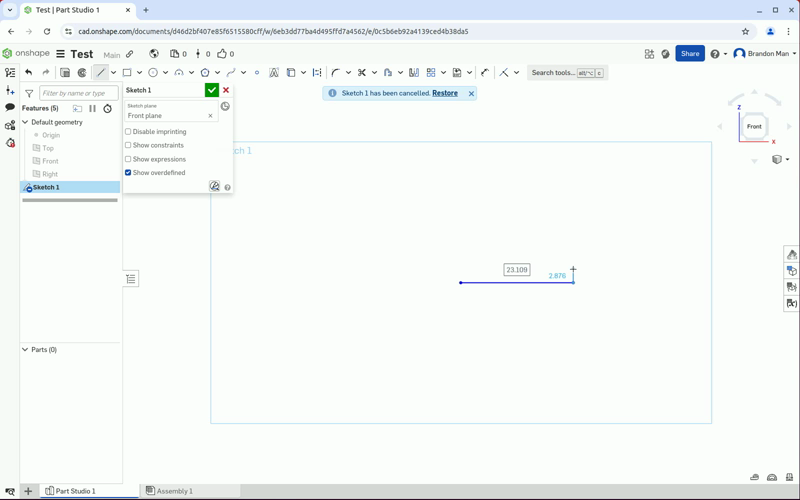
key_up(shift)
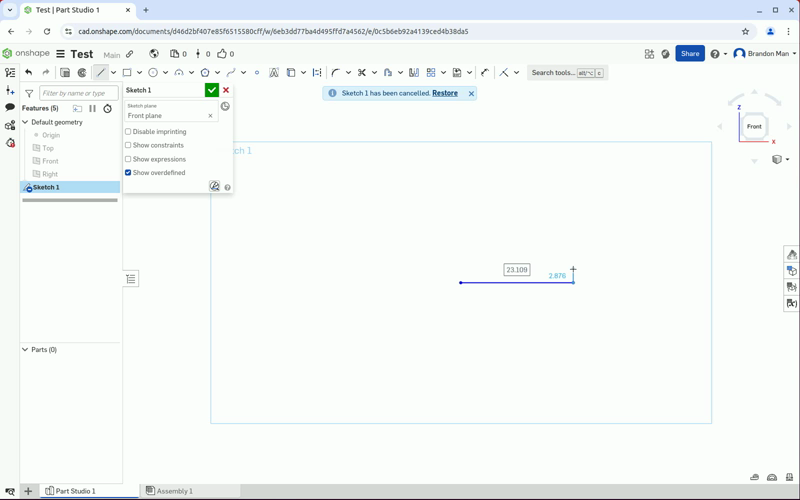
key_down(shift)
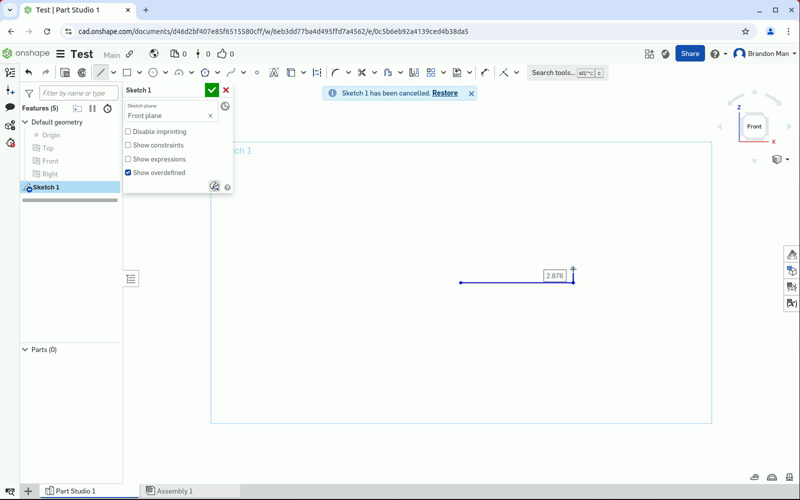
mouse_move(589, 268)
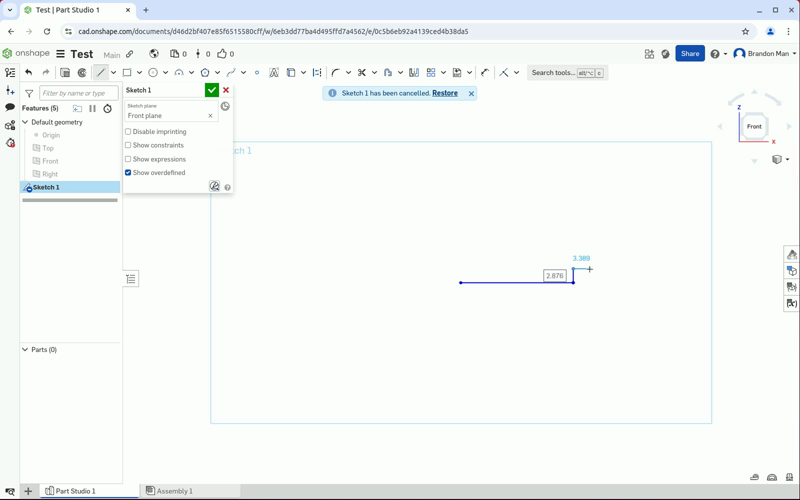
mouse_move(548, 268)
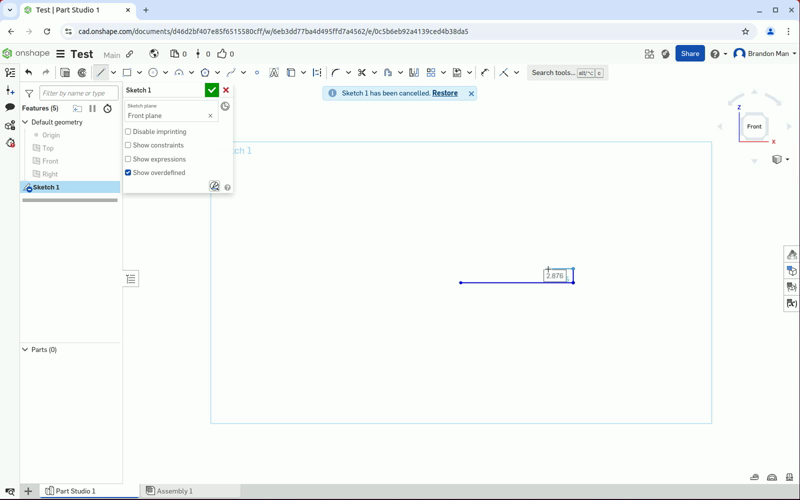
click(548, 268)
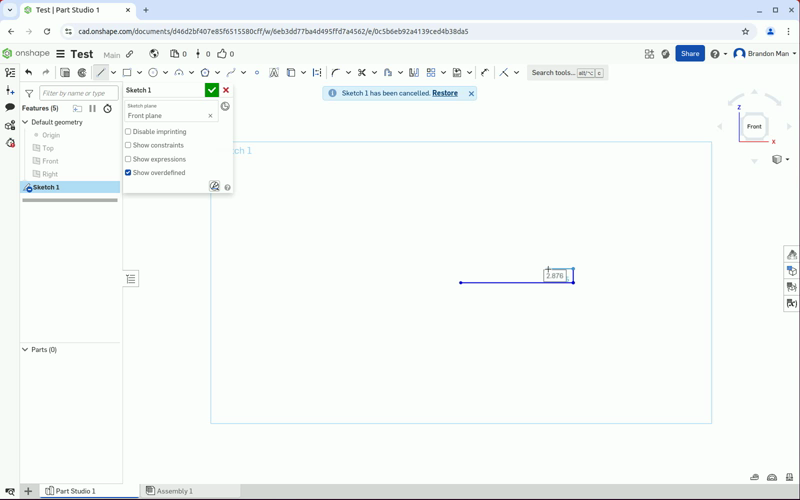
key_up(shift)
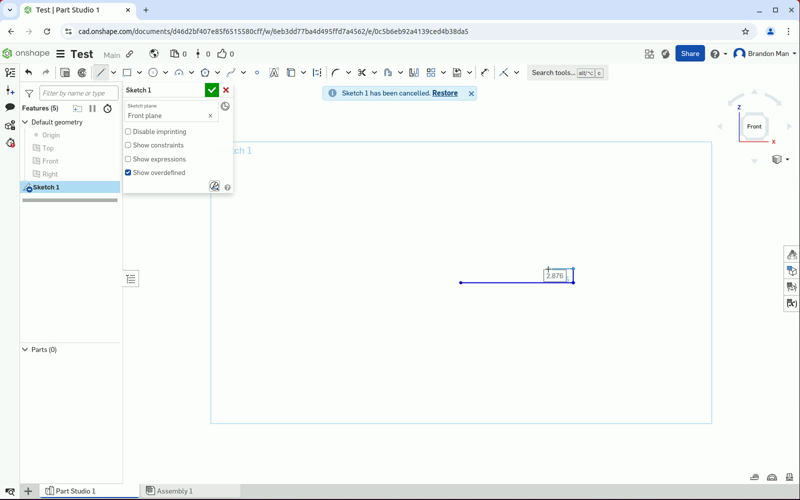
key_down(shift)
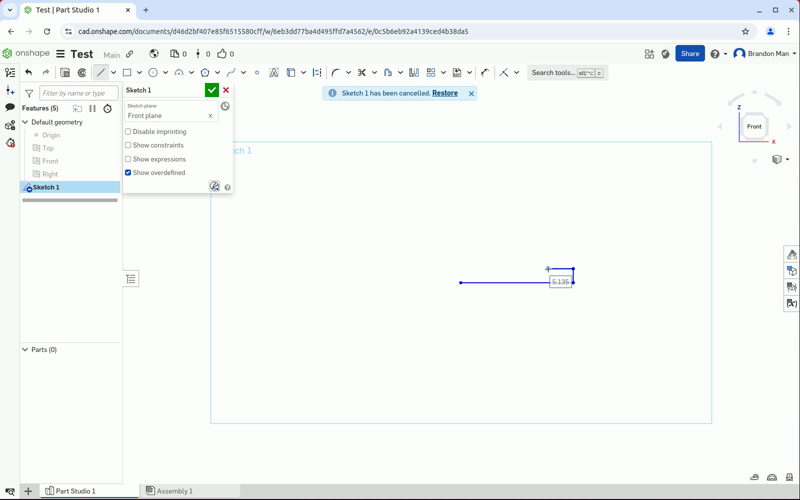
mouse_move(578, 268)
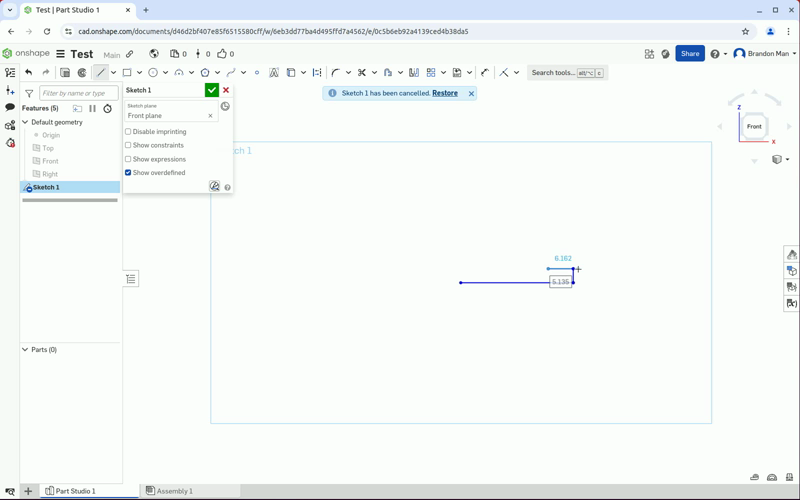
mouse_move(548, 242)
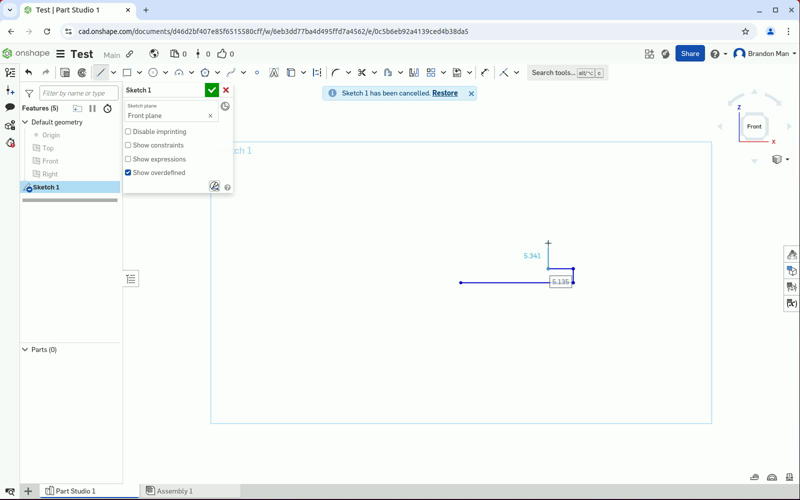
click(548, 242)
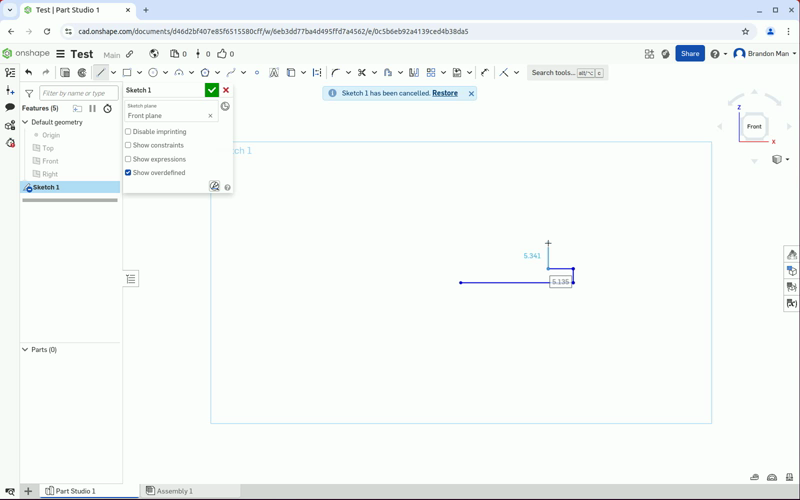
key_up(shift)
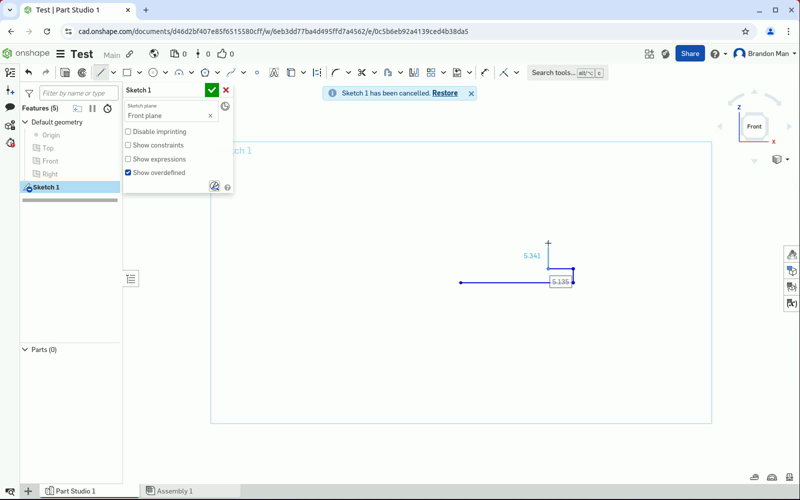
key_down(shift)
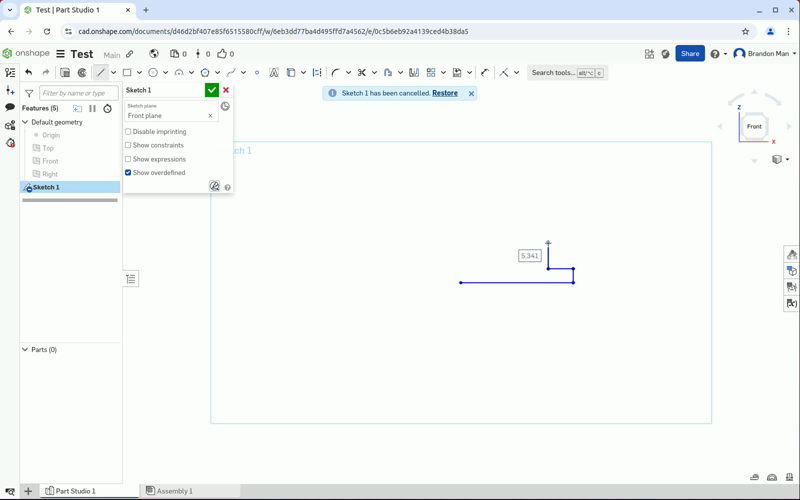
mouse_move(578, 242)
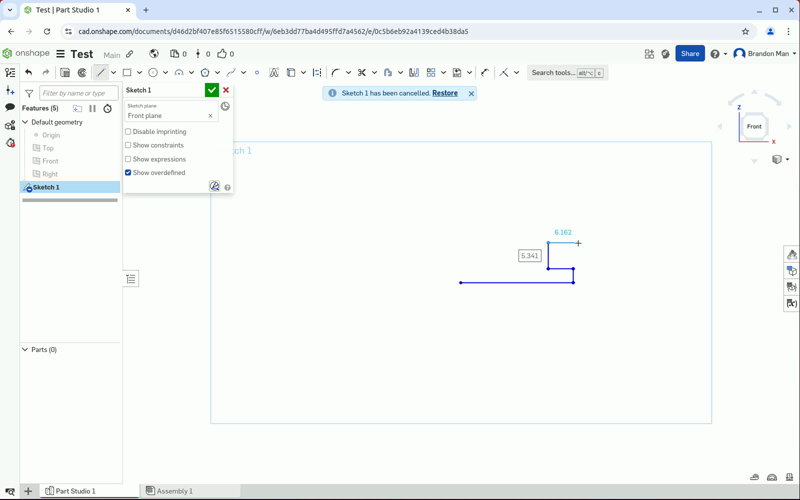
mouse_move(534, 242)
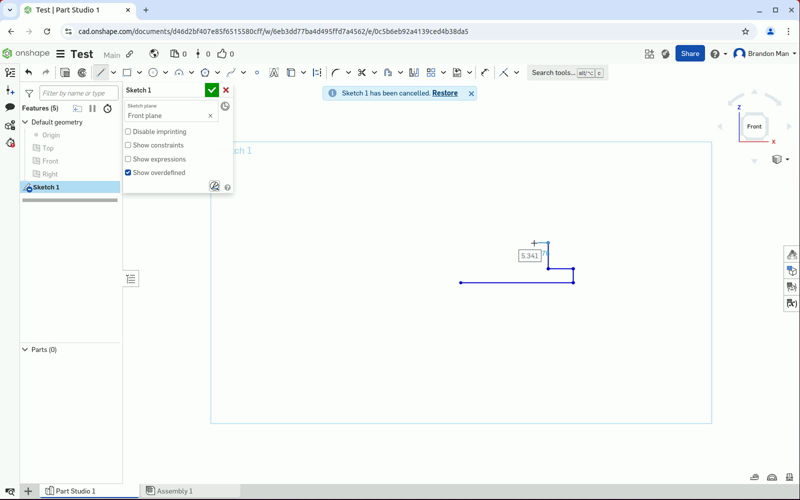
click(534, 242)
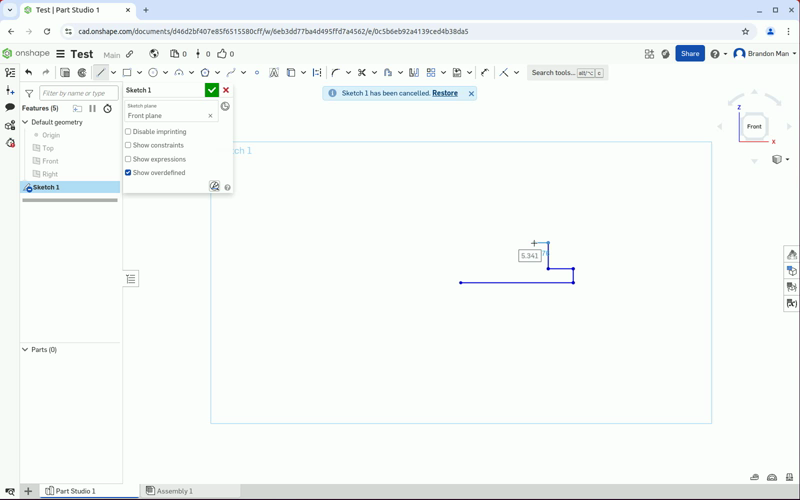
key_up(shift)
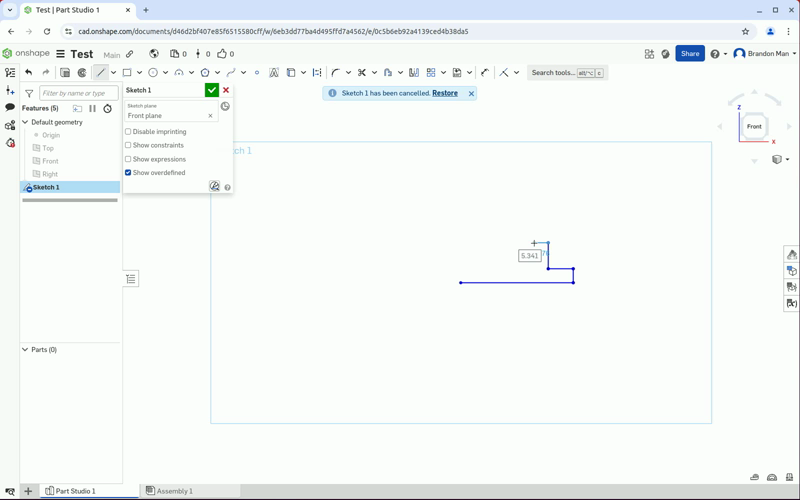
key_down(shift)
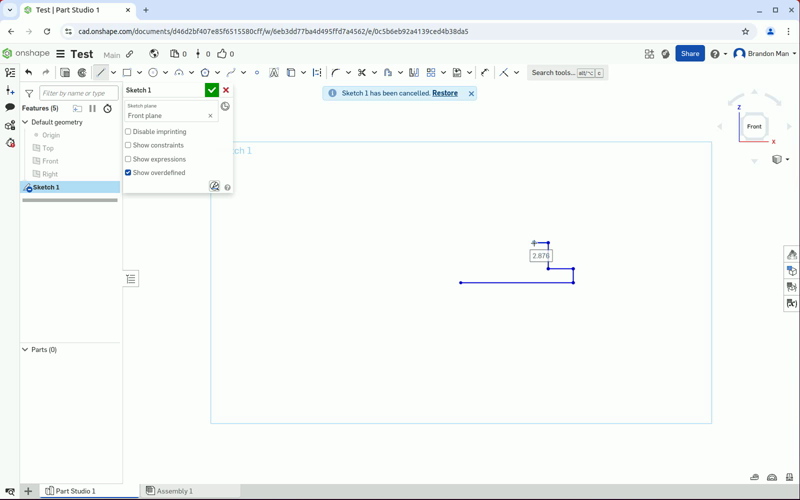
mouse_move(564, 242)
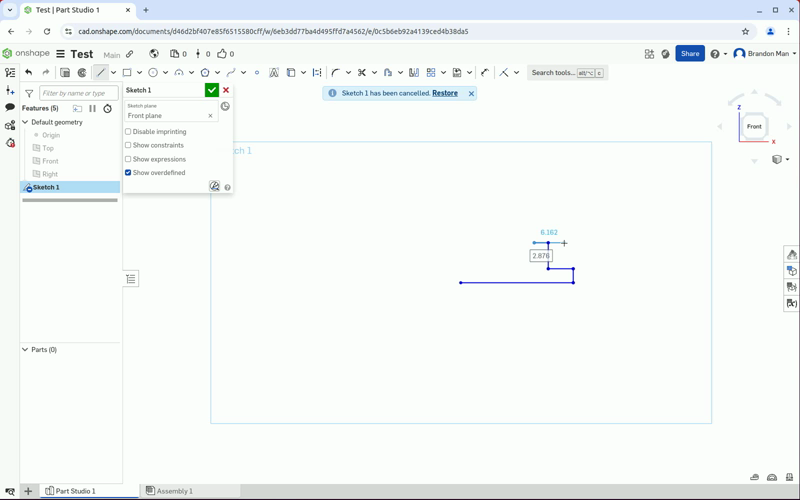
mouse_move(534, 259)
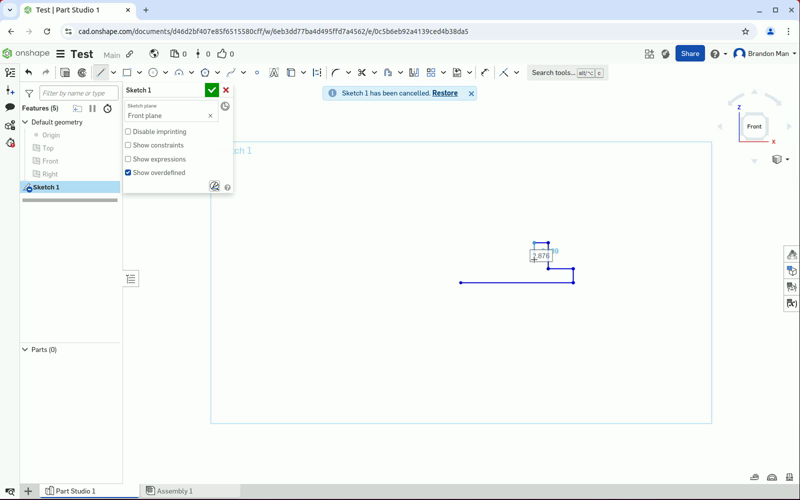
click(534, 259)
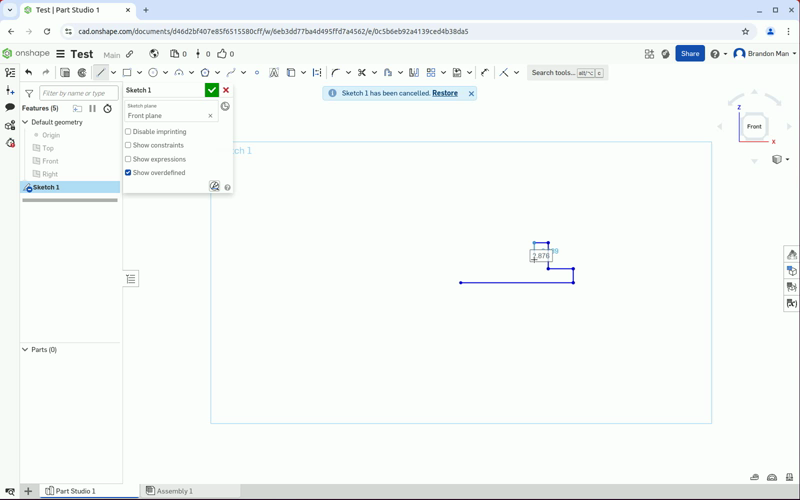
key_up(shift)
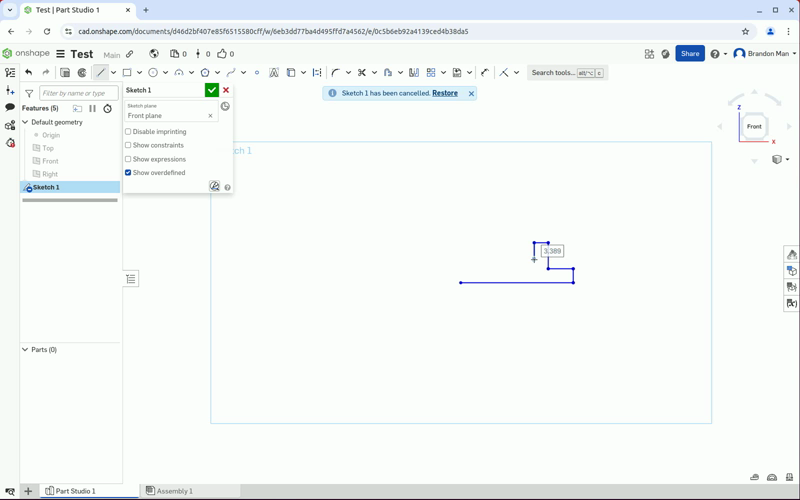
key_down(shift)
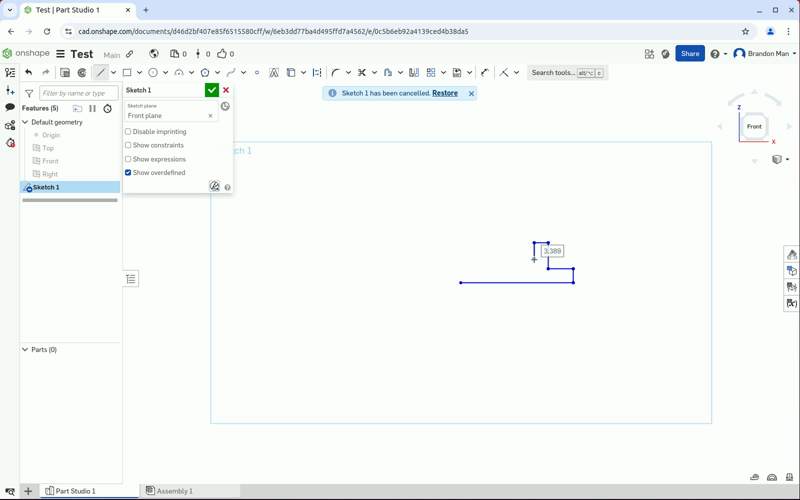
mouse_move(564, 259)
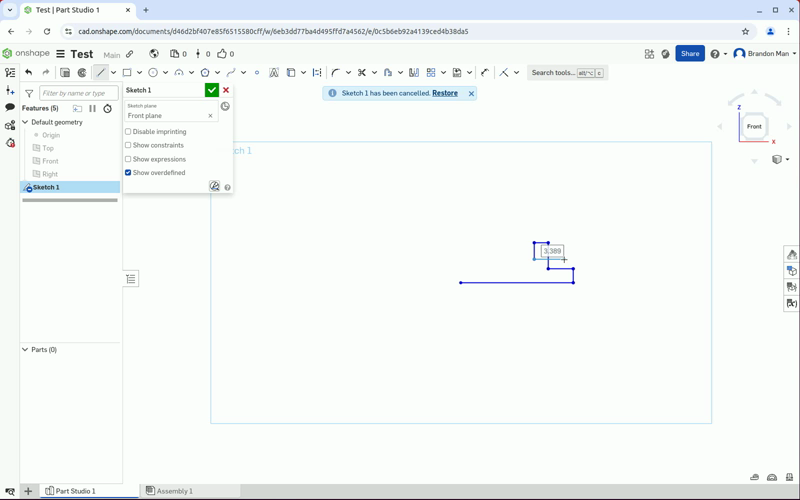
mouse_move(499, 259)
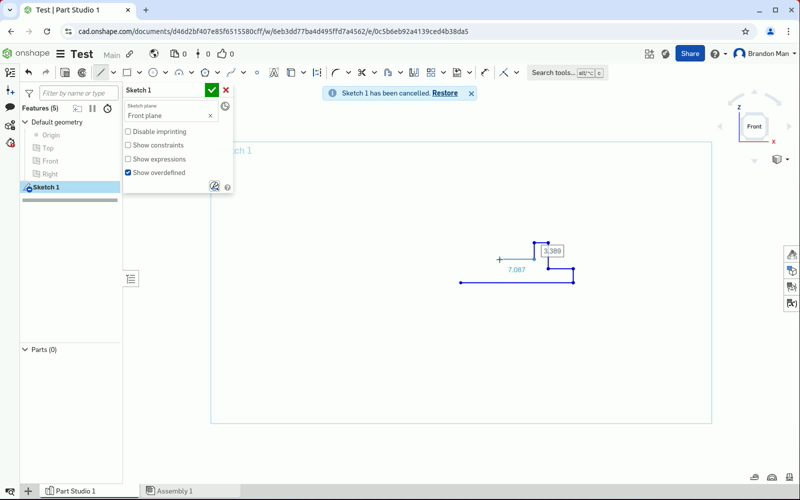
click(499, 259)
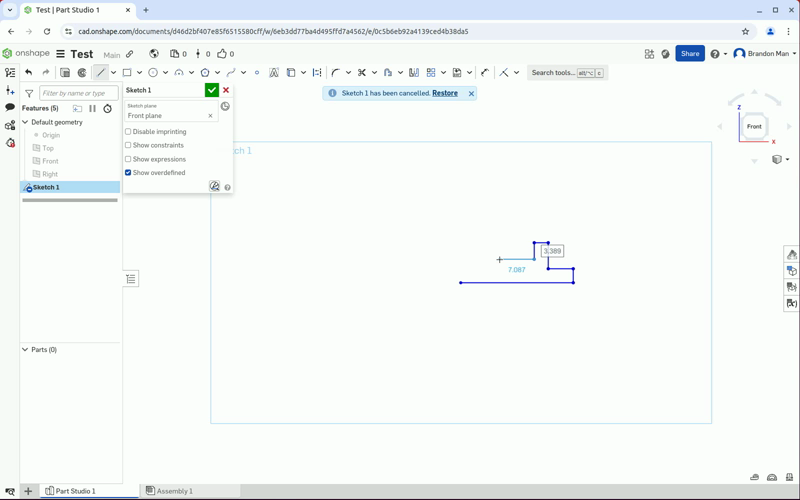
key_up(shift)
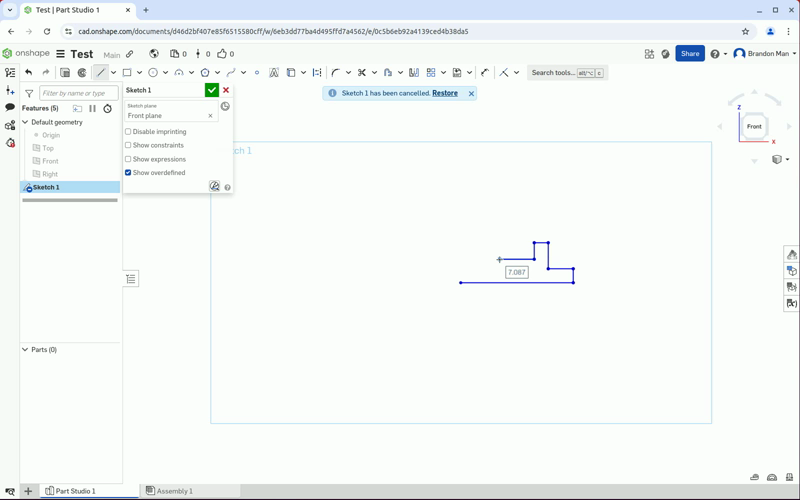
key_down(shift)
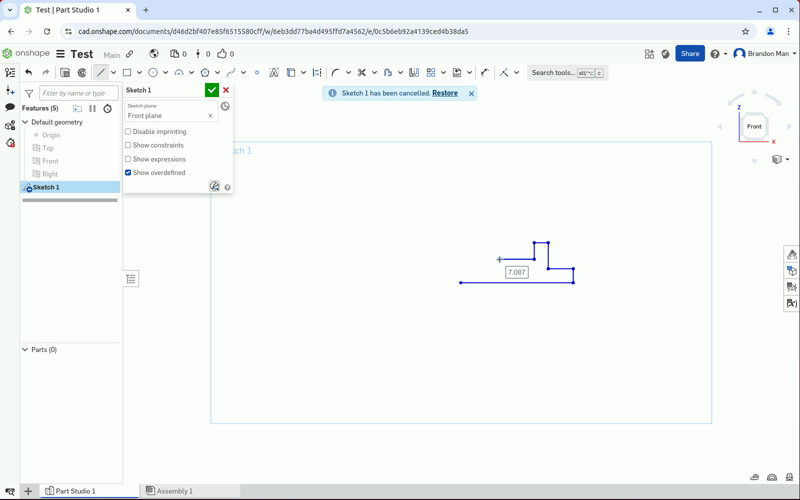
mouse_move(529, 259)
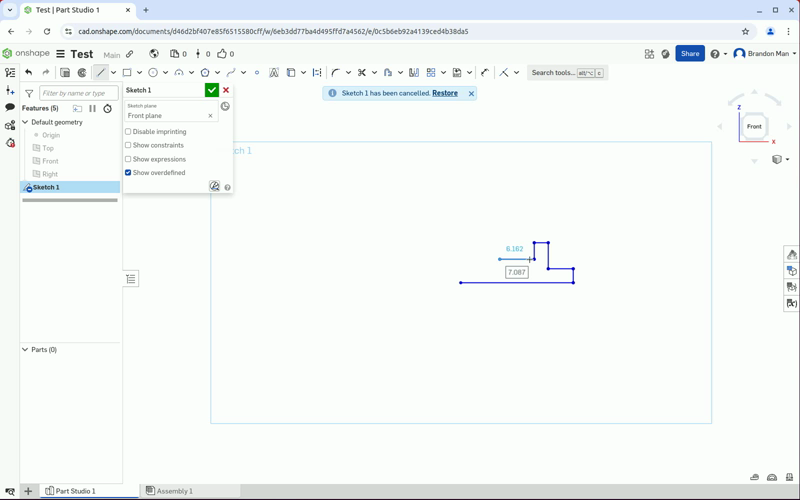
mouse_move(499, 242)
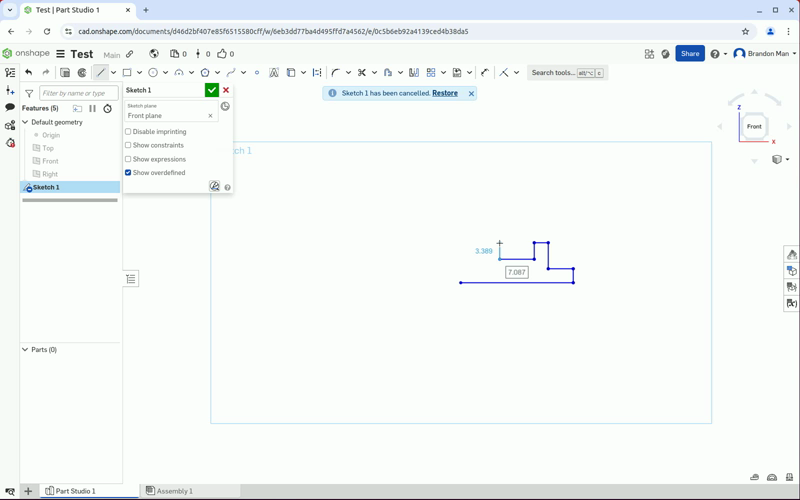
click(499, 242)
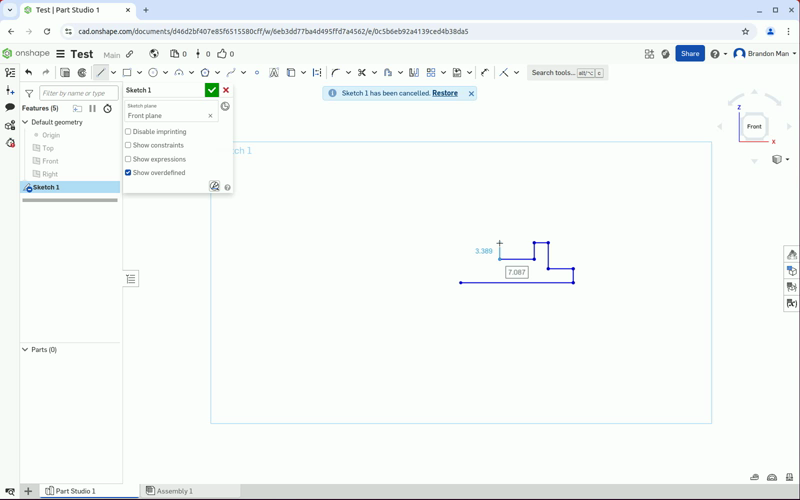
key_up(shift)
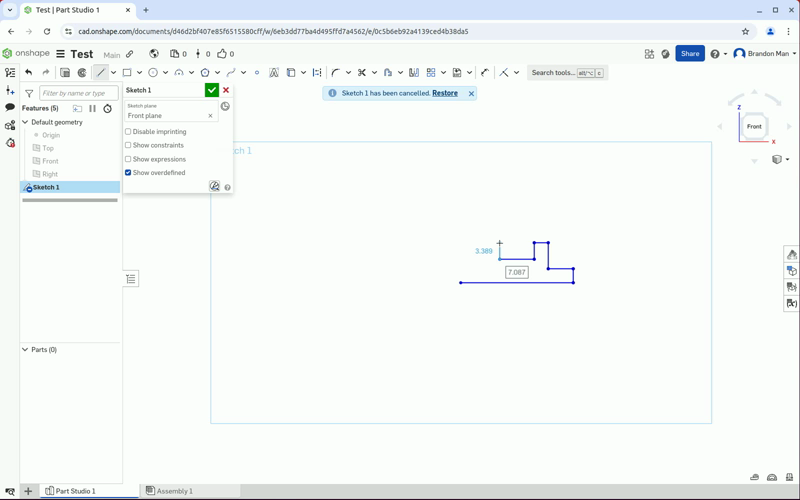
key_down(shift)
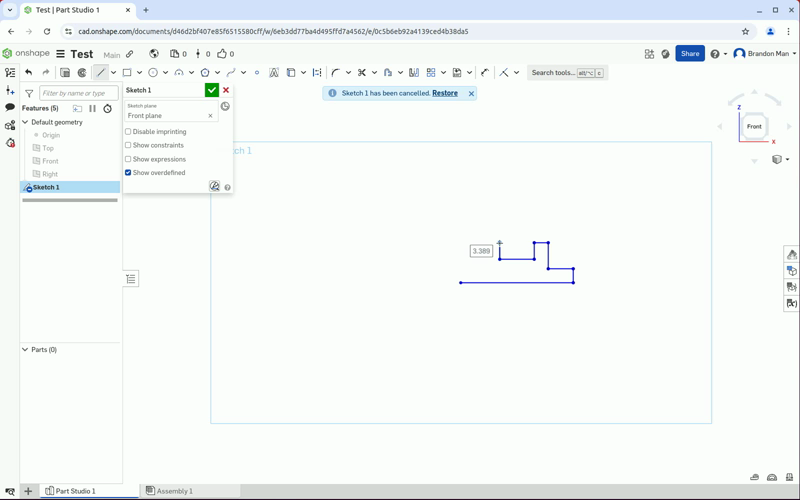
mouse_move(529, 242)
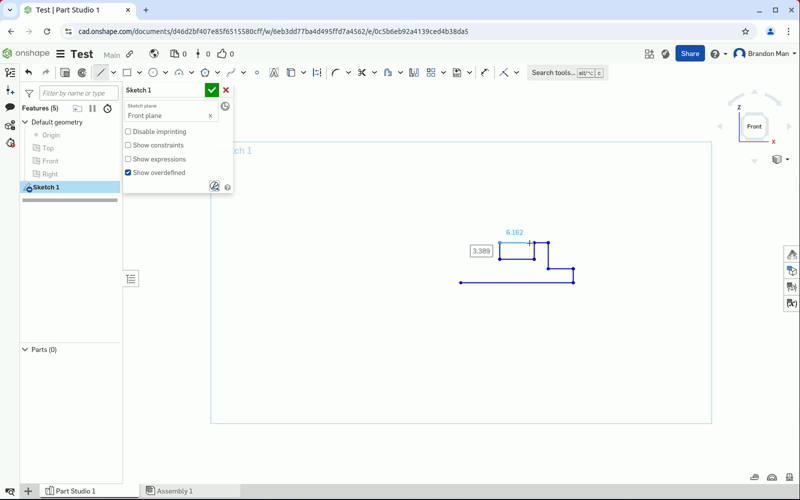
mouse_move(485, 242)
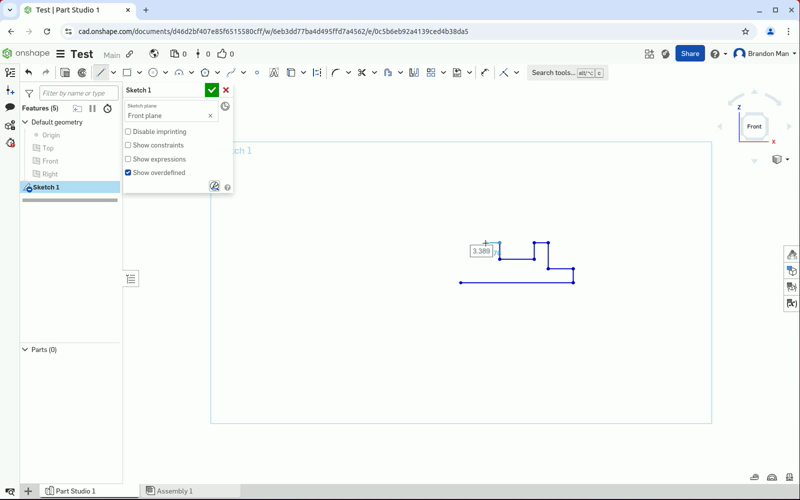
click(485, 242)
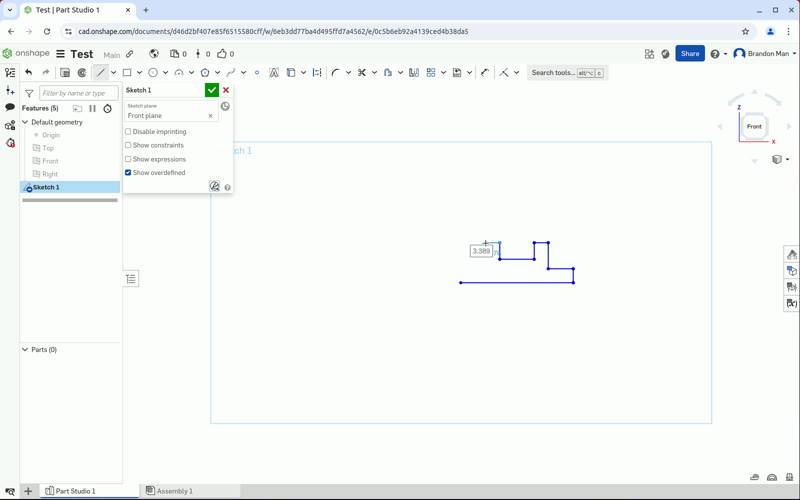
key_up(shift)
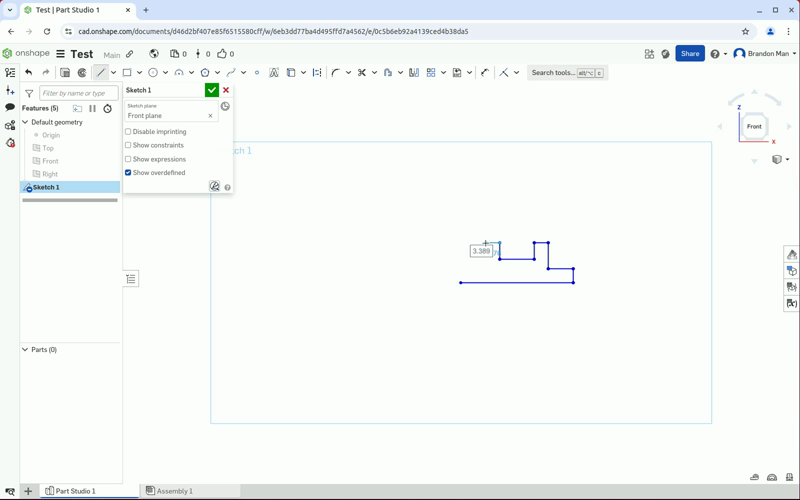
key_down(shift)
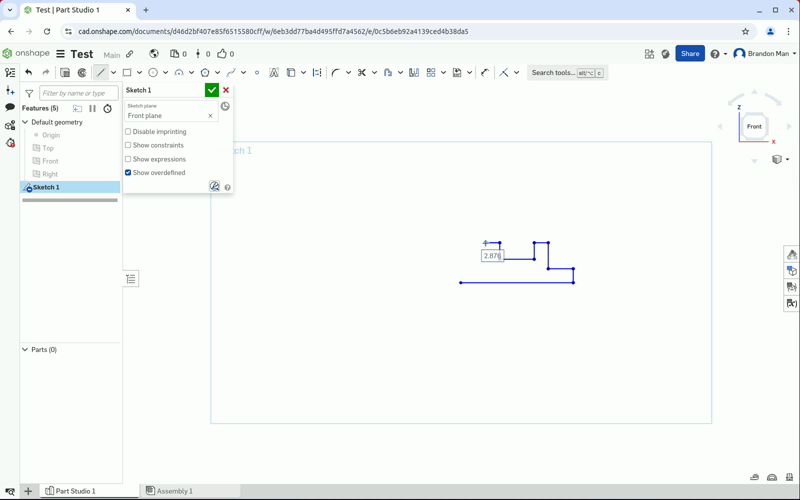
mouse_move(515, 242)
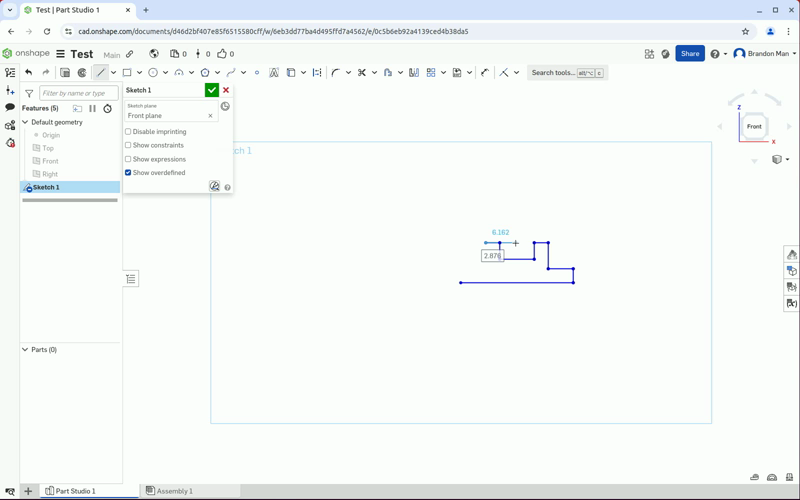
mouse_move(485, 268)
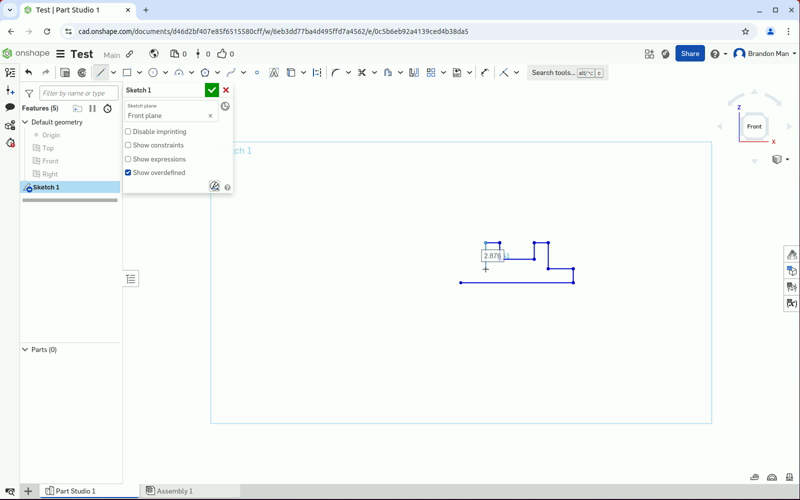
click(485, 268)
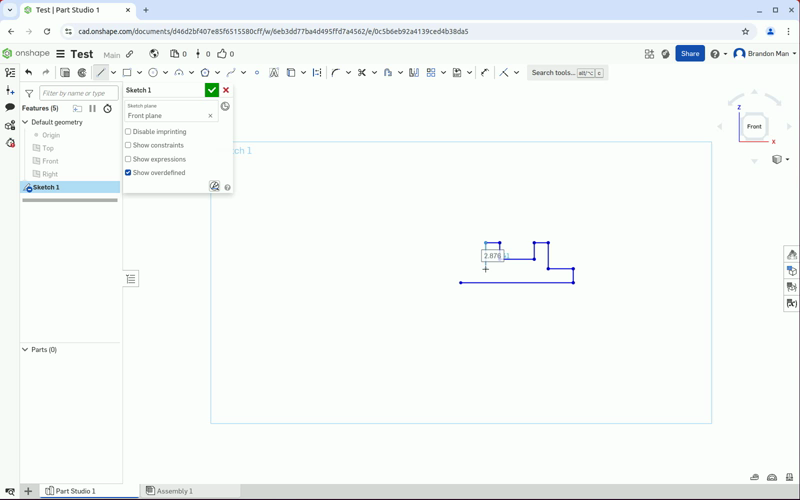
key_up(shift)
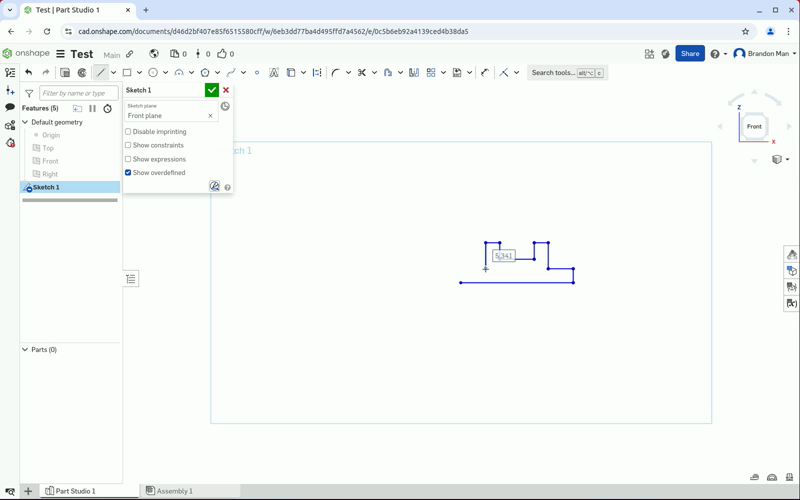
key_down(shift)
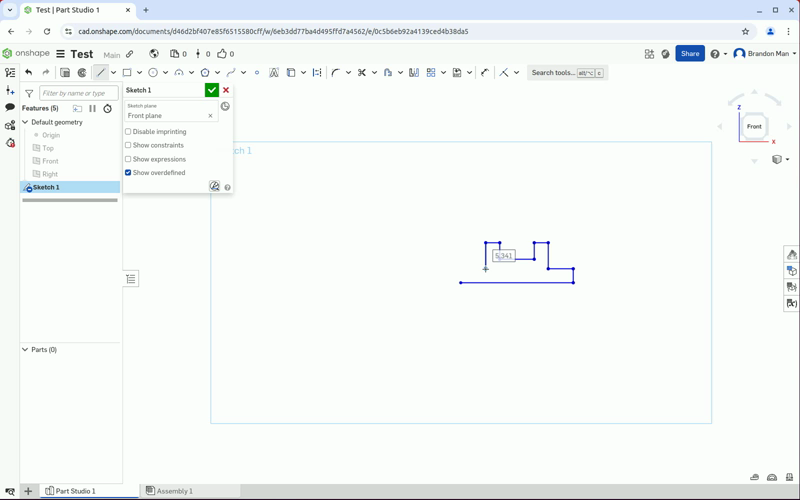
mouse_move(515, 268)
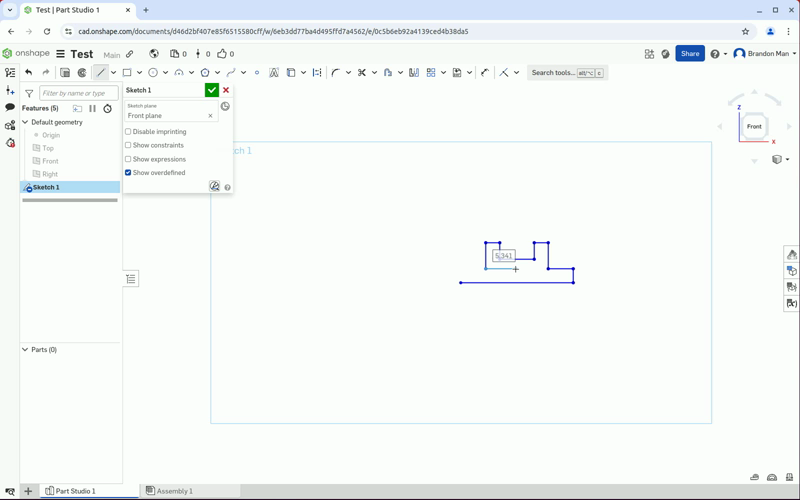
mouse_move(460, 268)
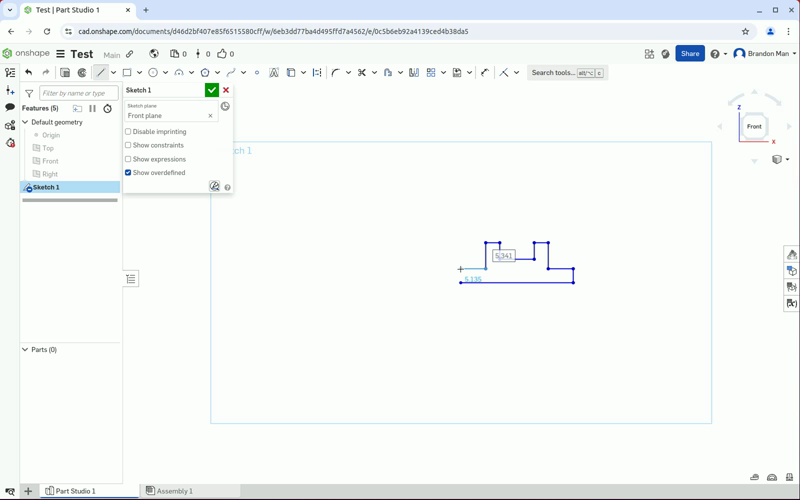
click(460, 268)
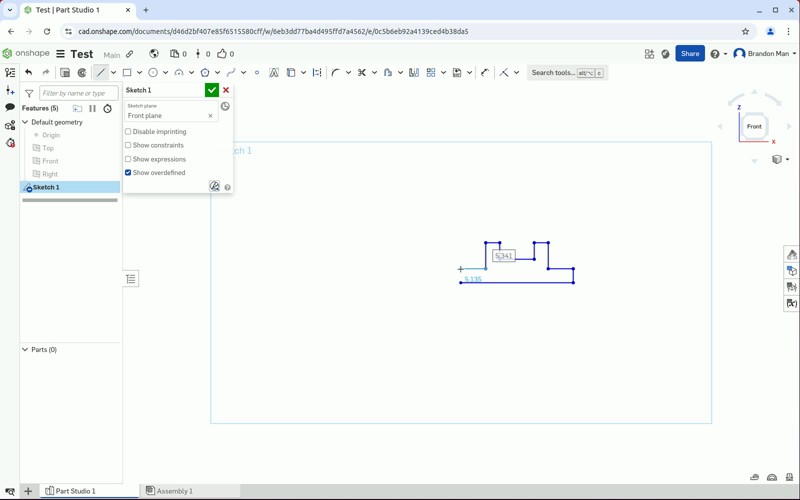
key_up(shift)
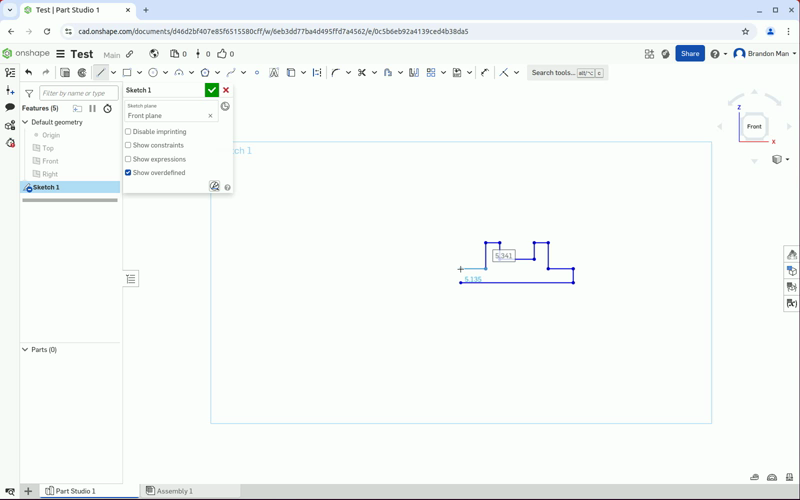
mouse_move(490, 268)
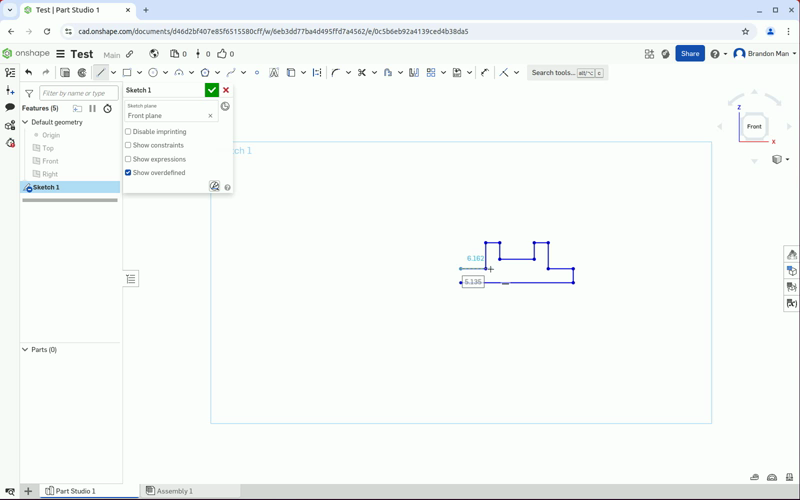
key_down(shift)
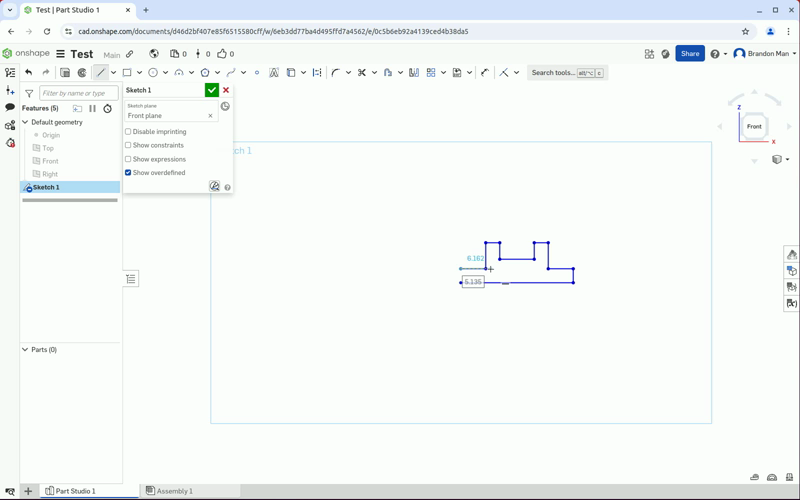
mouse_move(460, 282)
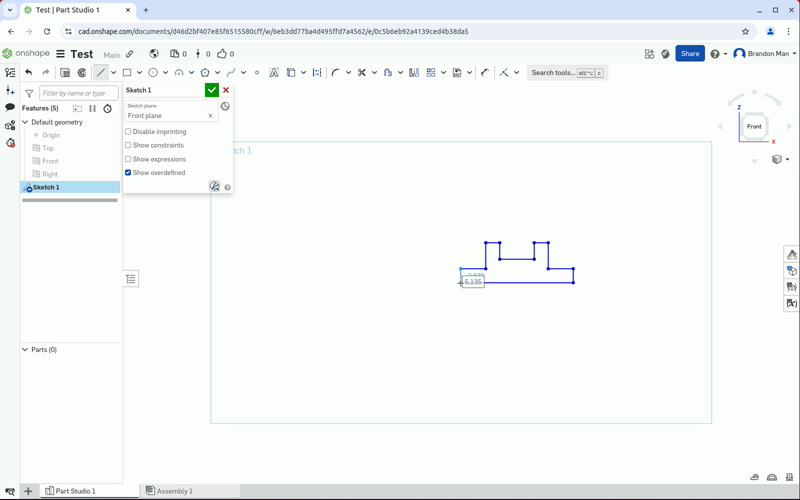
key_up(shift)
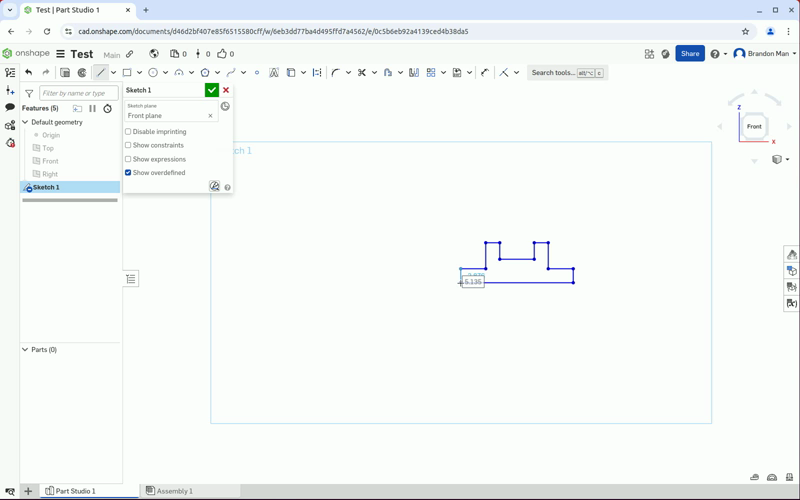
click(460, 282)
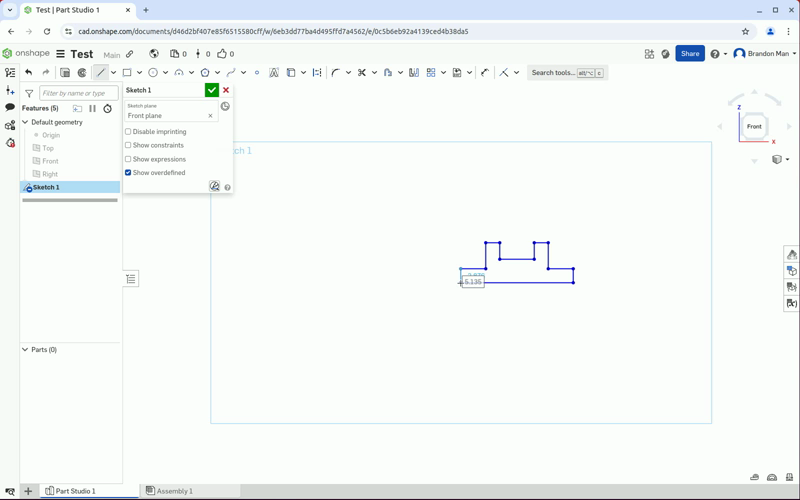
key(esc)
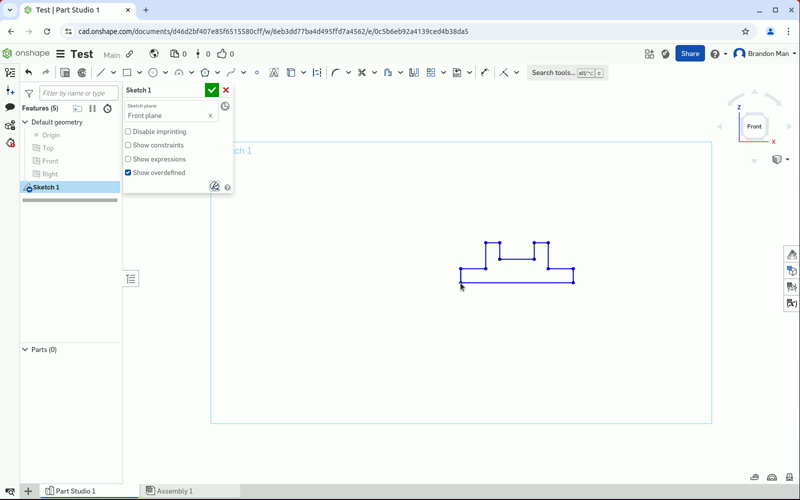
mouse_move(480, 280)
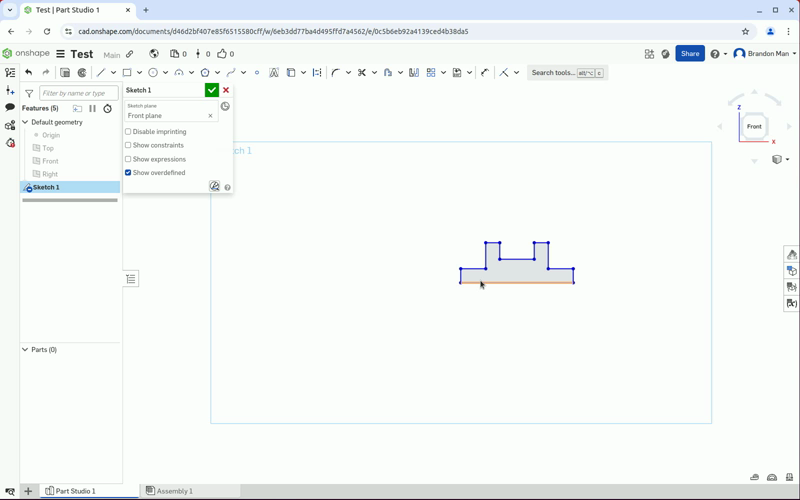
click(480, 280)
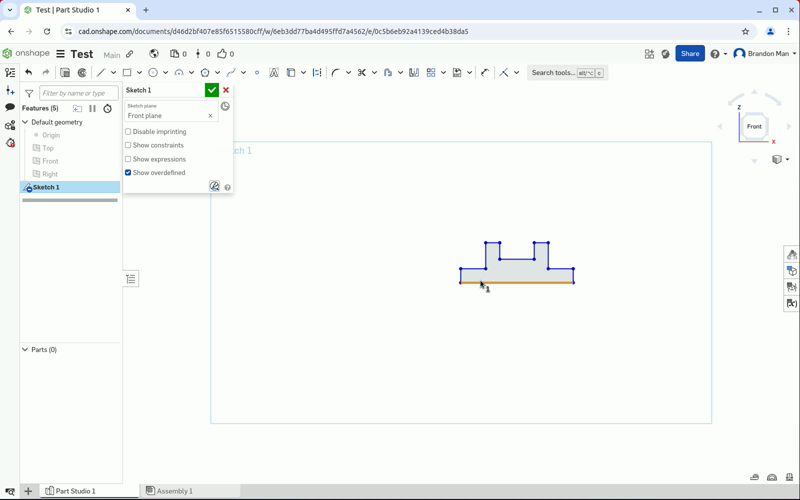
mouse_move(73, 352)
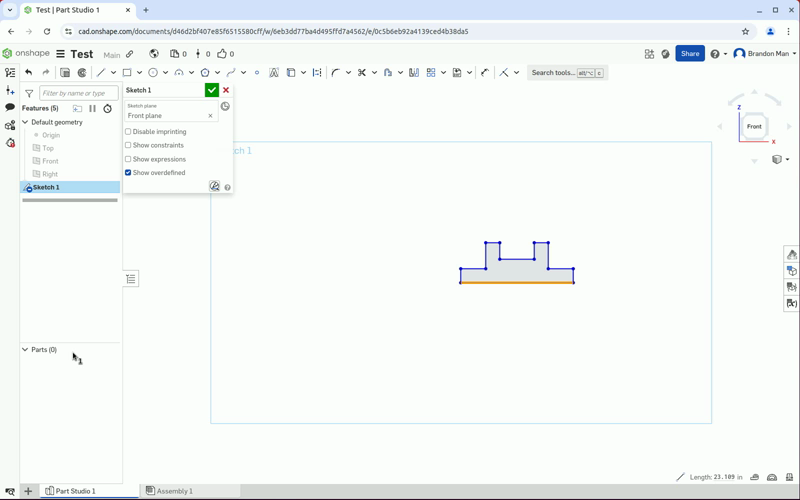
key(shift+y)
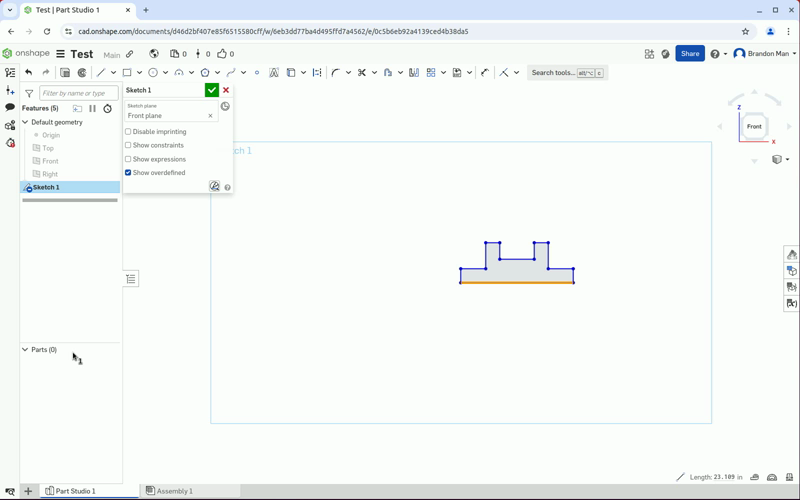
key(shift+e)
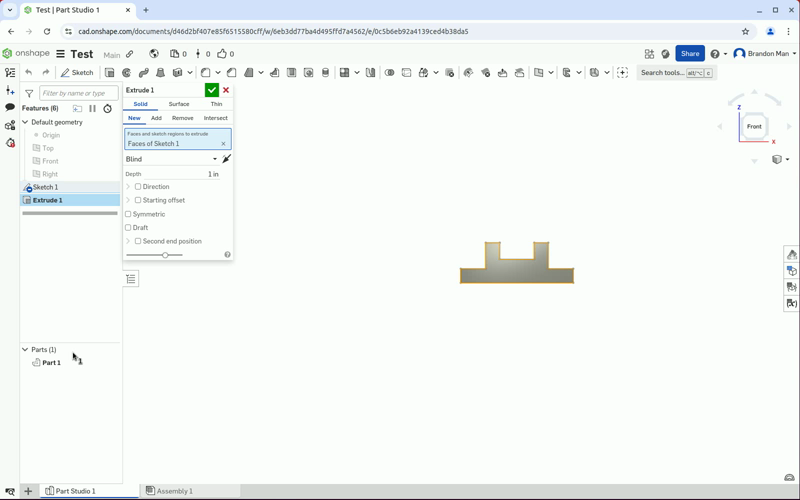
mouse_move(143, 106)
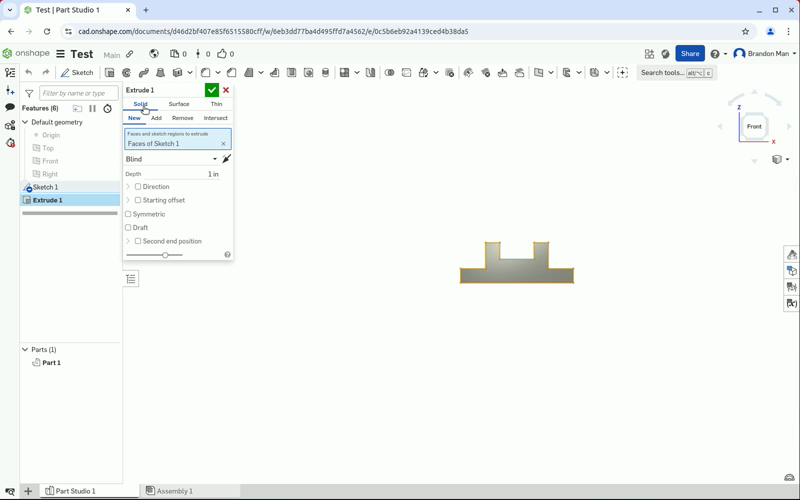
click(143, 106)
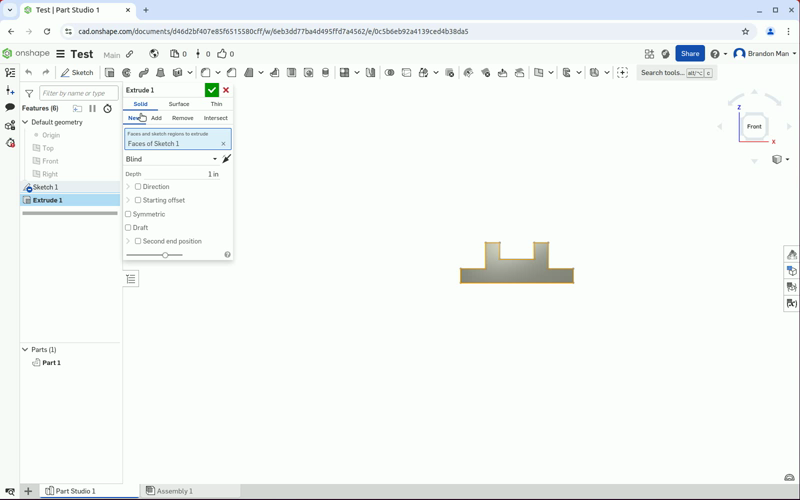
mouse_move(137, 120)
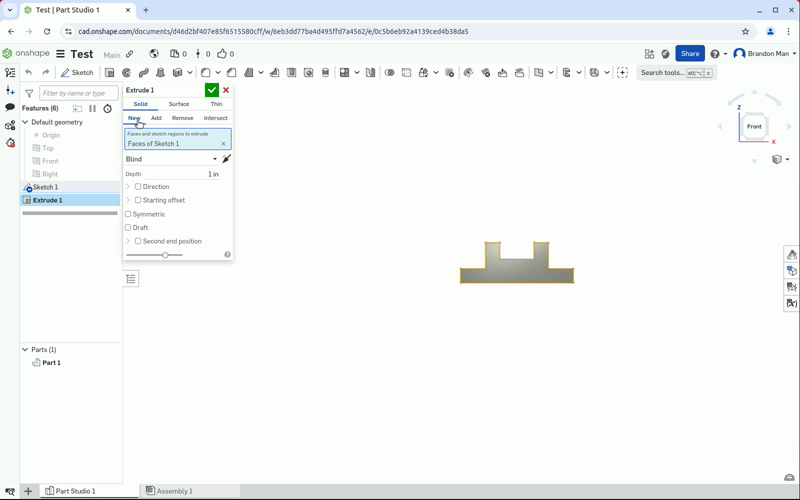
click(137, 120)
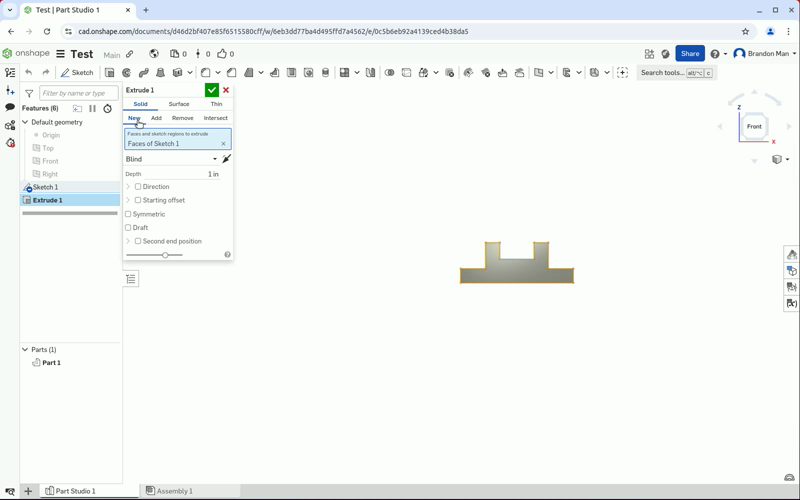
key(tab, 4)
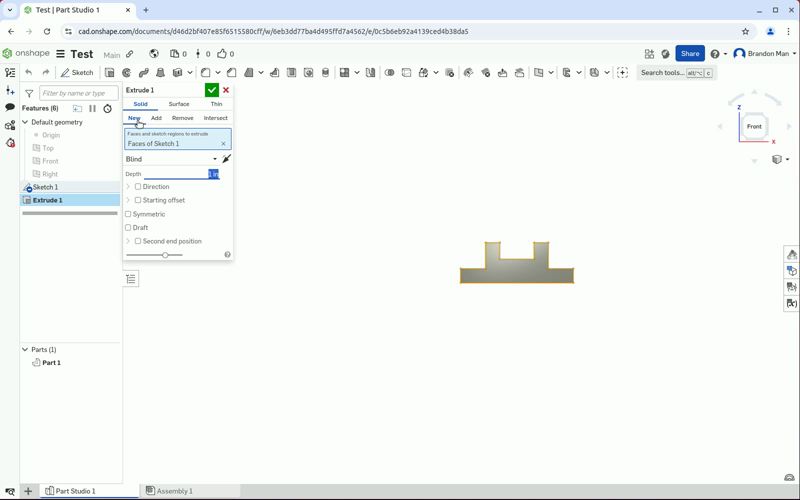
text(13.961)
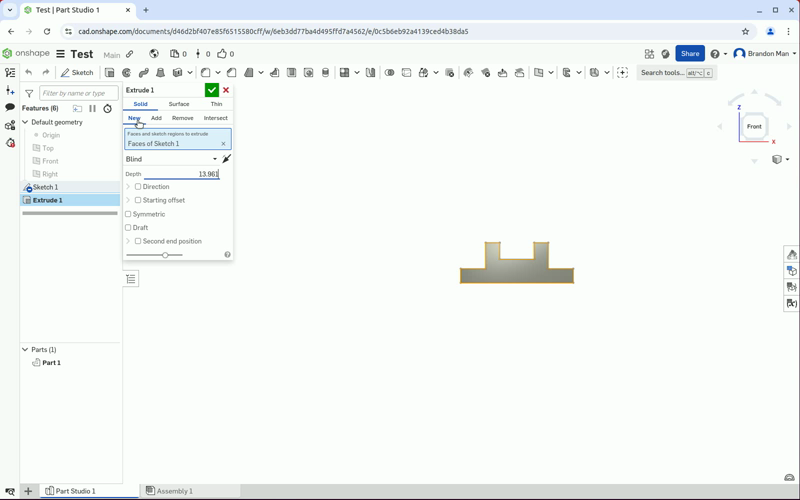
key(enter)
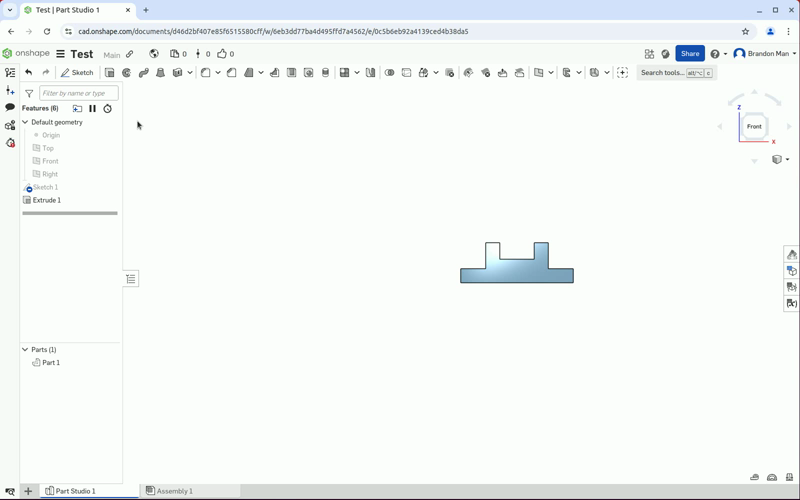
key(shift+h)
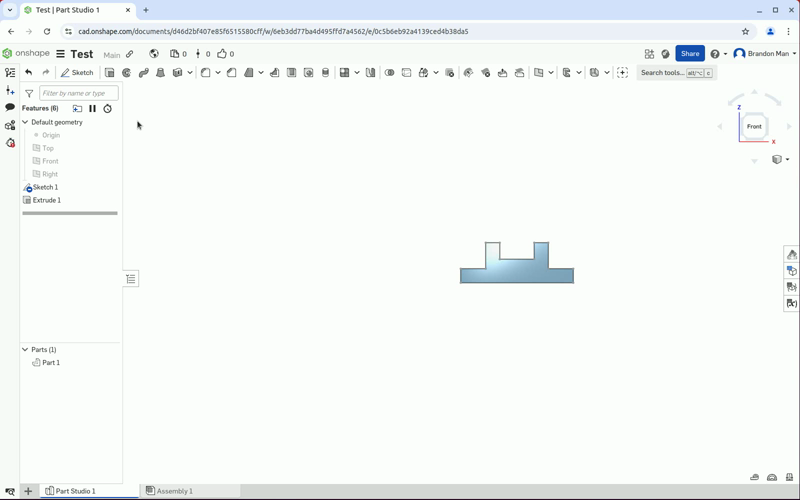
key(shift+h)
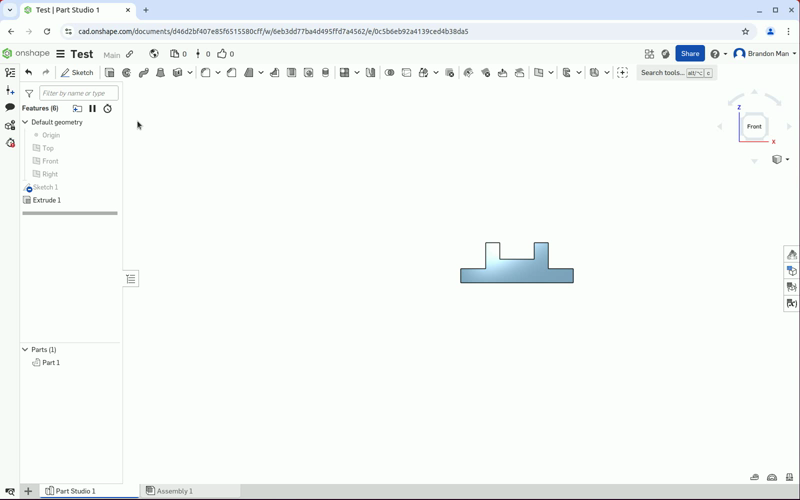
mouse_move(73, 189)
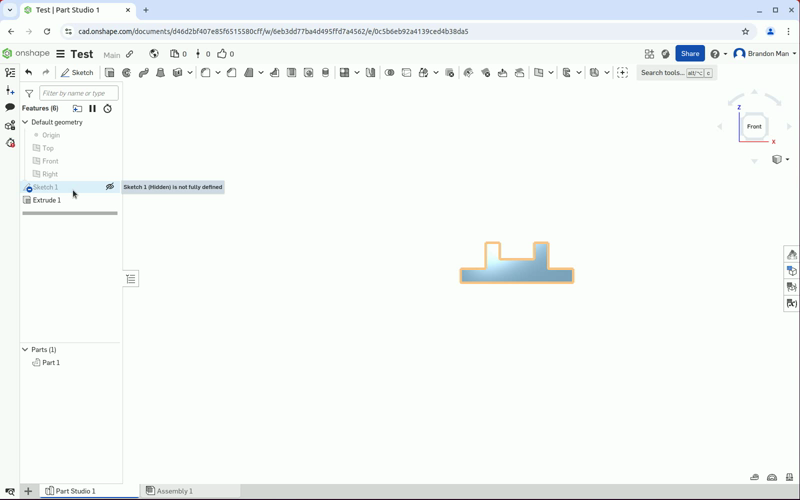
click(73, 189)
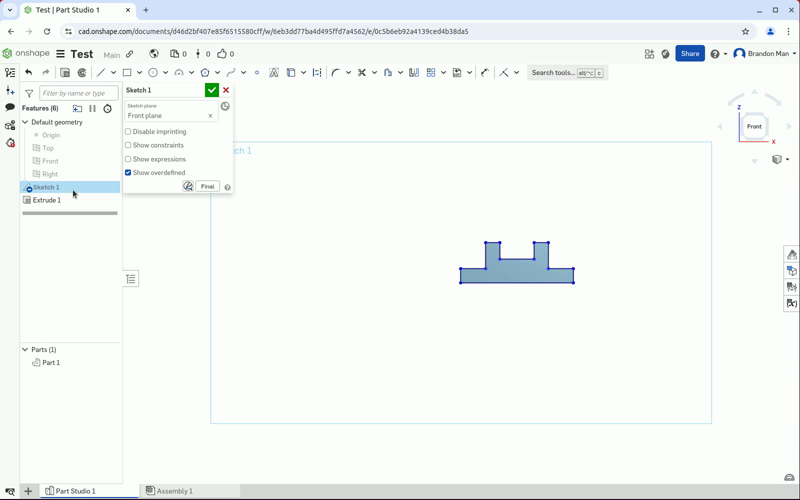
mouse_move(229, 92)
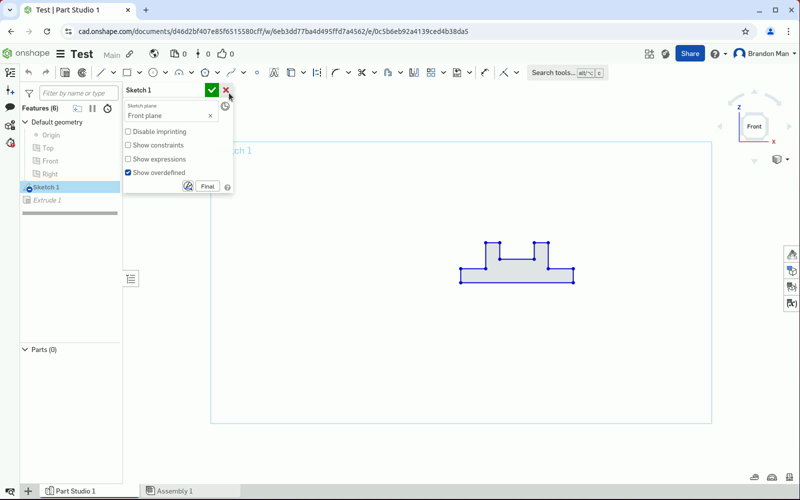
click(229, 92)
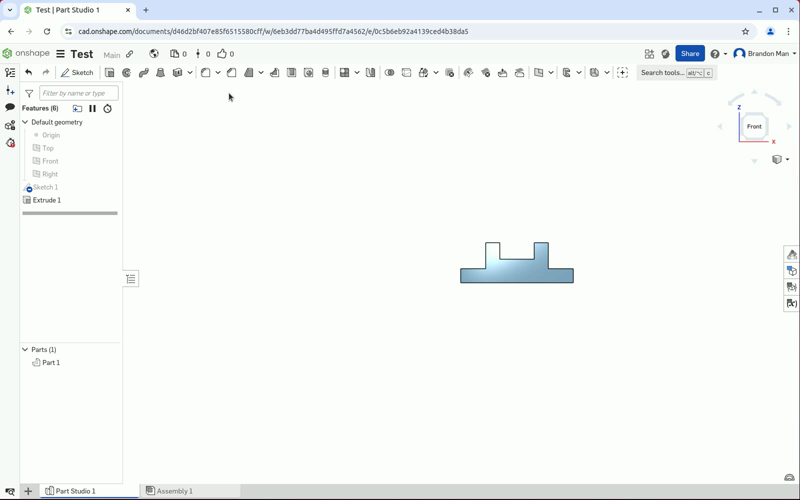
mouse_move(73, 352)
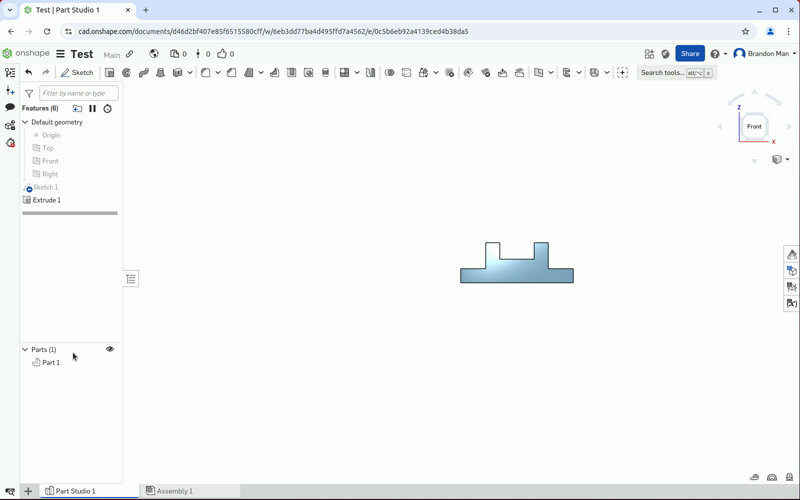
key(y)
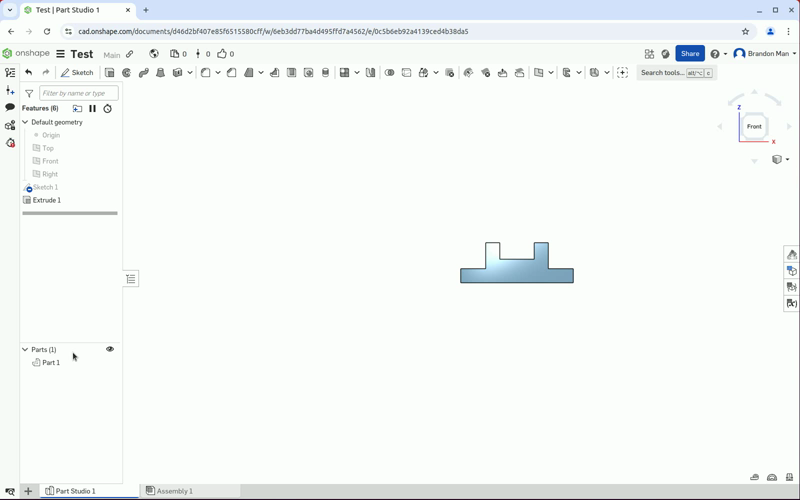
key(shift+p)
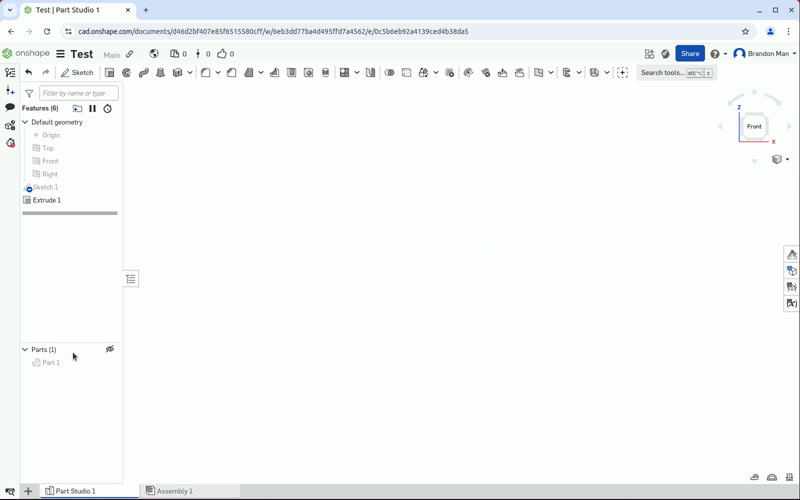
key(space)
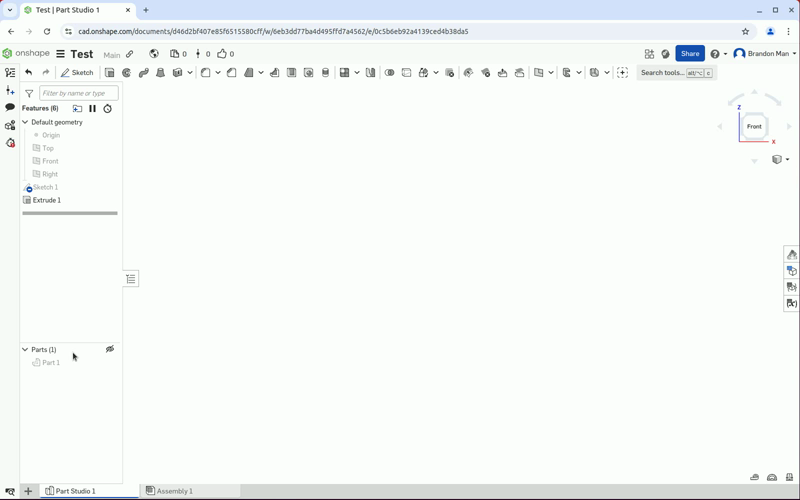
key_down(shift)
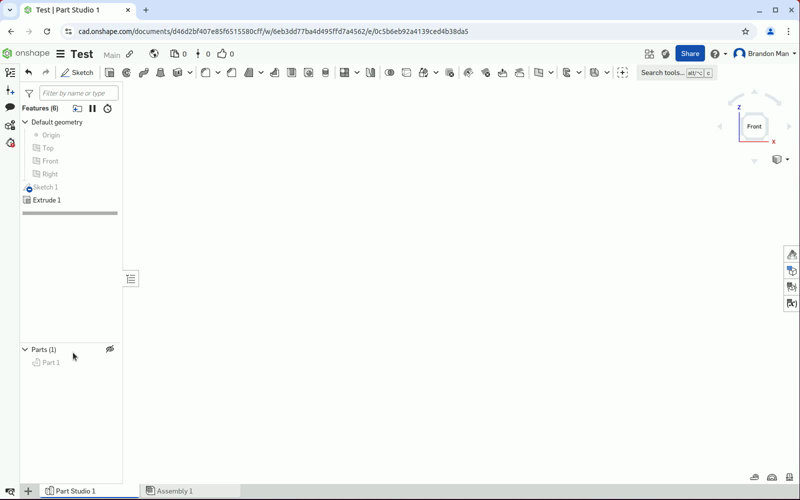
key(down)
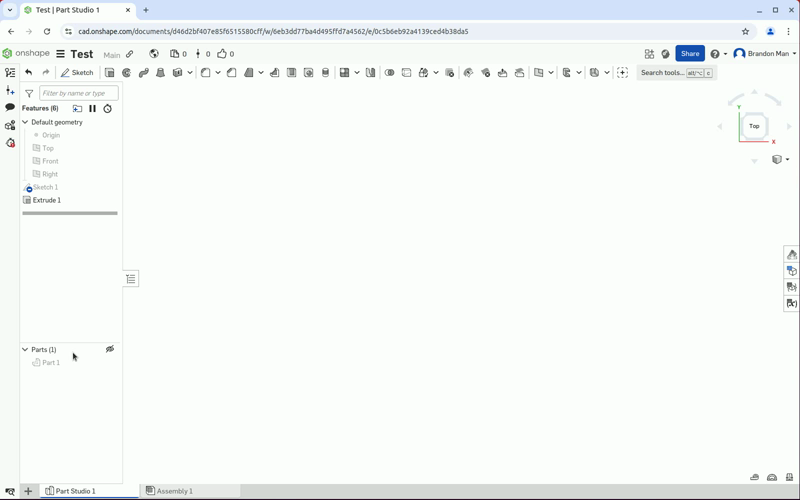
key_up(shift)
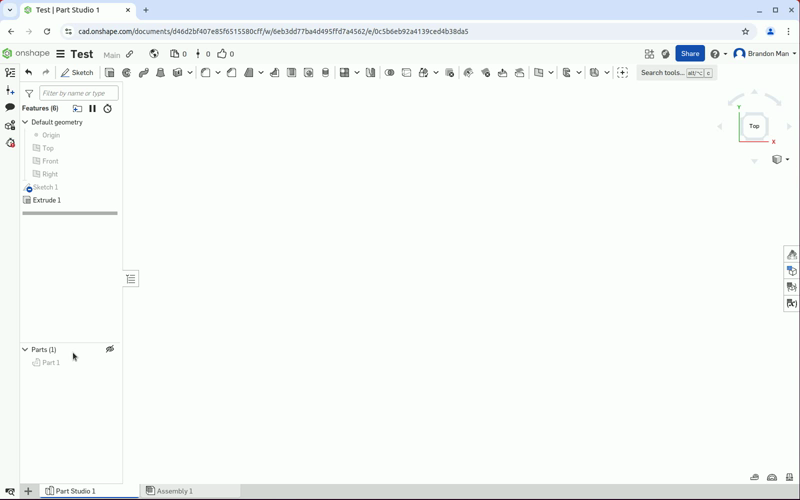
mouse_move(73, 352)
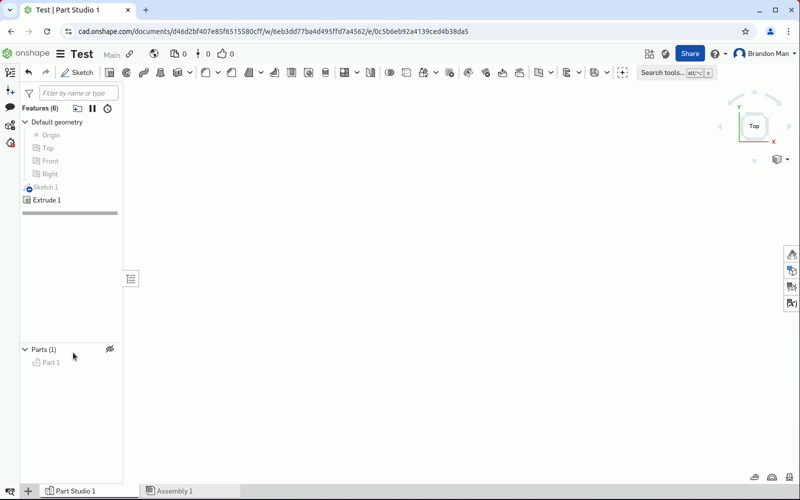
key(shift+y)
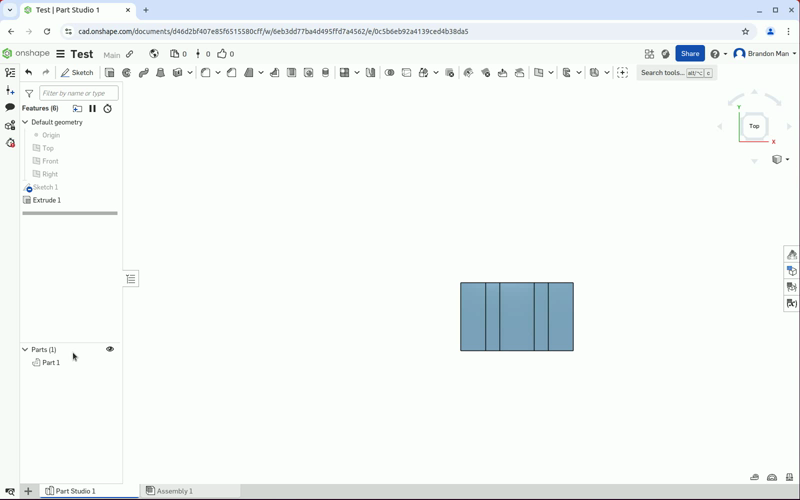
mouse_move(541, 75)
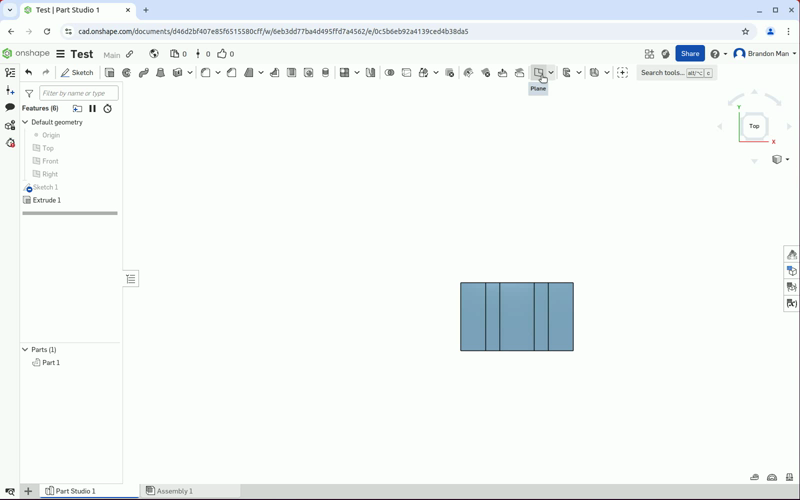
click(541, 75)
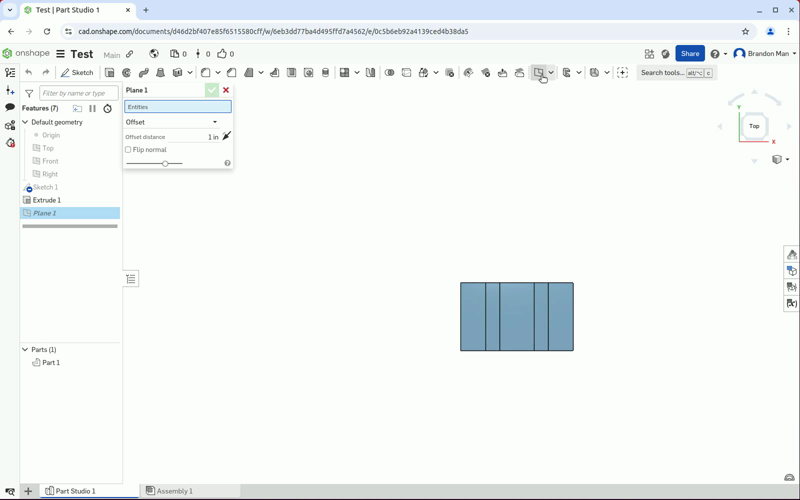
mouse_move(73, 150)
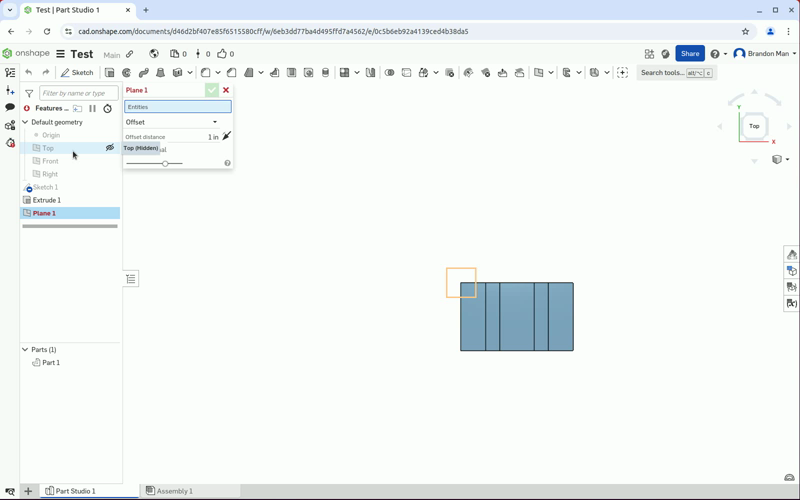
click(73, 150)
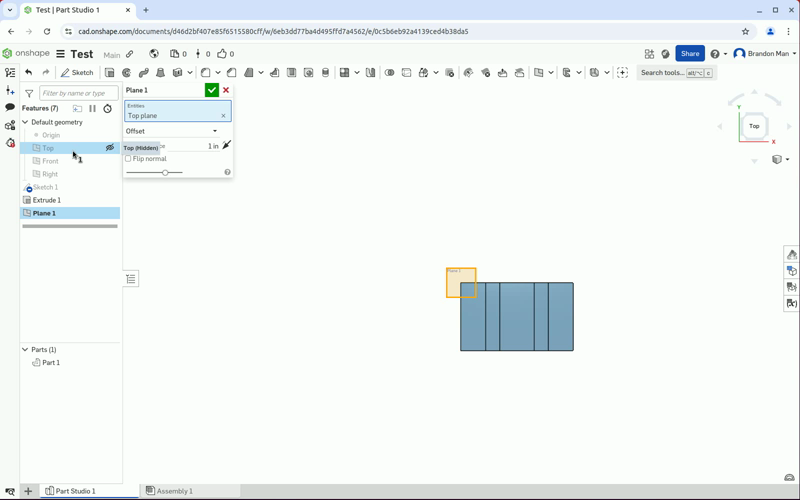
key(tab, 2)
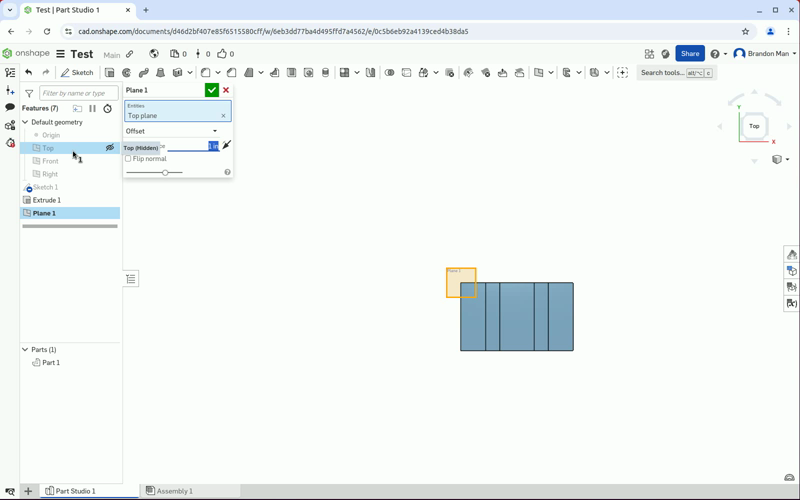
text(2.896)
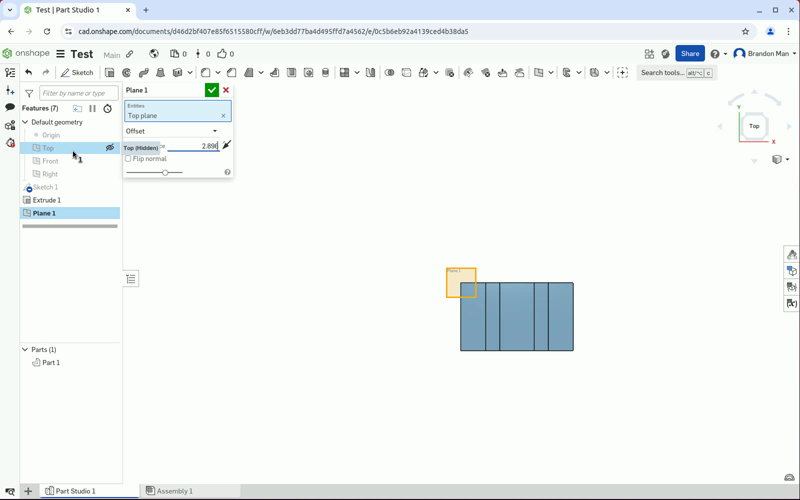
key(enter, 2)
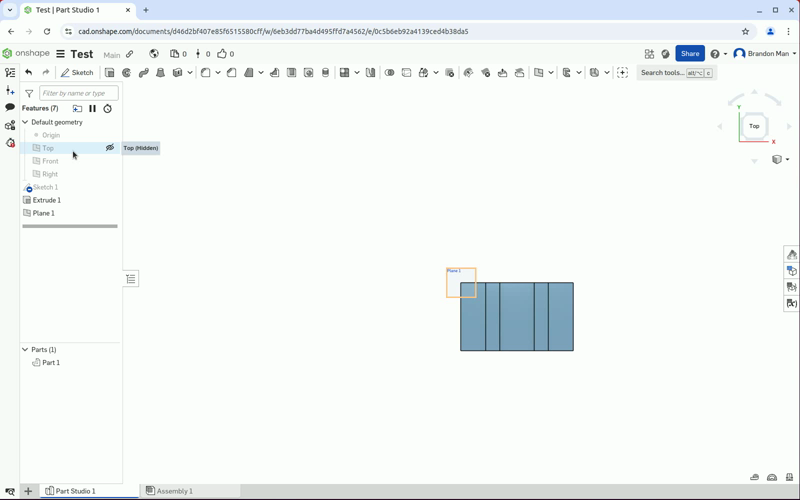
key(shift+s)
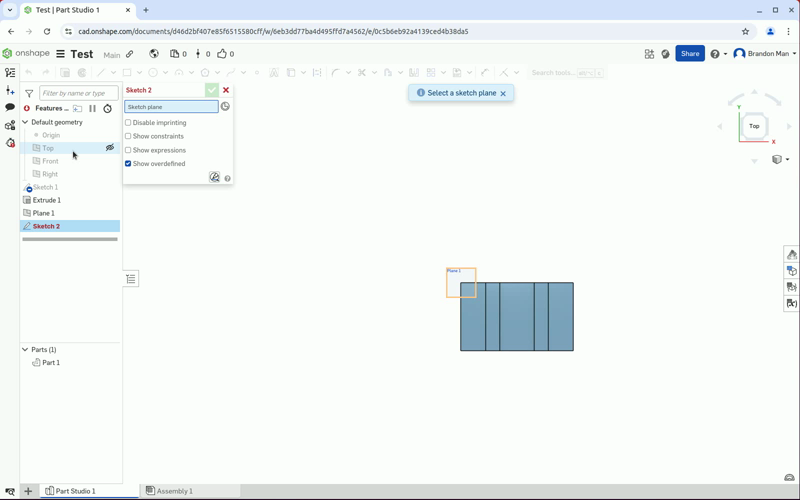
mouse_move(73, 215)
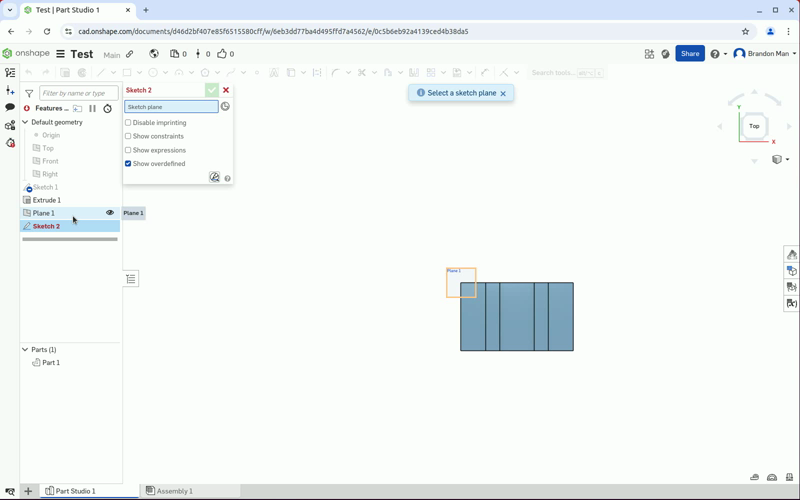
click(73, 215)
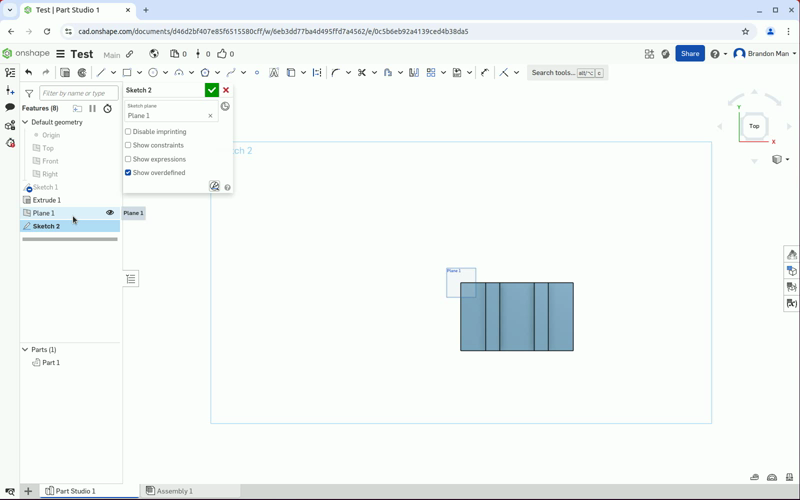
mouse_move(73, 352)
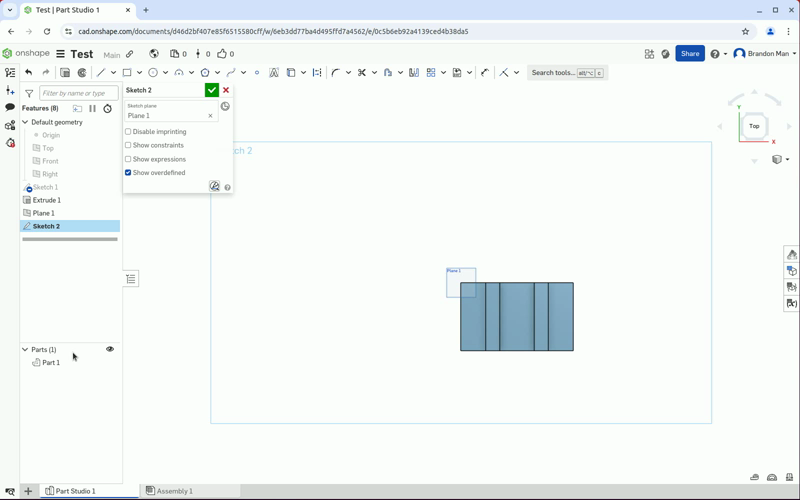
key(y)
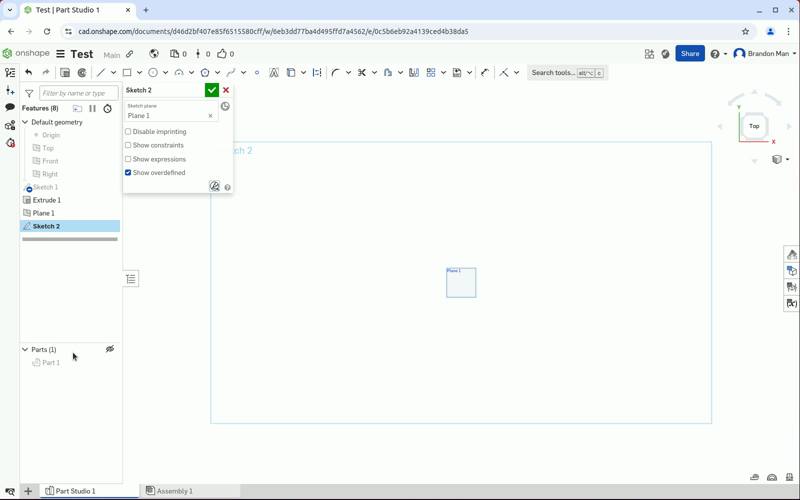
key(l)
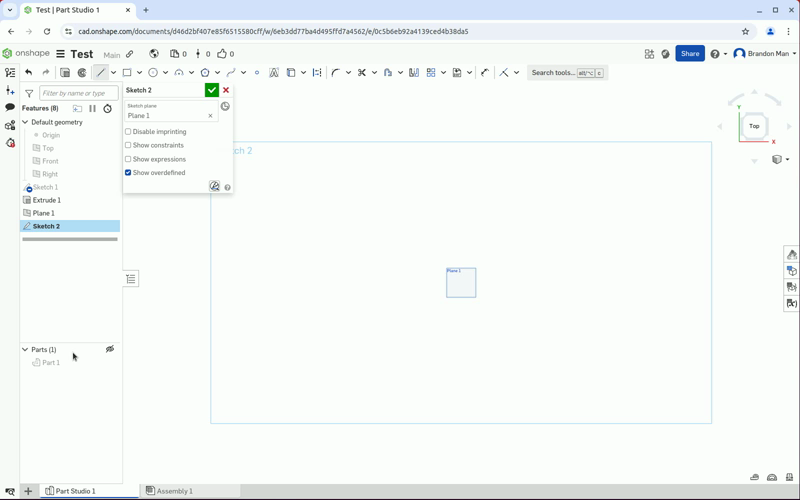
key_down(shift)
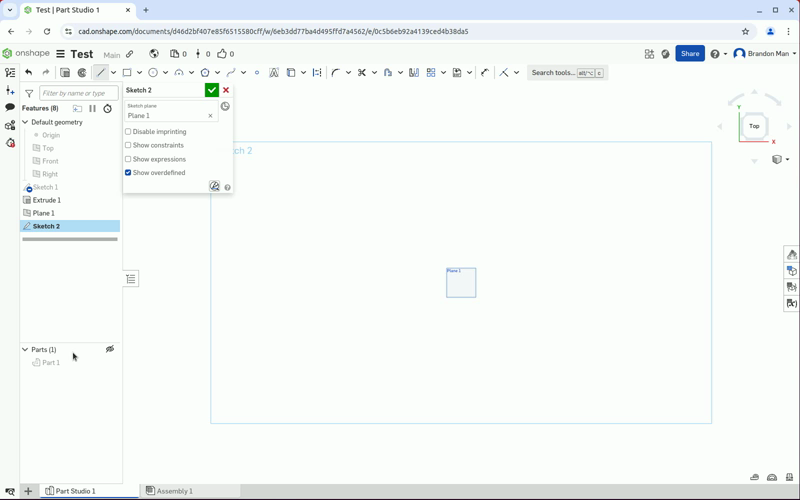
mouse_move(554, 327)
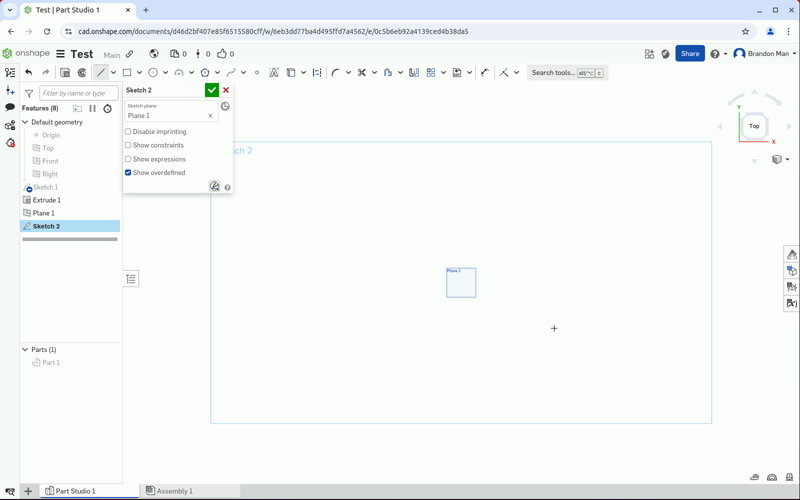
click(554, 327)
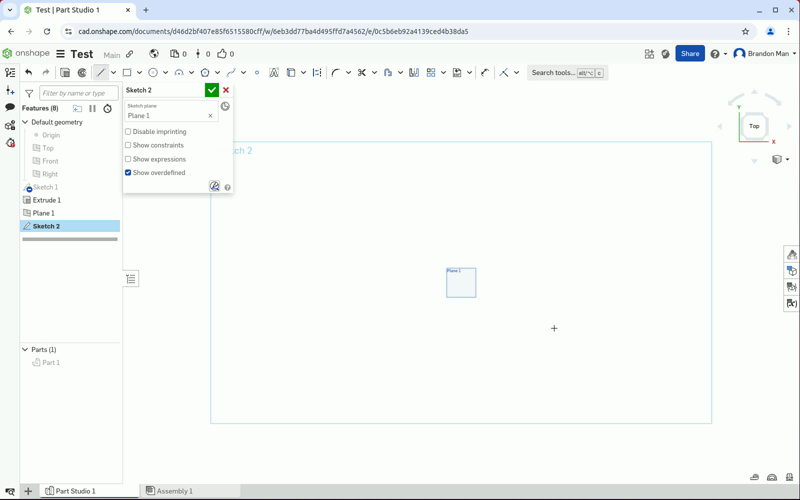
key_up(shift)
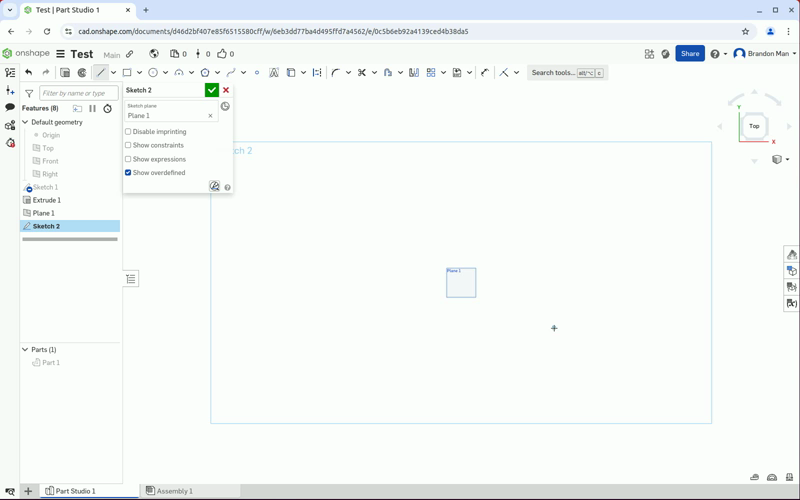
key_down(shift)
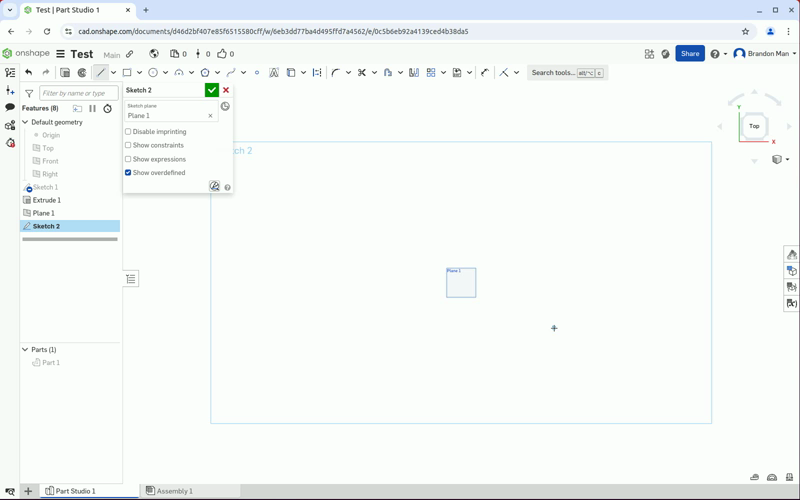
mouse_move(584, 327)
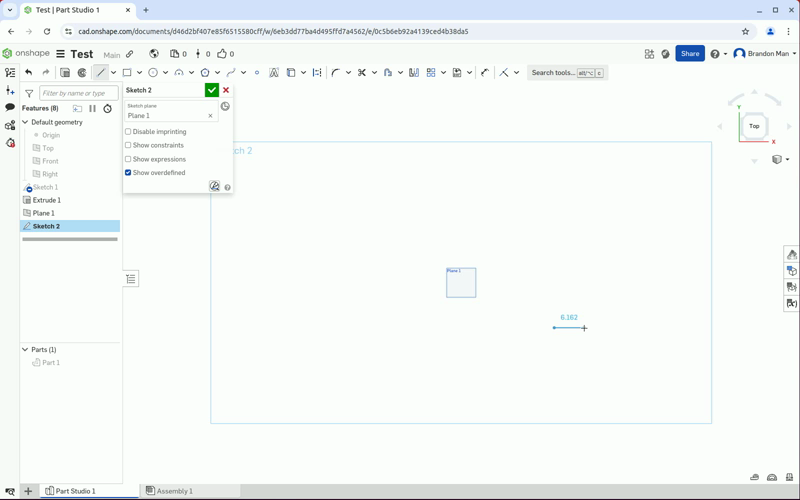
mouse_move(573, 327)
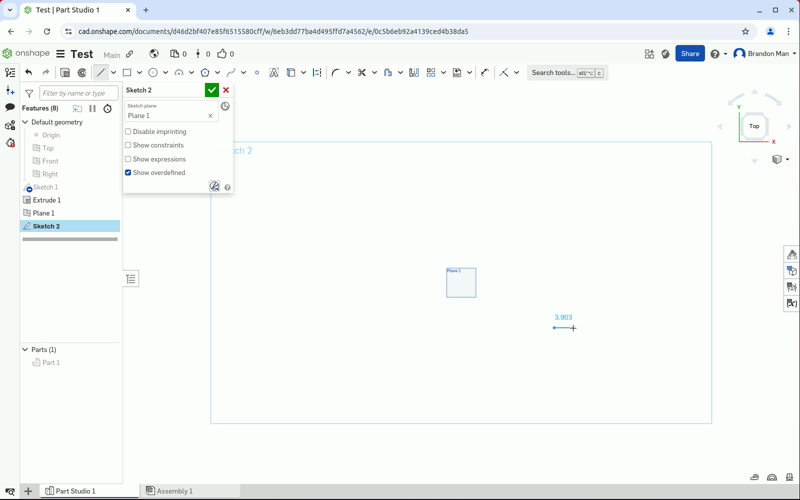
click(573, 327)
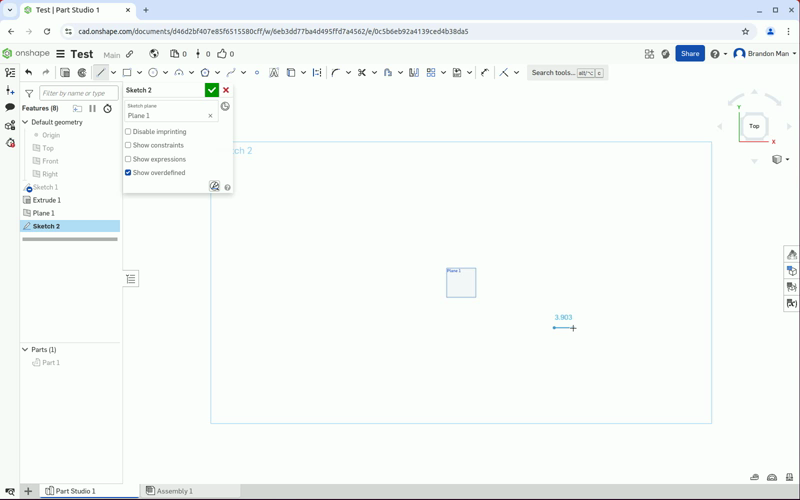
key_up(shift)
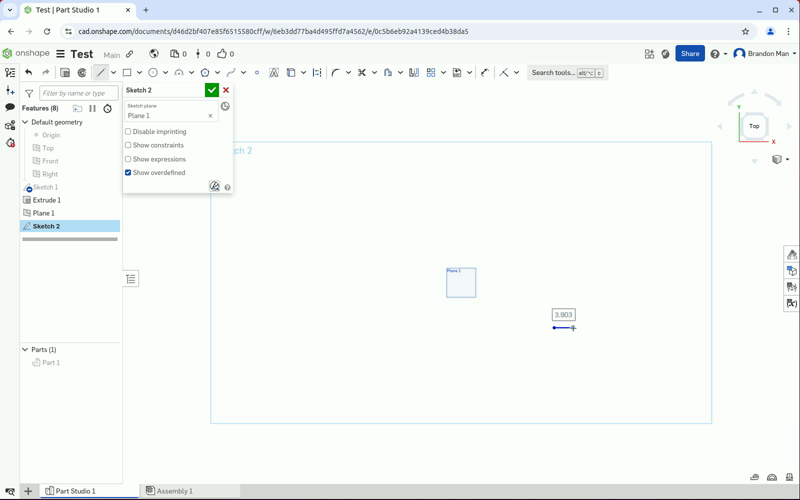
key_down(shift)
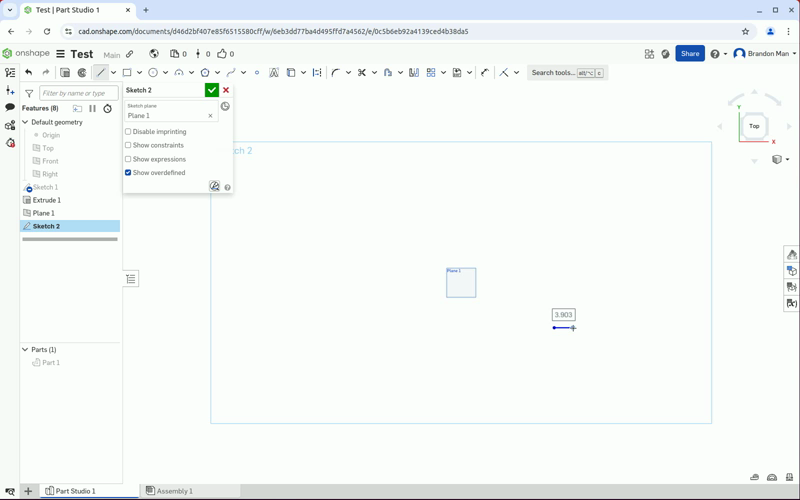
mouse_move(589, 327)
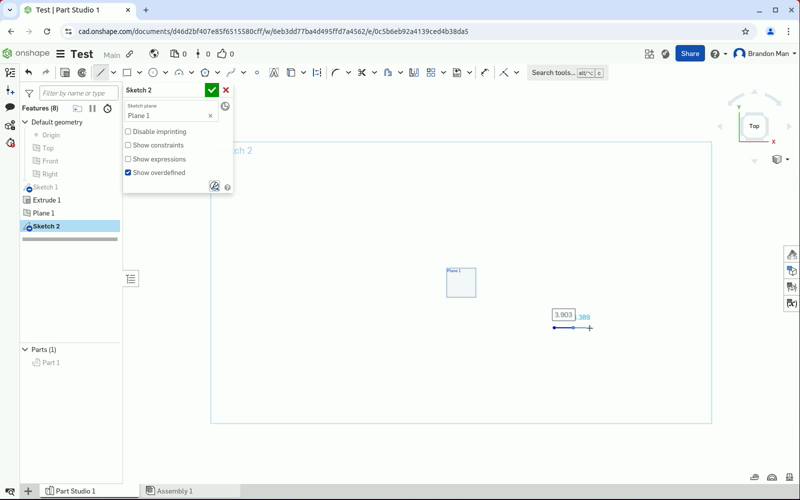
mouse_move(573, 304)
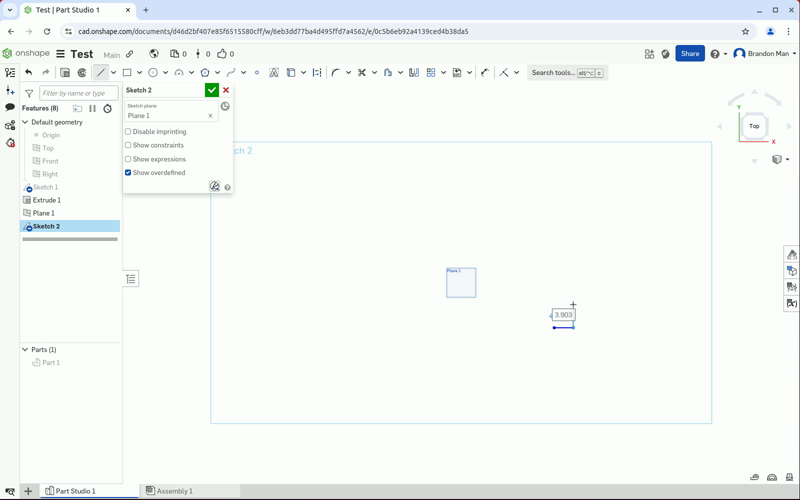
click(573, 304)
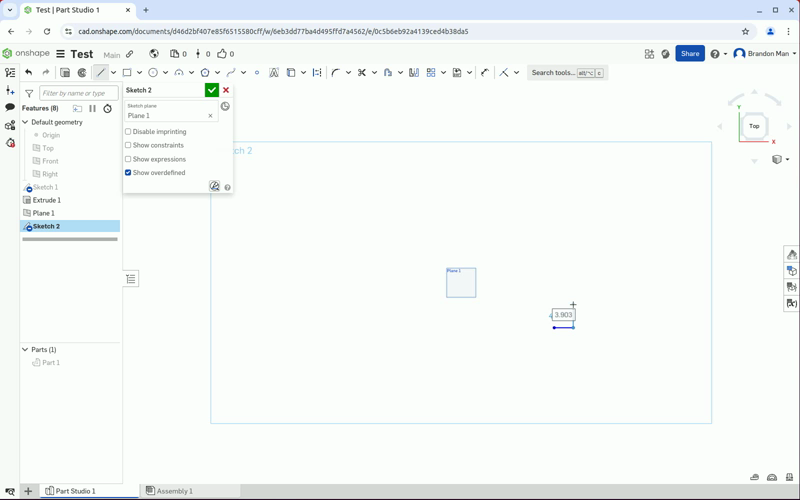
key_up(shift)
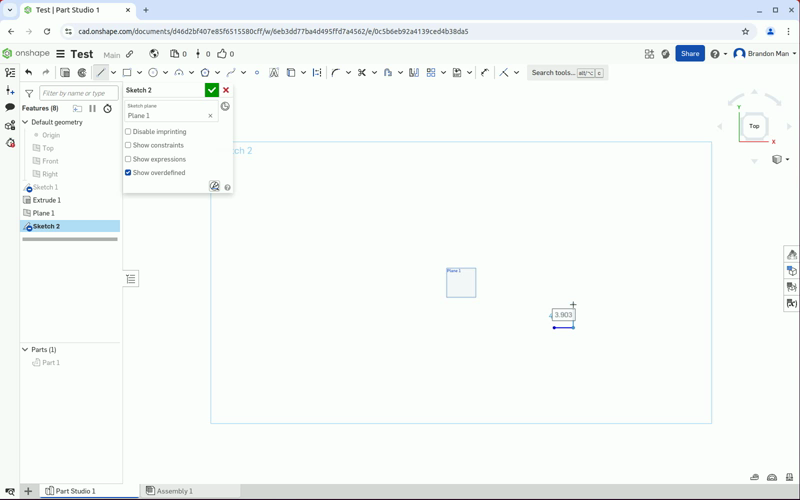
key_down(shift)
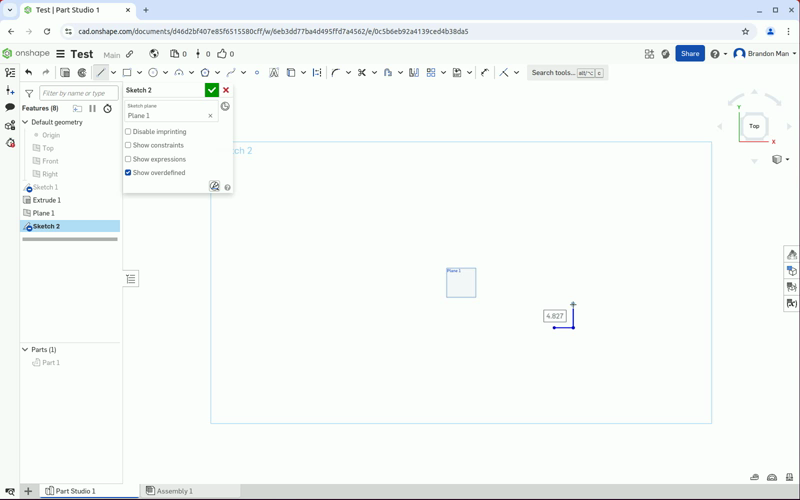
mouse_move(589, 304)
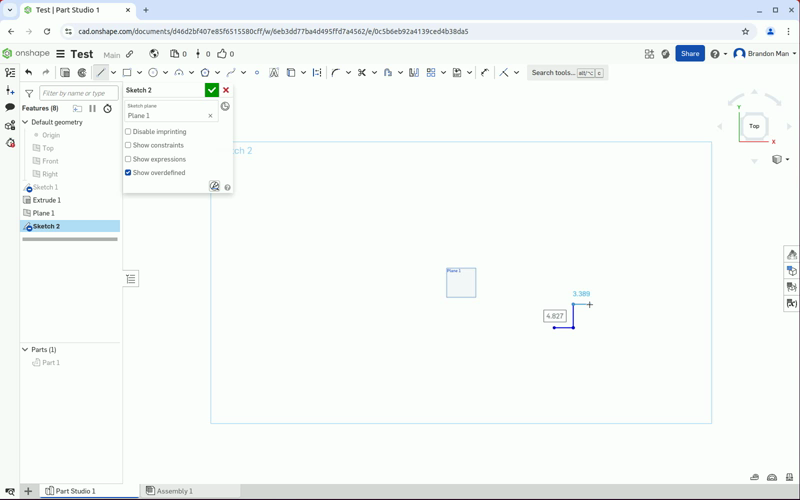
mouse_move(554, 304)
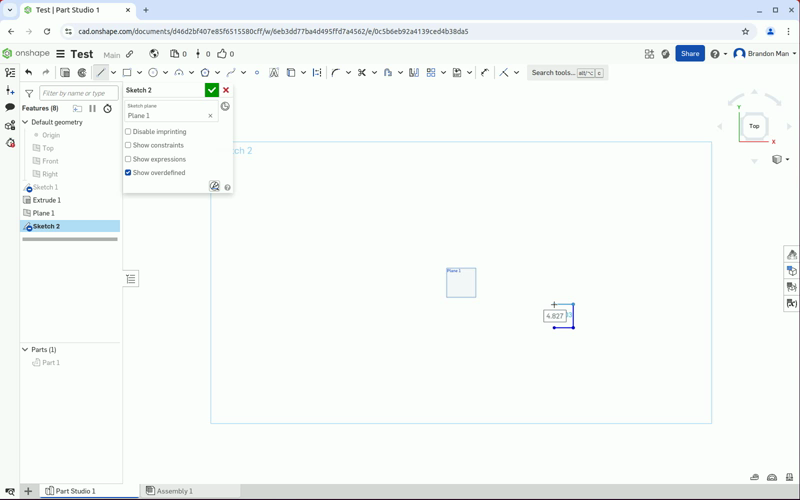
click(554, 304)
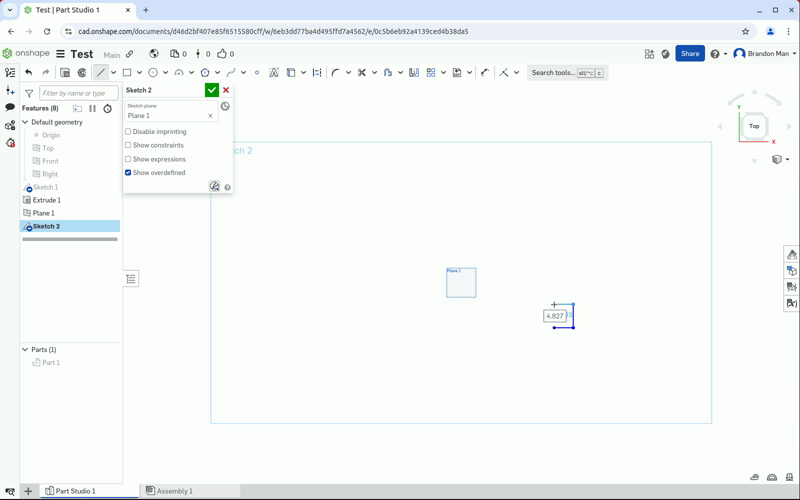
key_up(shift)
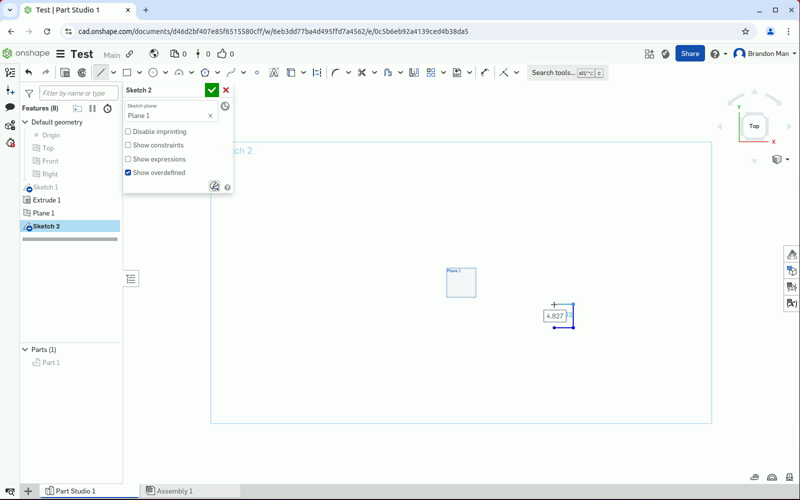
mouse_move(584, 304)
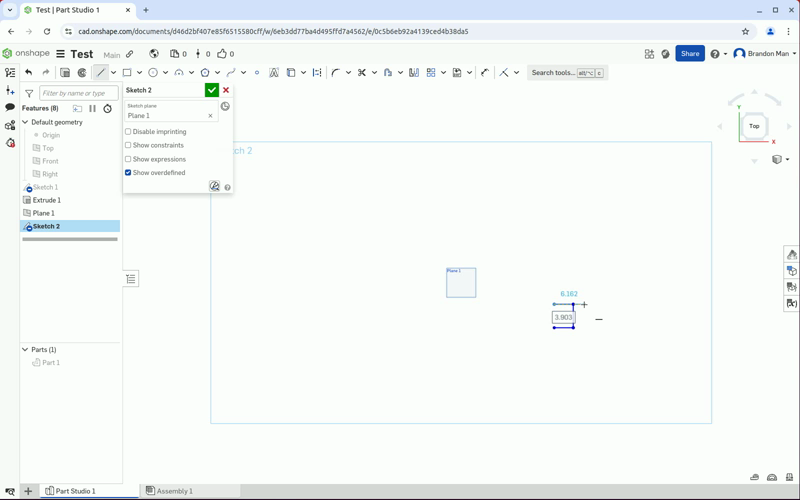
key_down(shift)
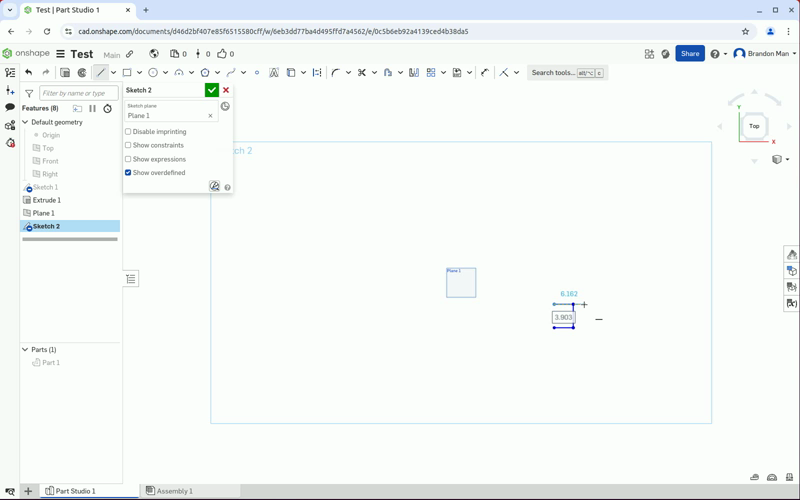
mouse_move(554, 327)
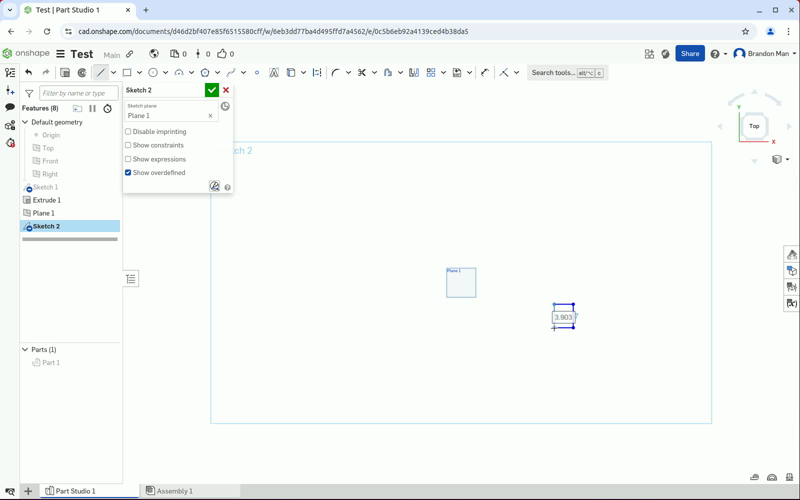
key_up(shift)
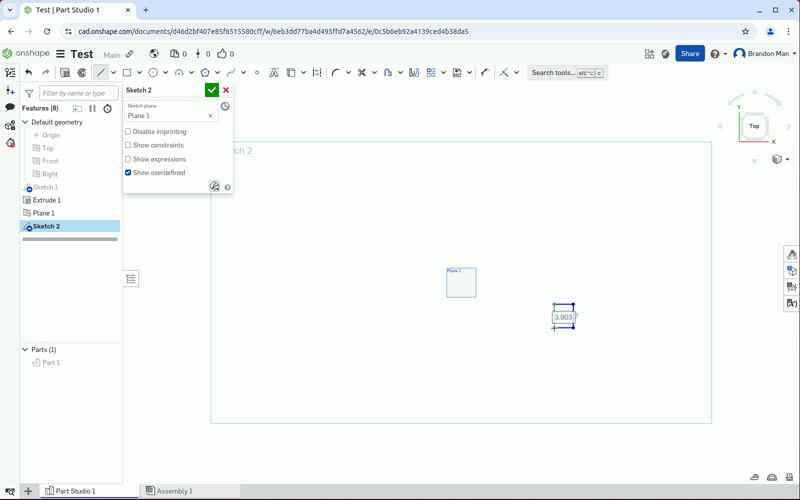
click(554, 327)
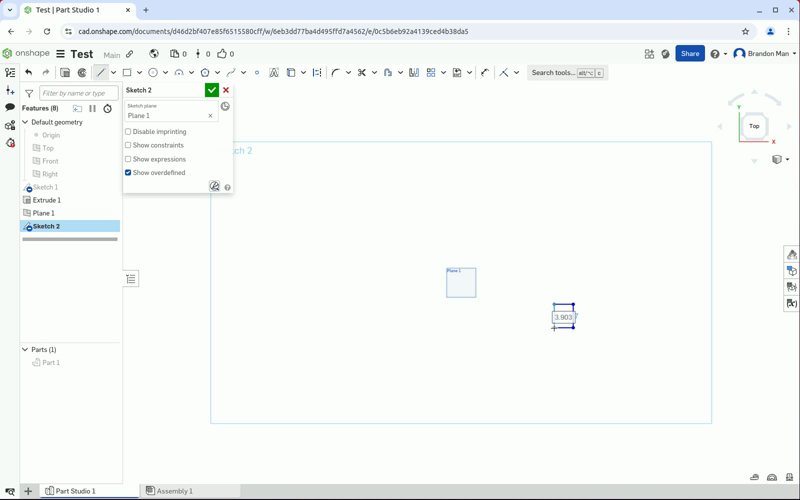
key(esc)
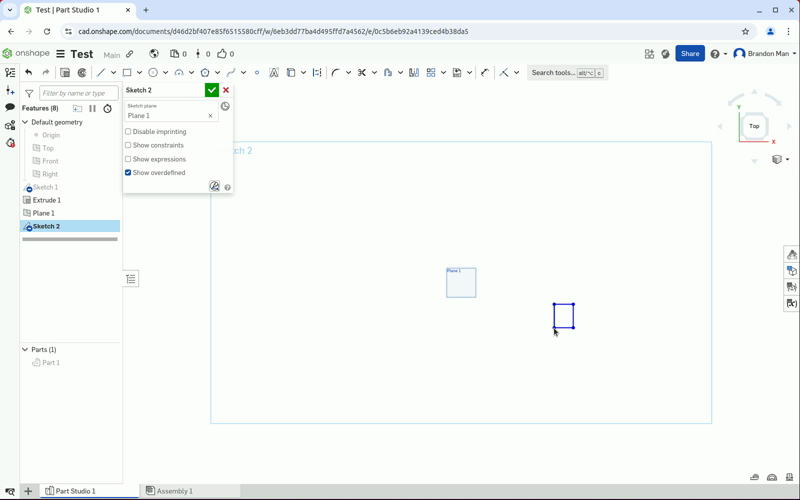
mouse_move(555, 312)
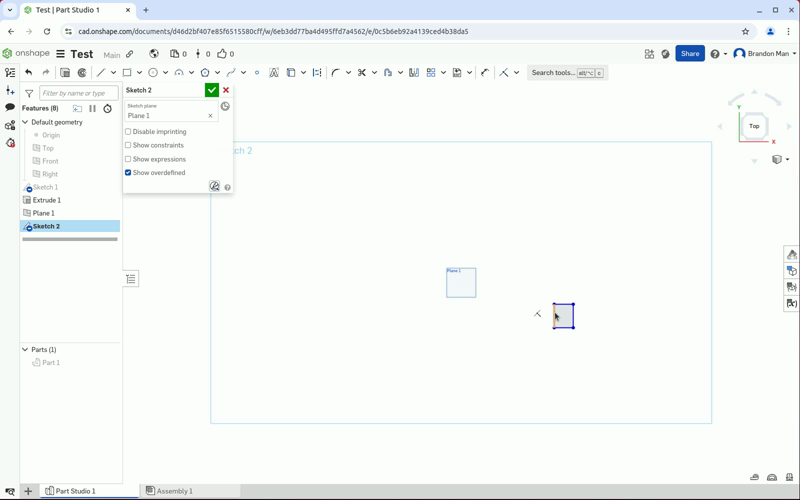
scroll(6)
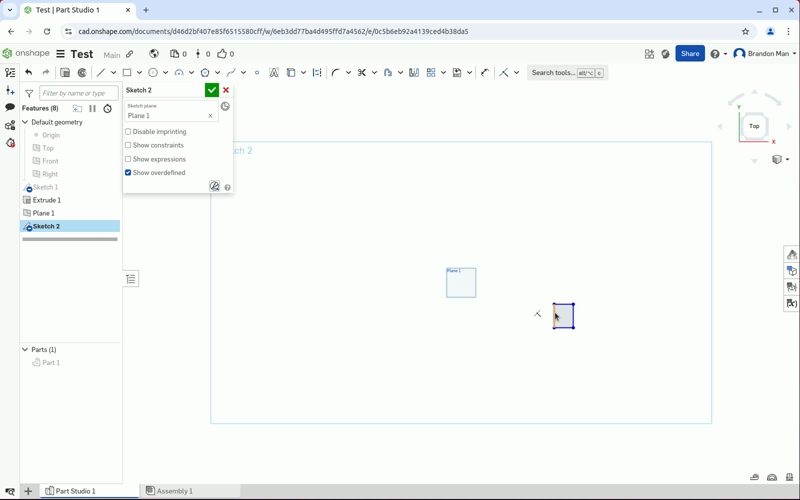
scroll(6)
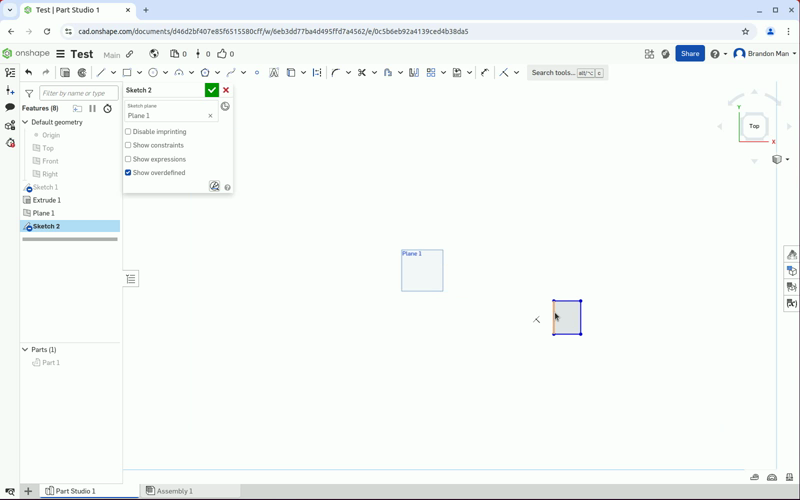
scroll(6)
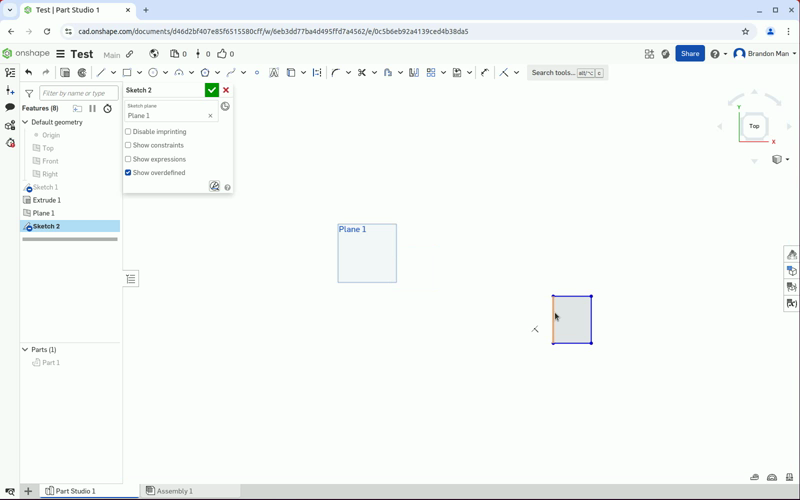
scroll(6)
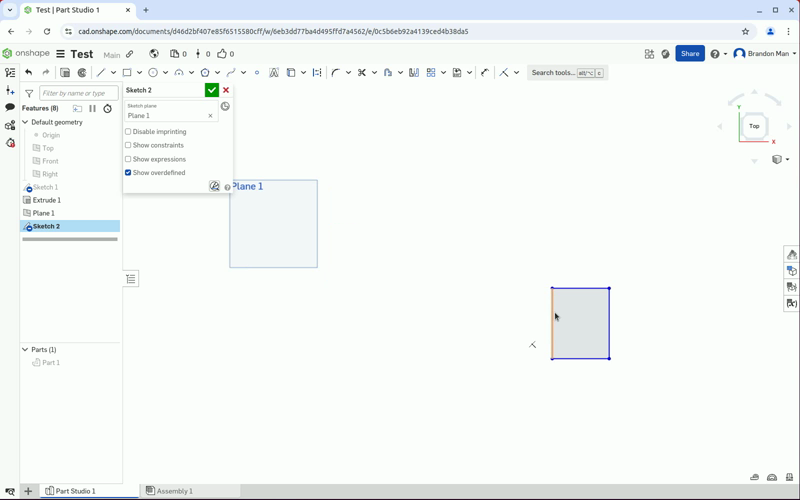
scroll(6)
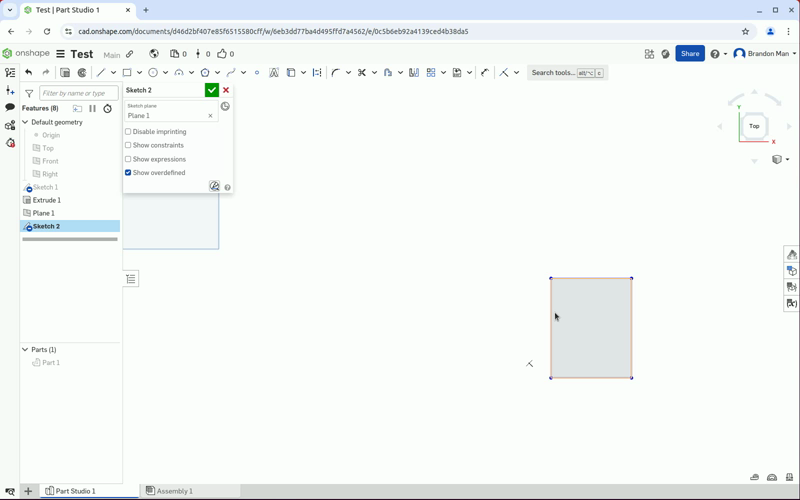
scroll(6)
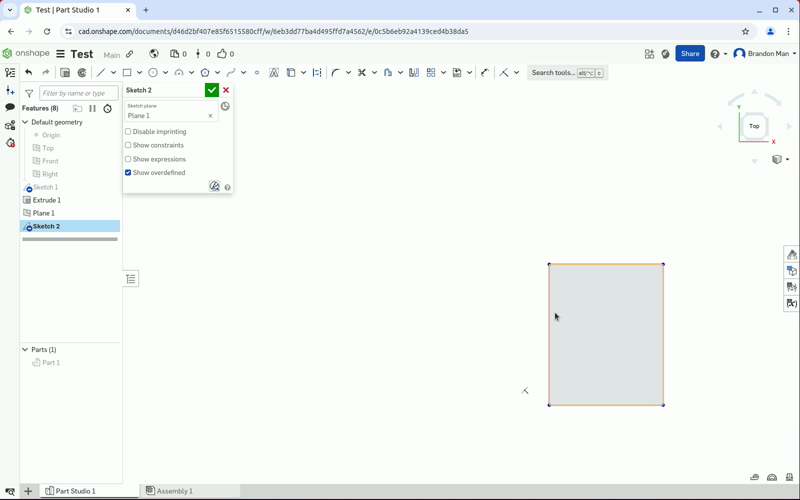
scroll(6)
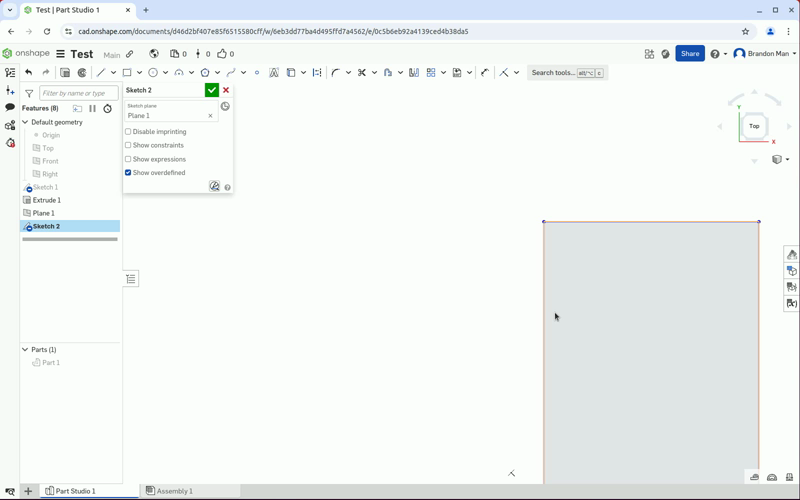
click(555, 312)
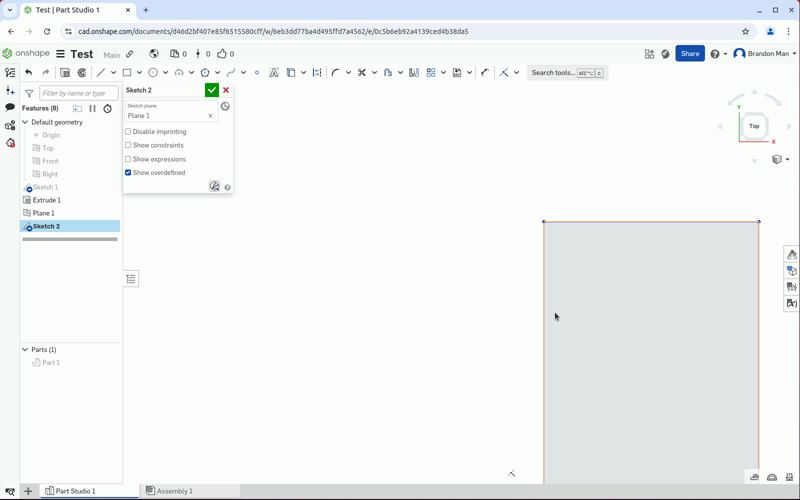
scroll(-6)
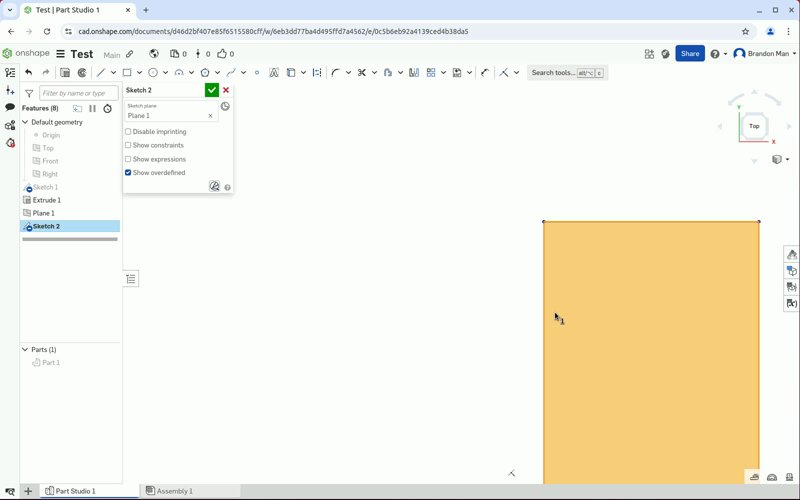
scroll(-6)
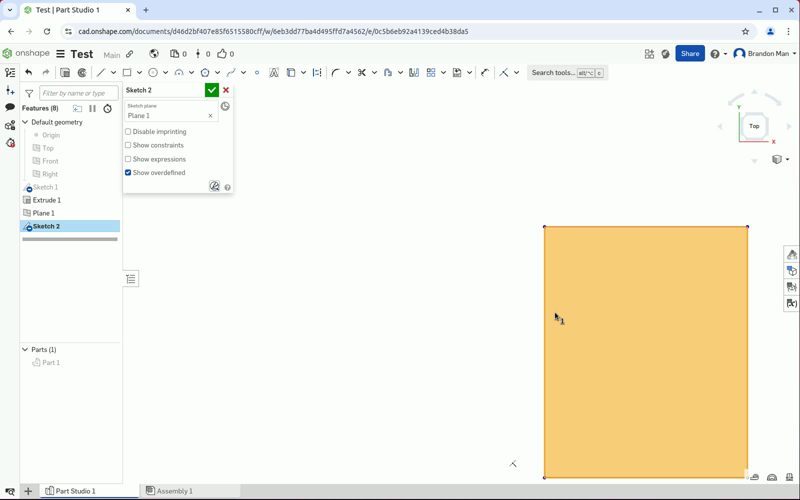
scroll(-6)
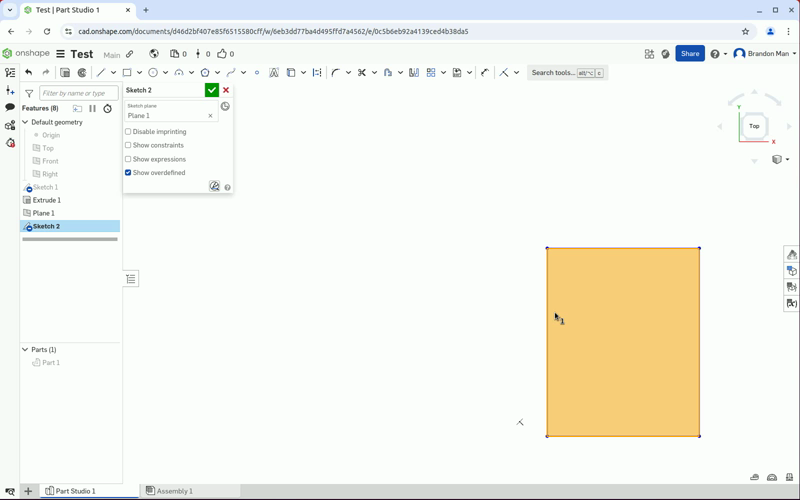
scroll(-6)
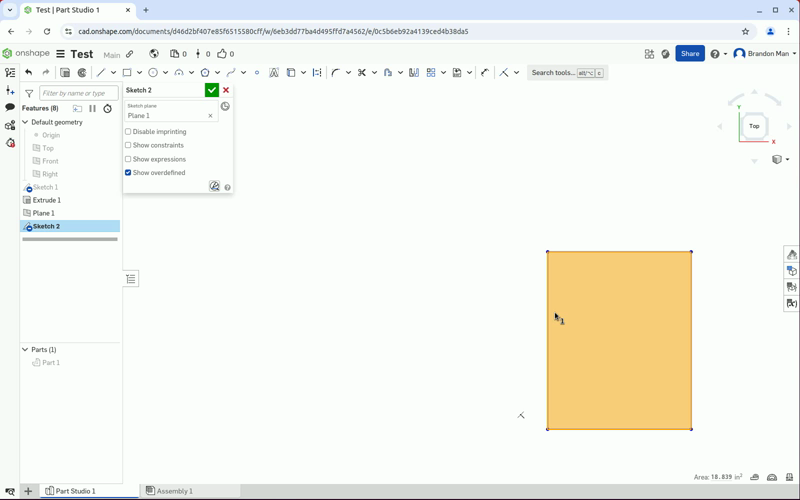
scroll(-6)
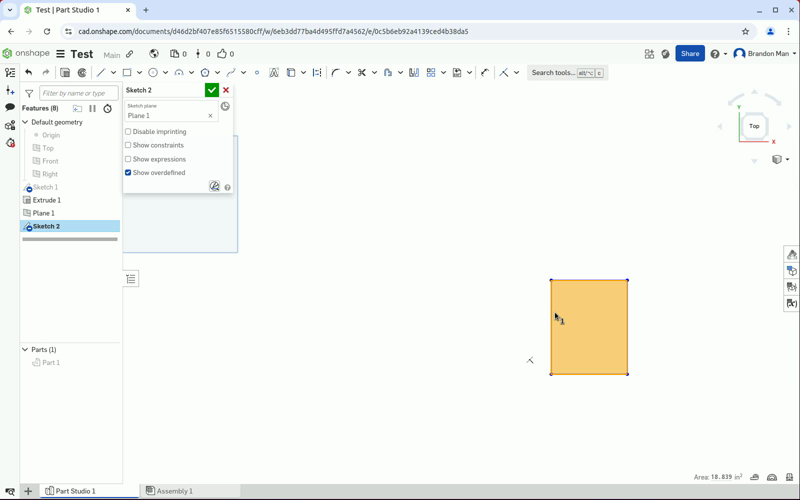
scroll(-6)
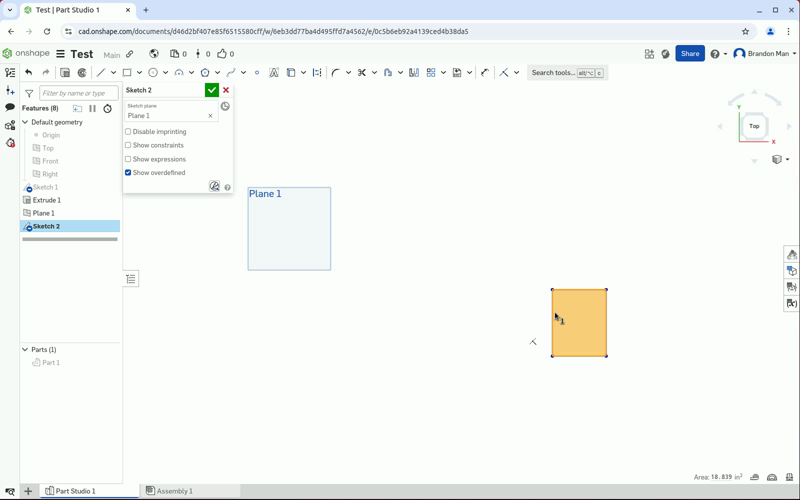
scroll(-6)
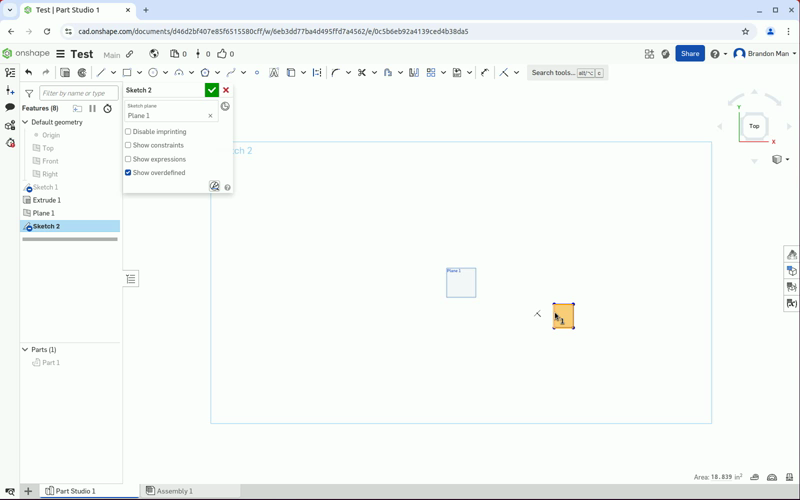
mouse_move(73, 352)
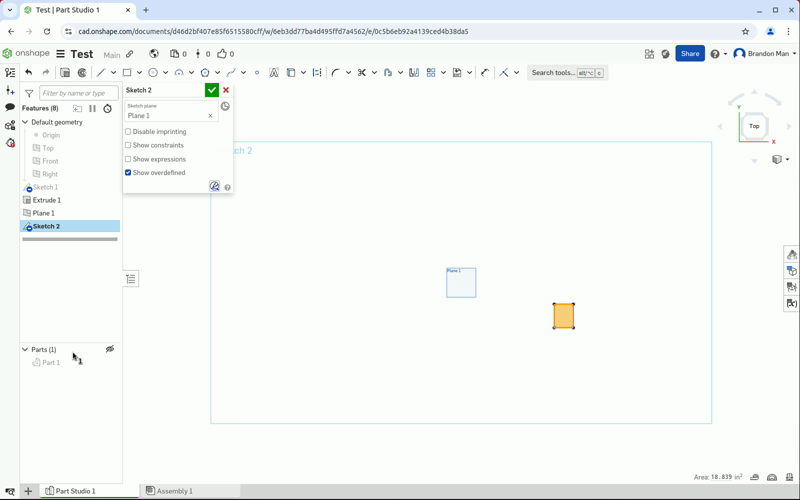
key(shift+y)
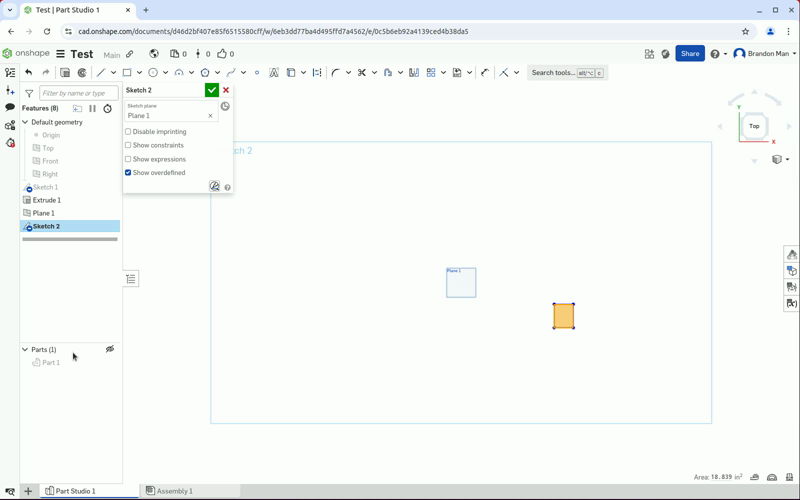
key(shift+e)
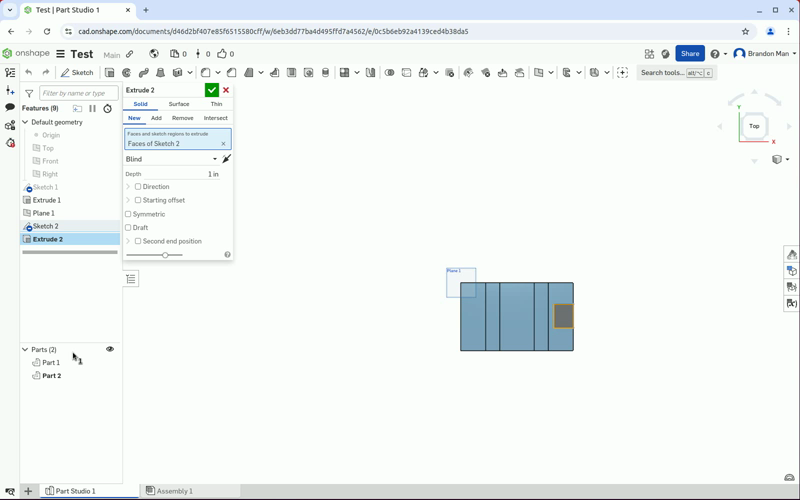
mouse_move(143, 106)
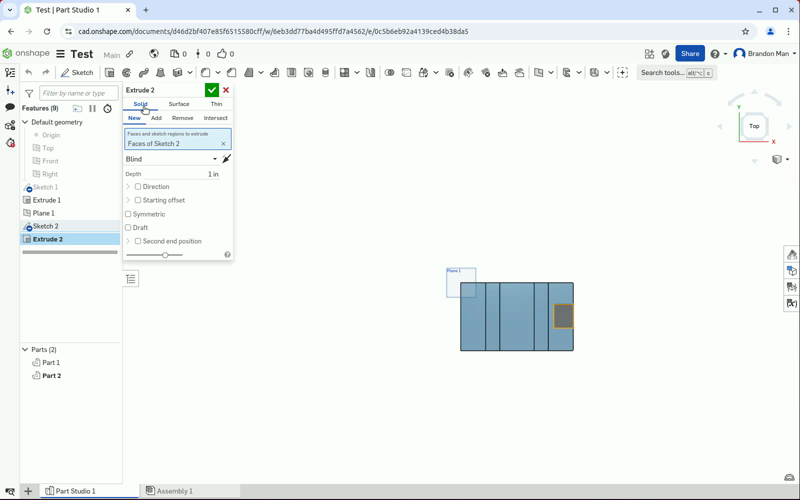
click(143, 106)
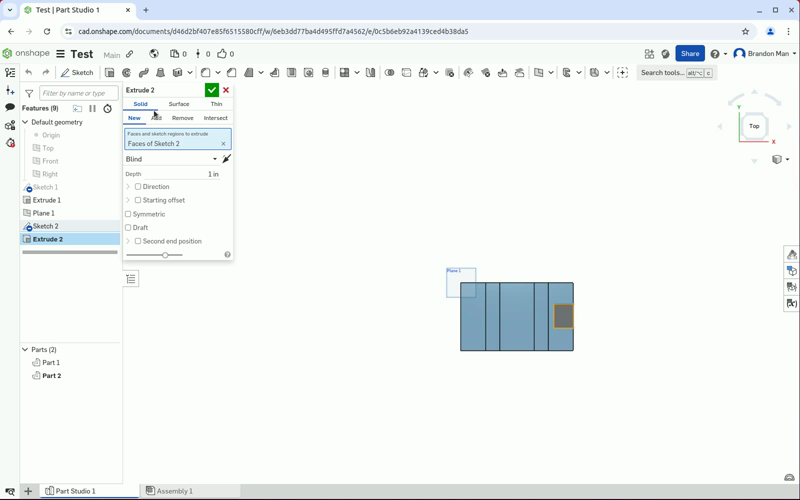
mouse_move(186, 120)
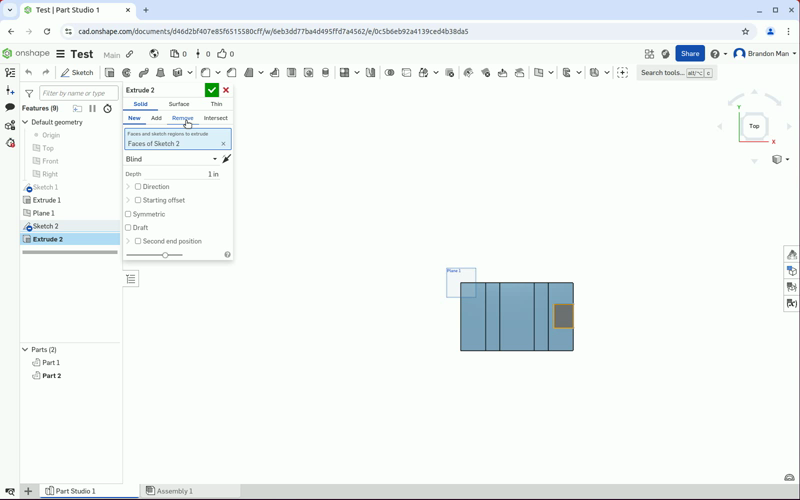
click(186, 120)
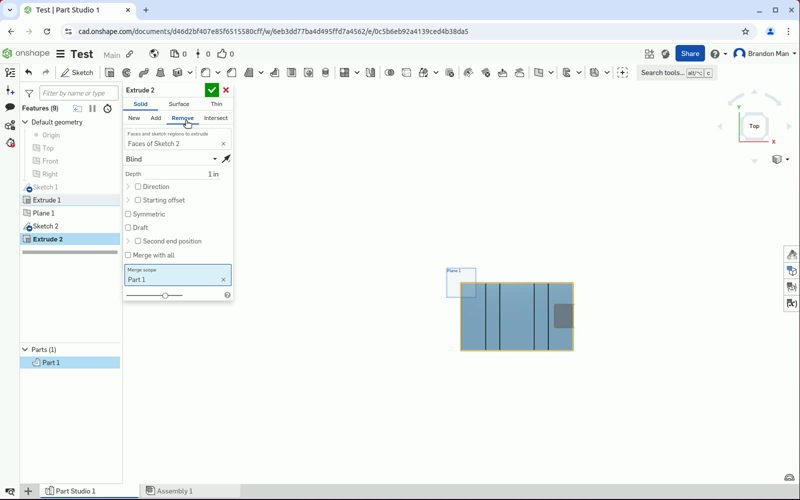
key(tab, 4)
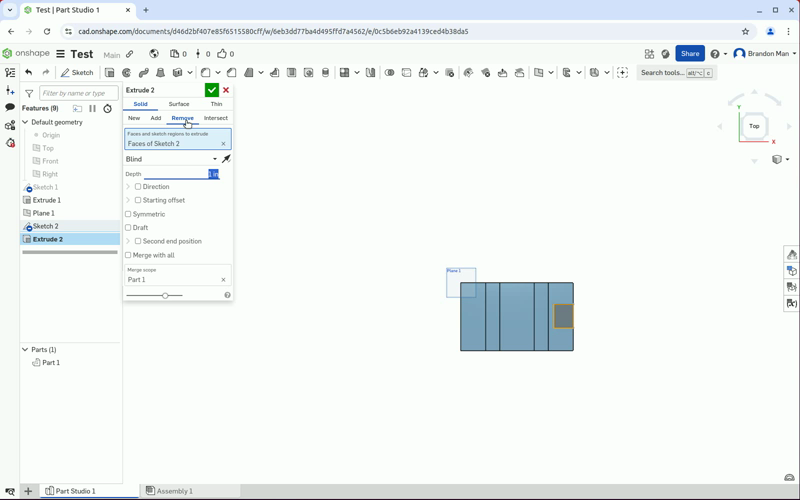
text(2.889)
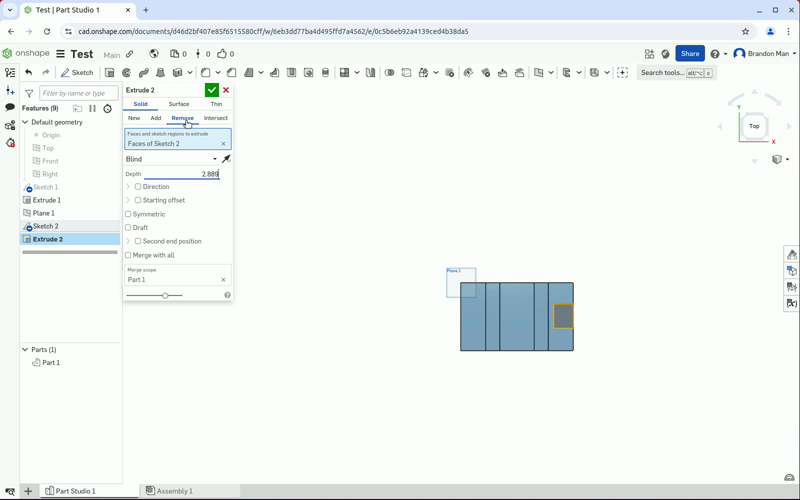
key(tab, 6)
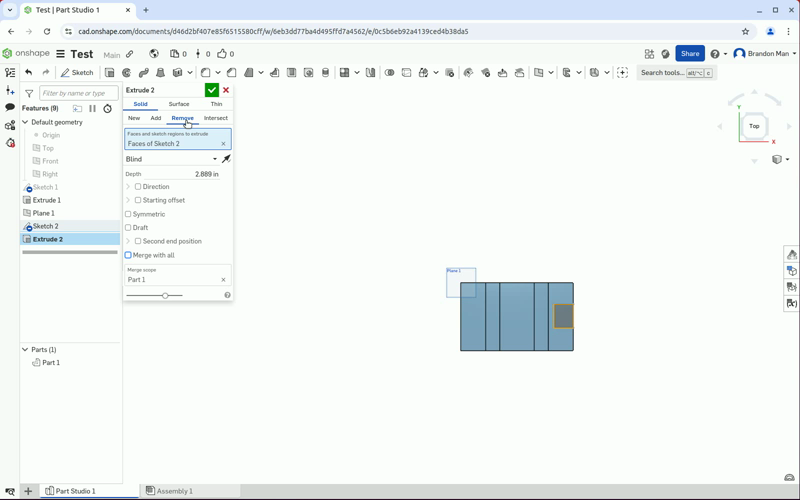
key(space)
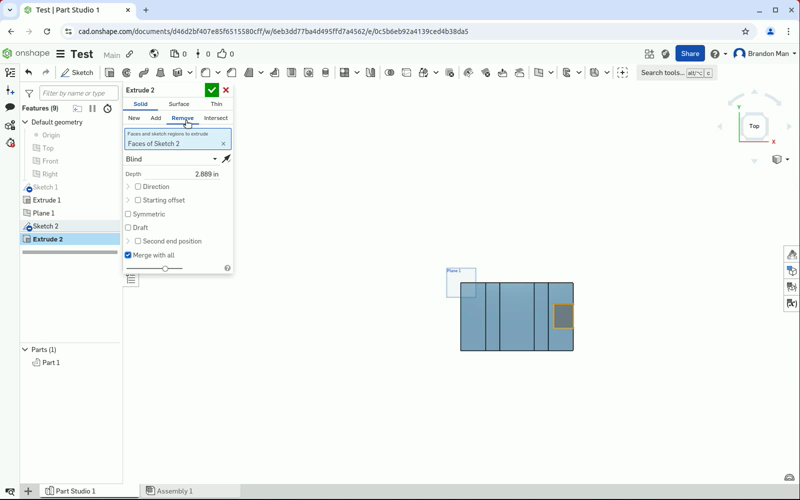
key(enter)
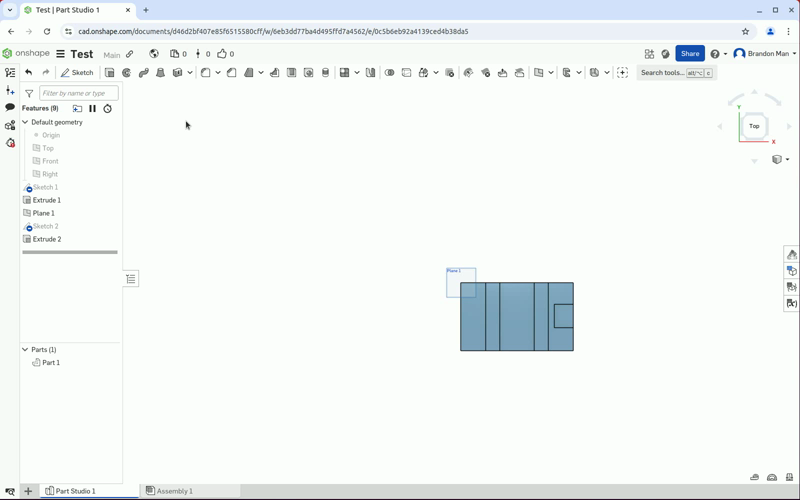
key(shift+h)
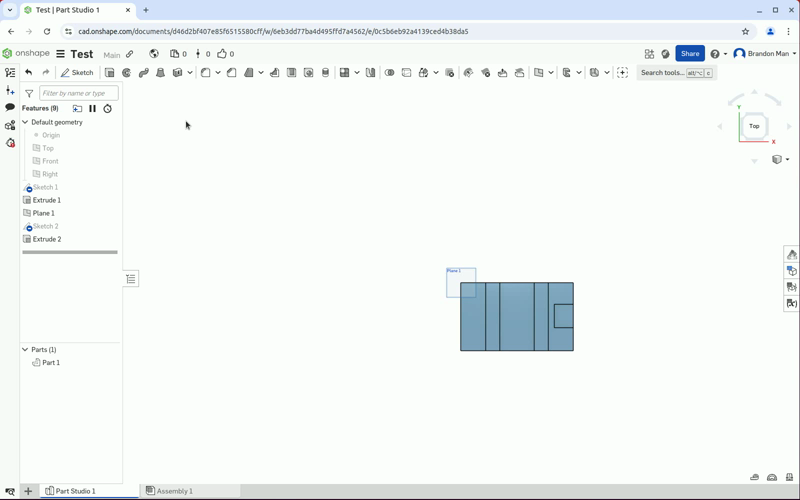
key(shift+h)
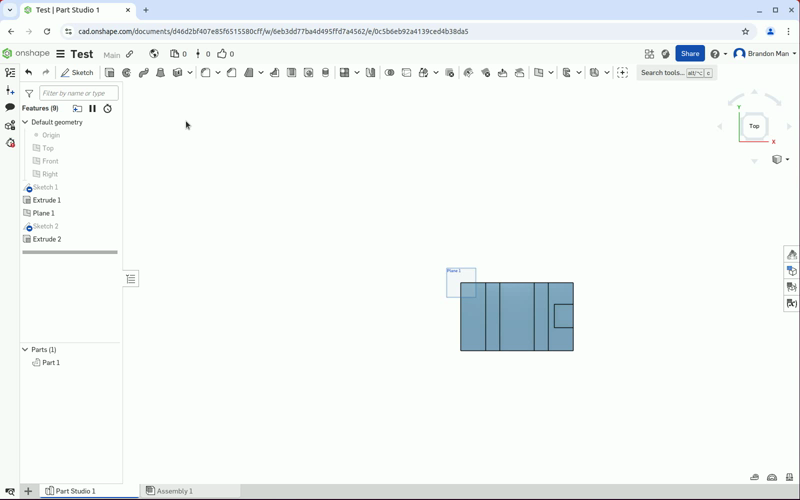
mouse_move(73, 189)
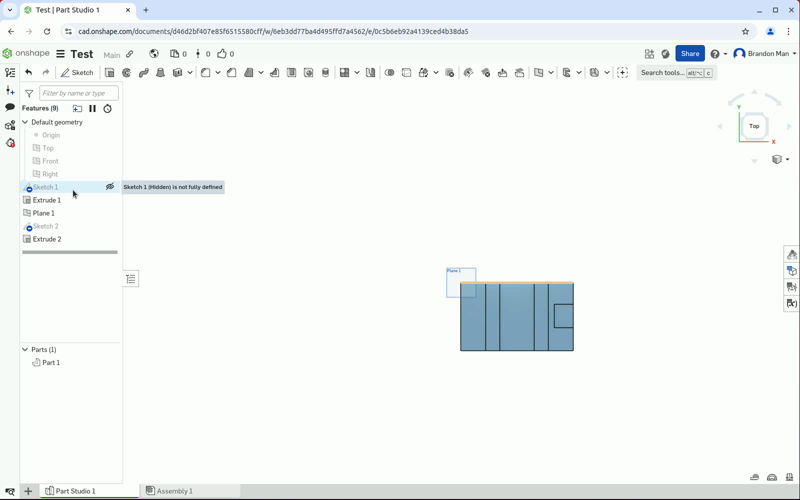
click(73, 189)
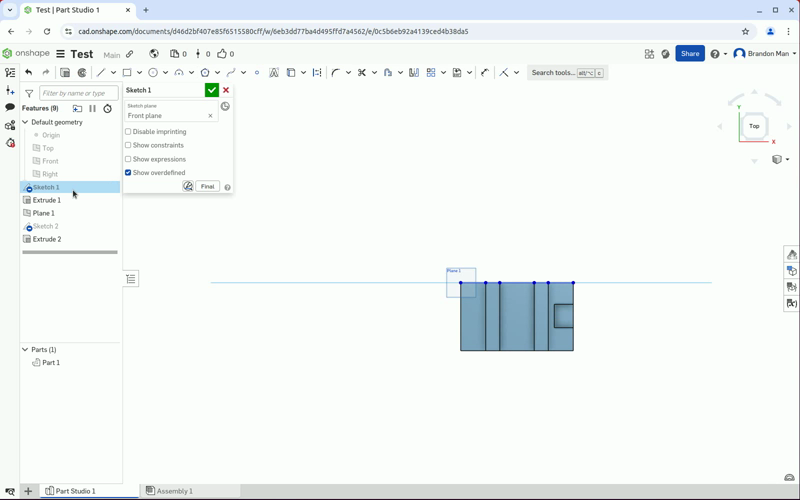
mouse_move(229, 92)
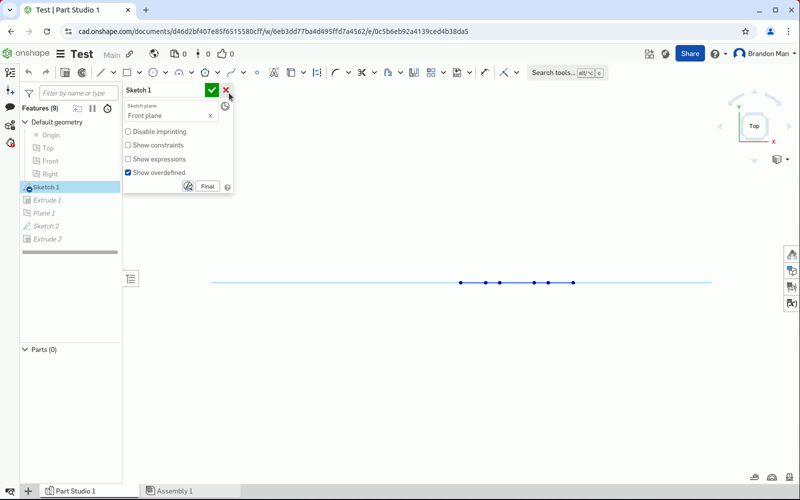
click(229, 92)
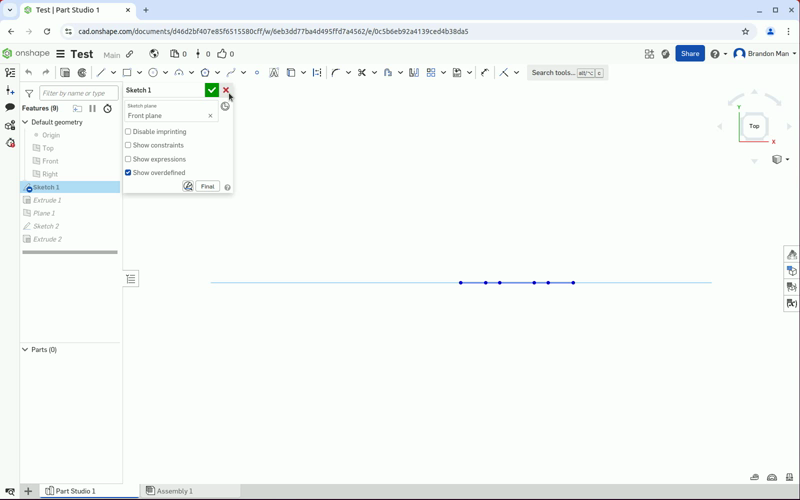
key(shift+s)
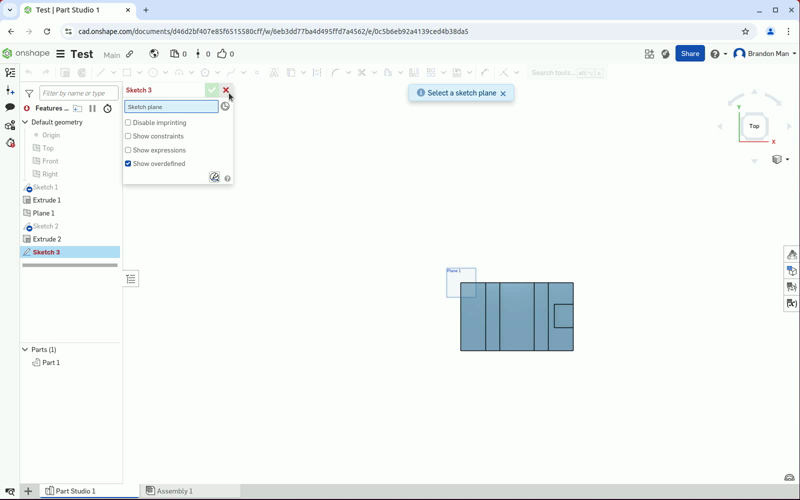
mouse_move(73, 215)
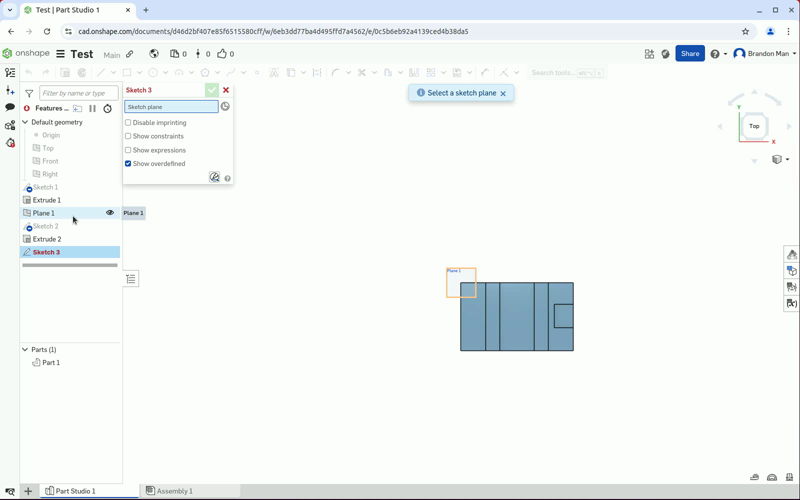
click(73, 215)
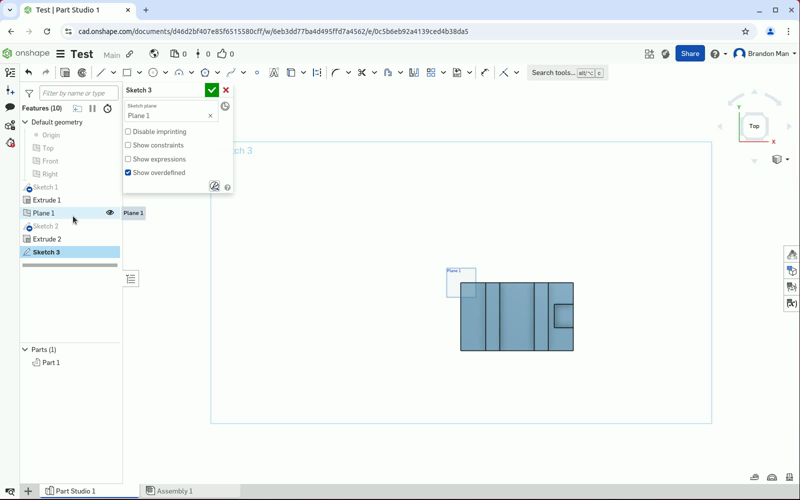
mouse_move(73, 352)
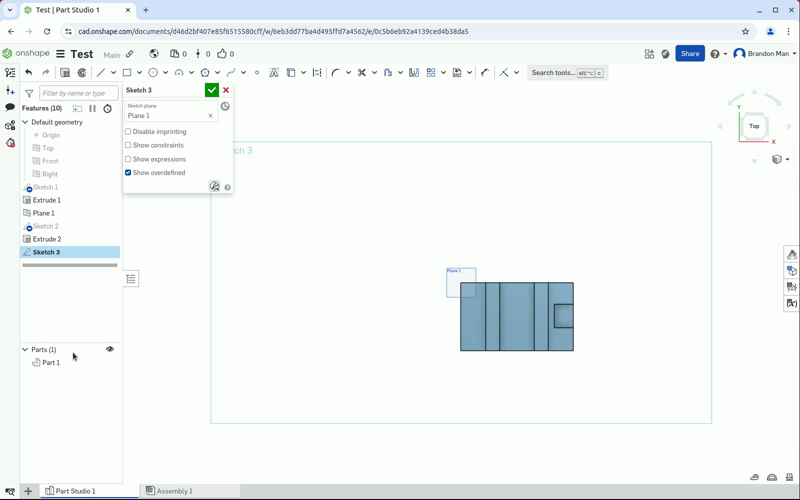
key(y)
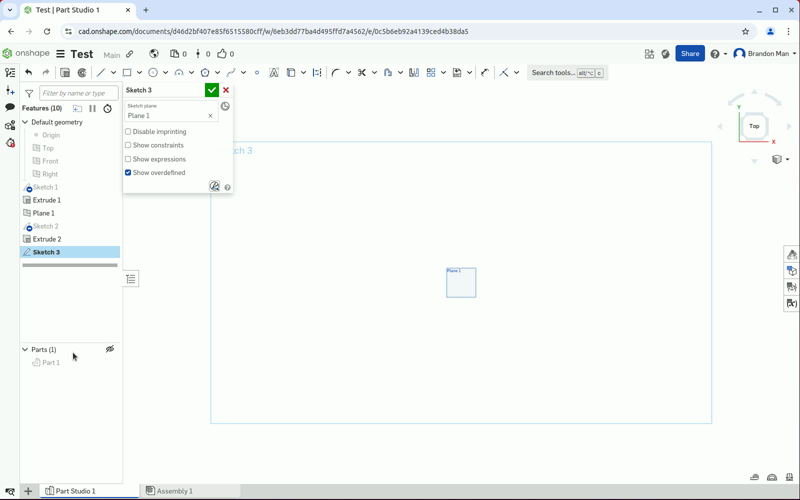
key(l)
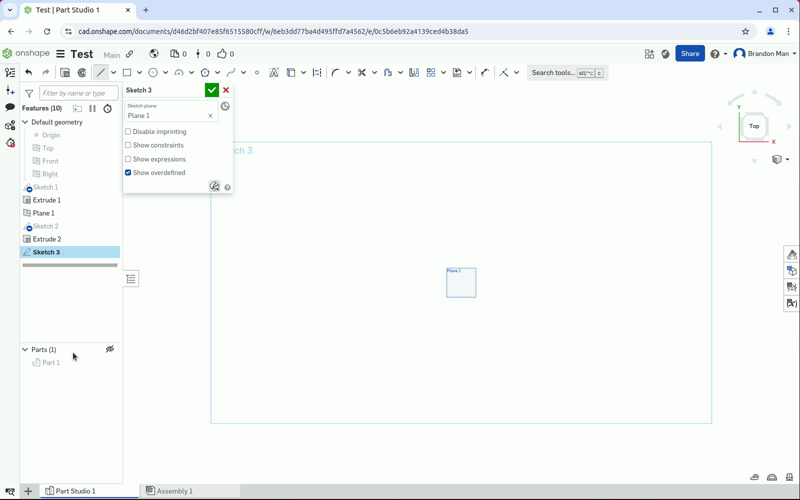
key_down(shift)
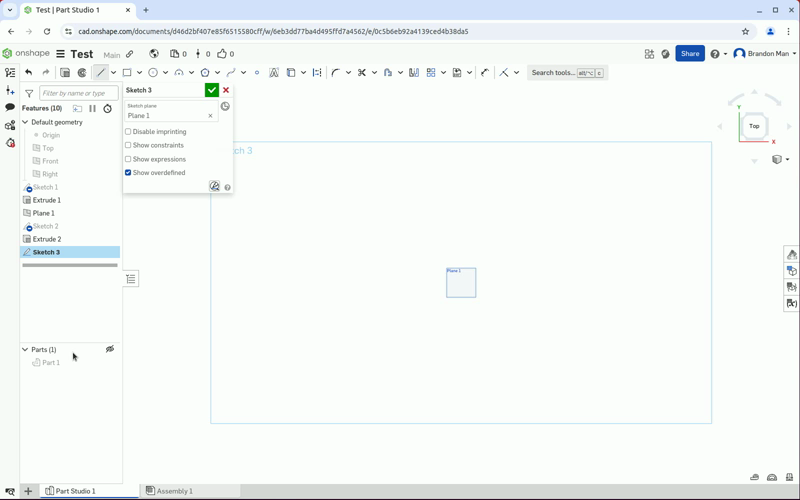
mouse_move(460, 327)
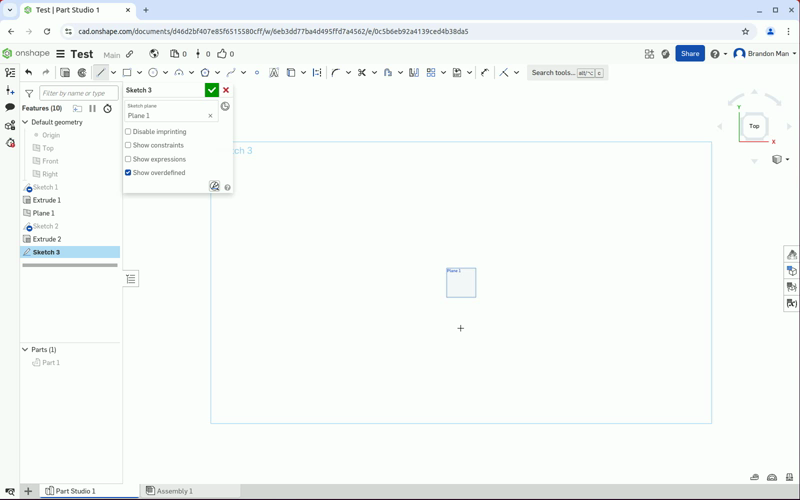
click(460, 327)
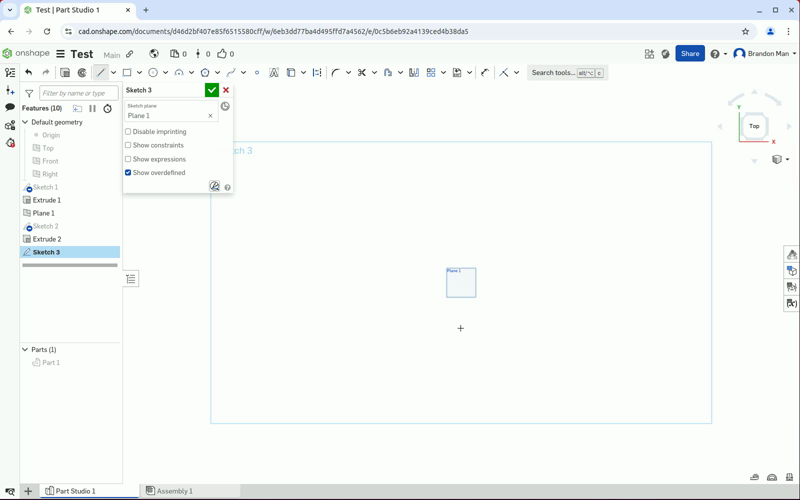
key_up(shift)
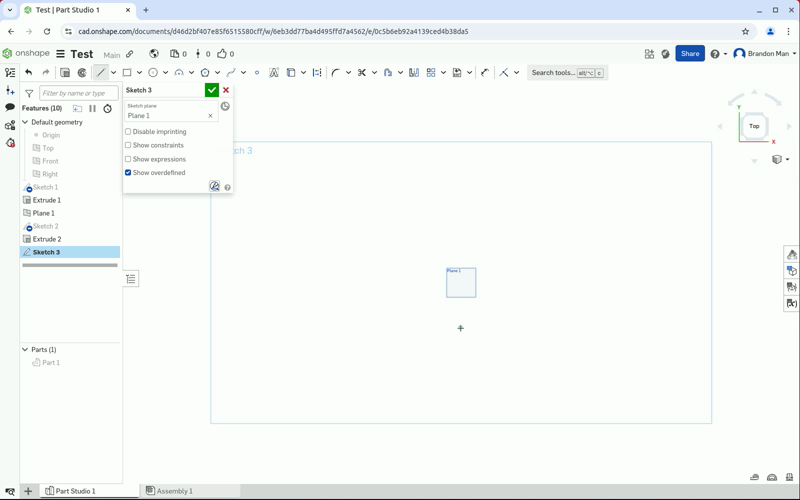
key_down(shift)
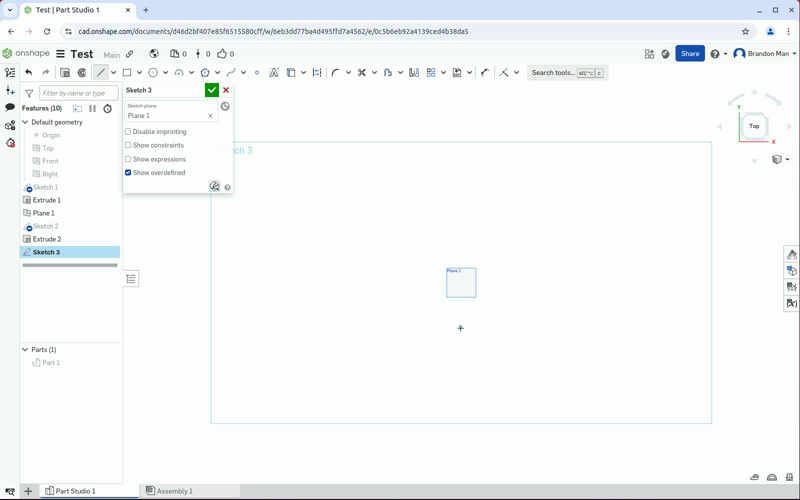
mouse_move(490, 327)
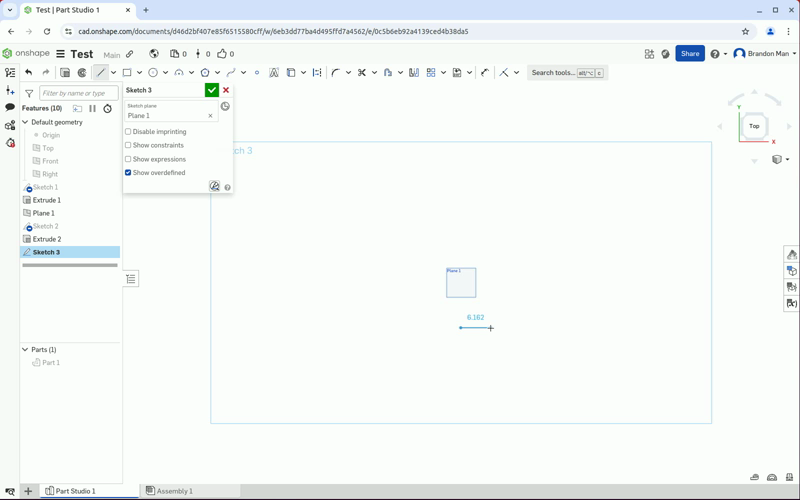
mouse_move(479, 327)
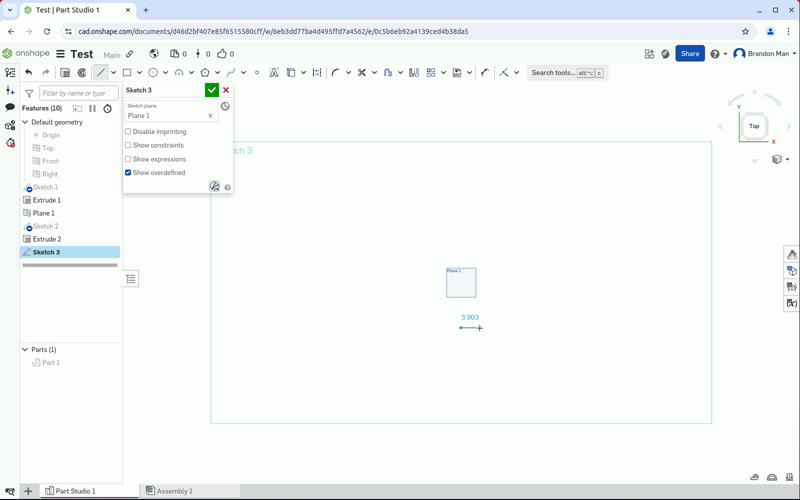
click(479, 327)
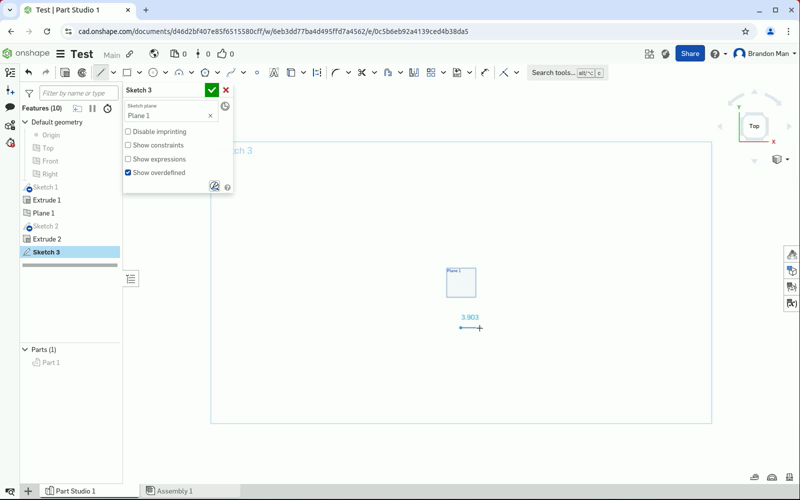
key_up(shift)
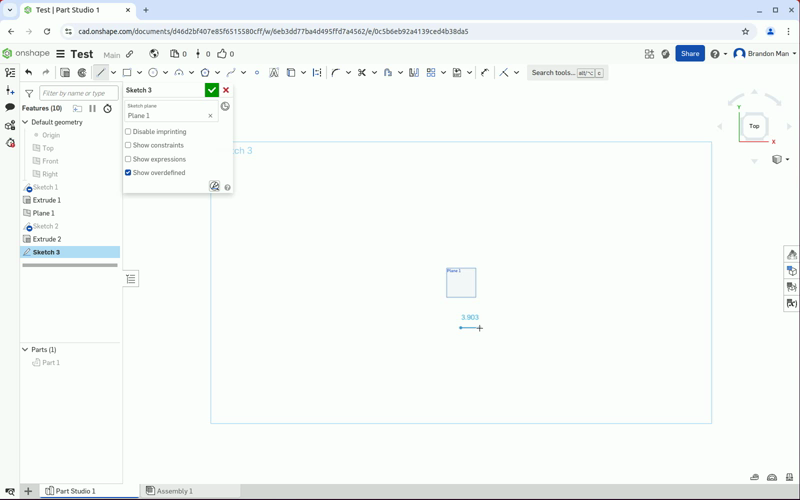
key_down(shift)
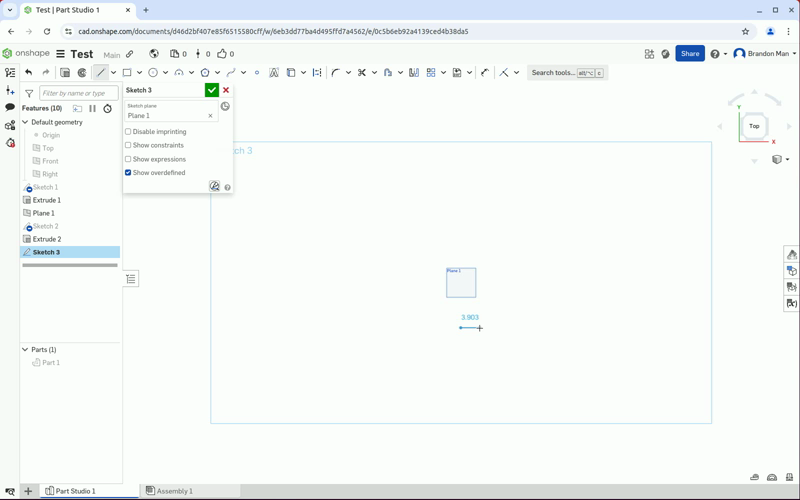
mouse_move(509, 327)
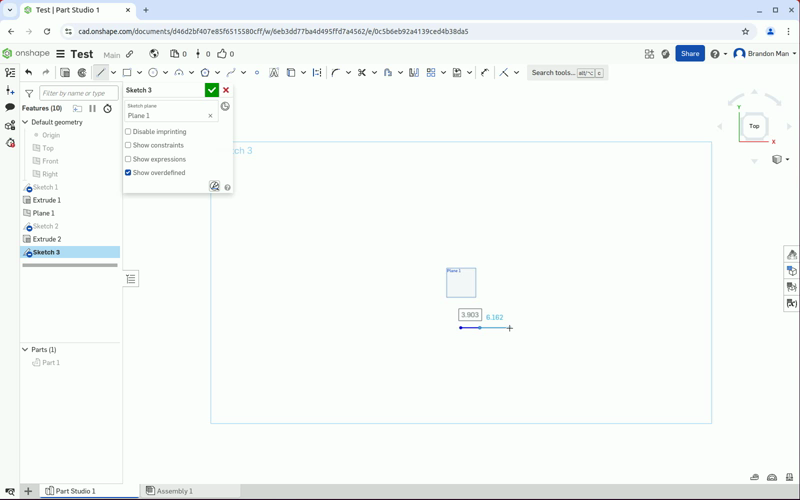
mouse_move(479, 304)
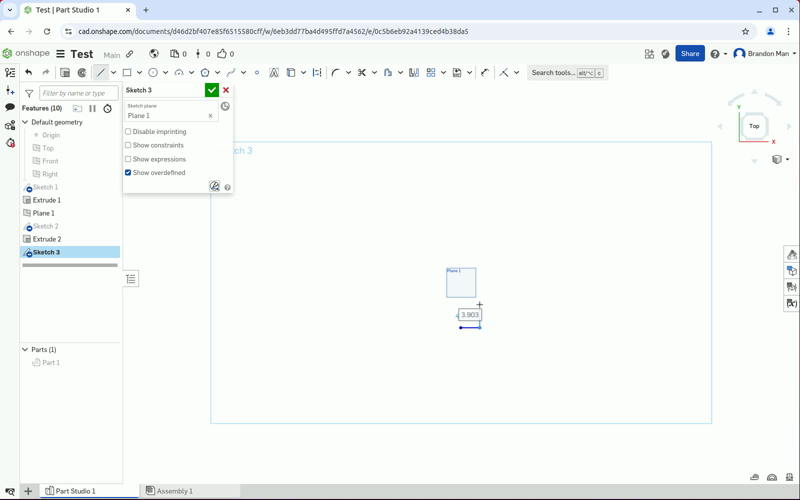
click(479, 304)
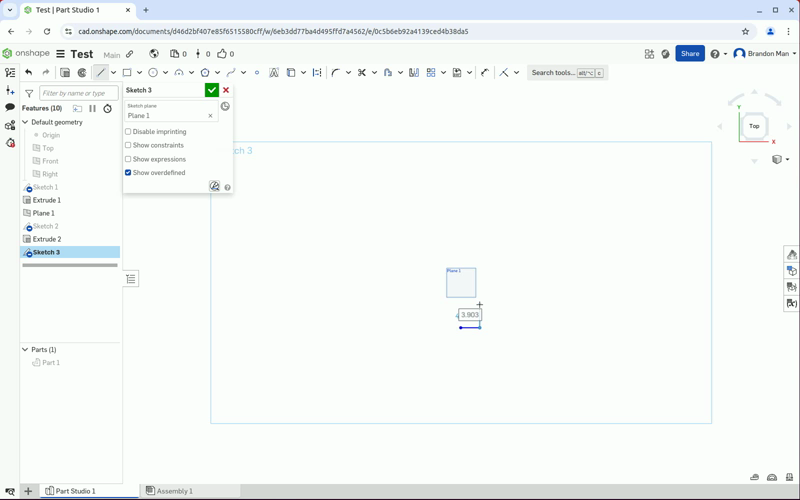
key_up(shift)
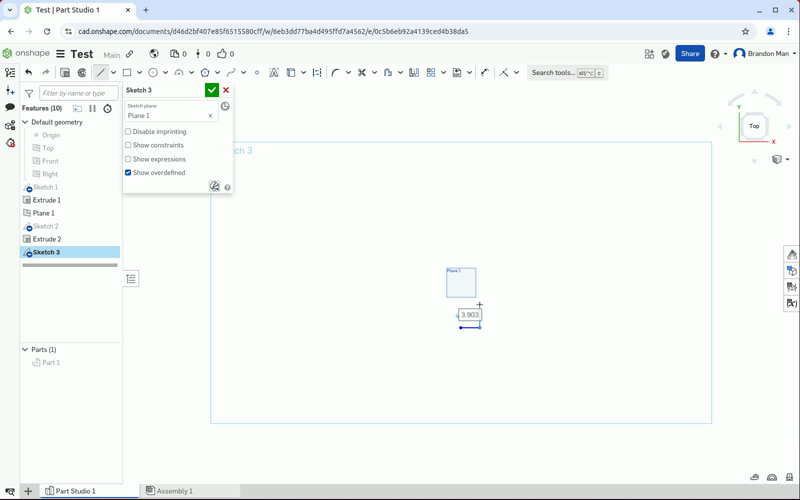
key_down(shift)
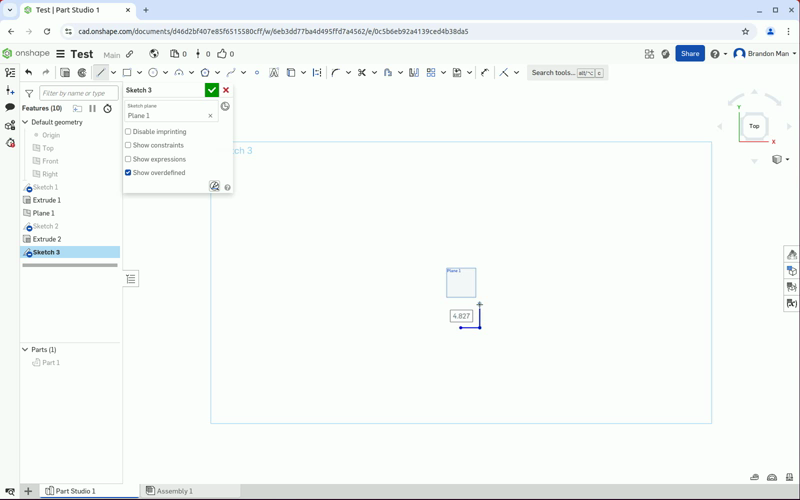
mouse_move(509, 304)
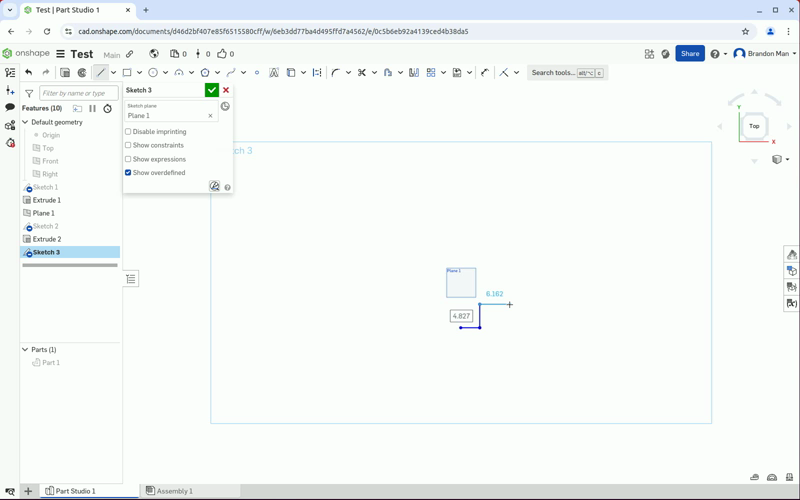
mouse_move(460, 304)
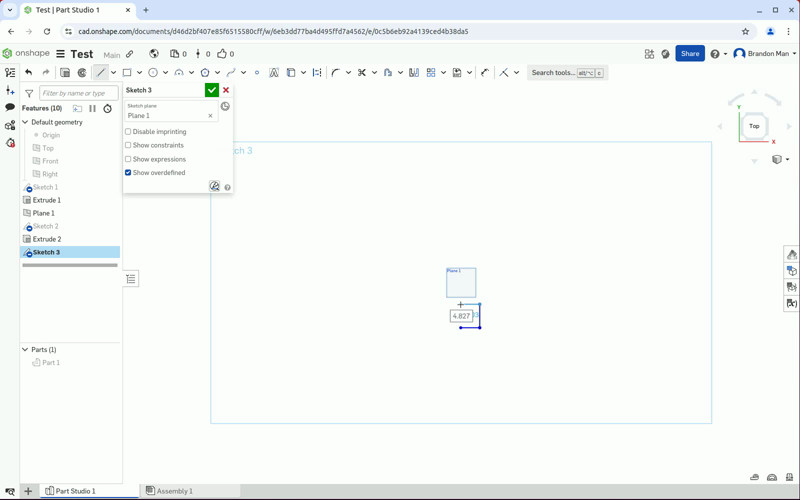
click(460, 304)
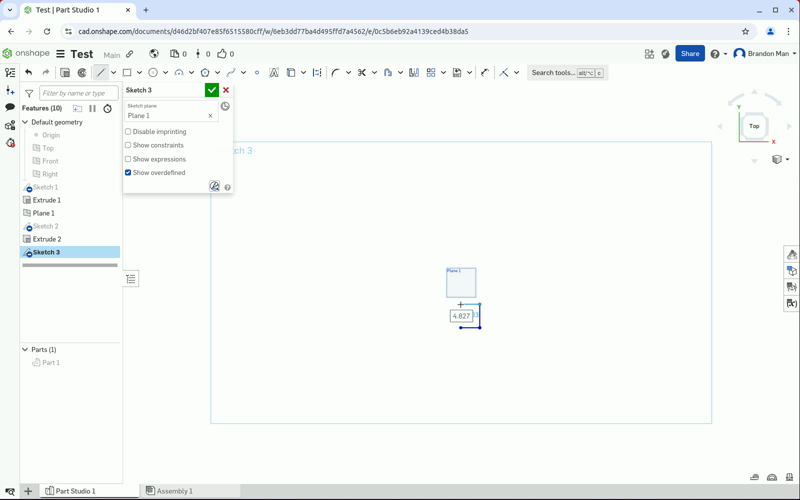
key_up(shift)
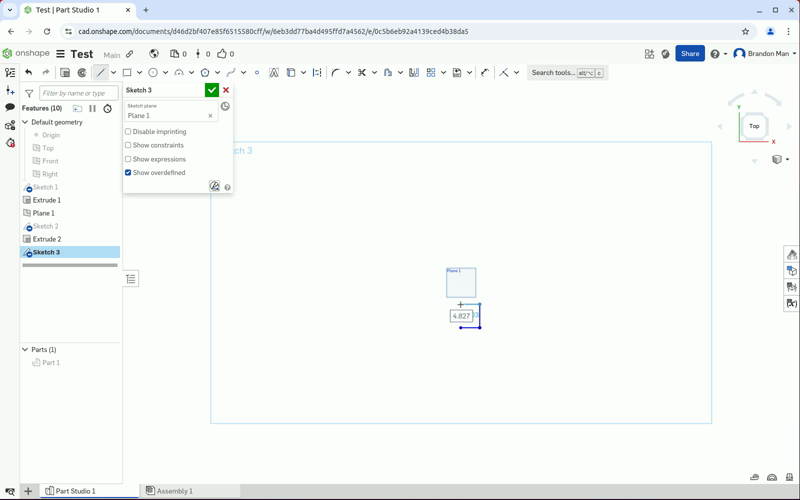
mouse_move(490, 304)
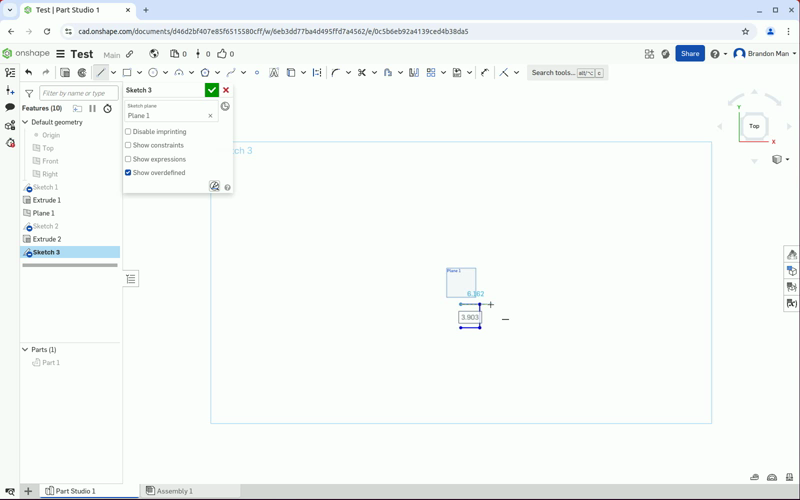
key_down(shift)
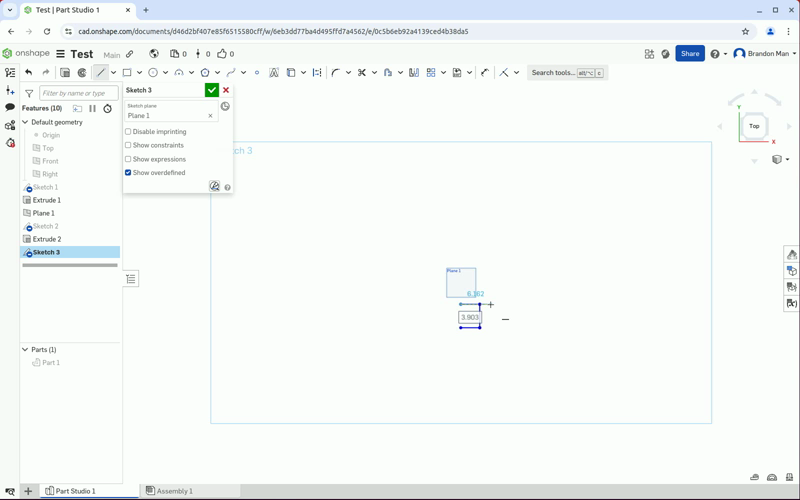
mouse_move(460, 327)
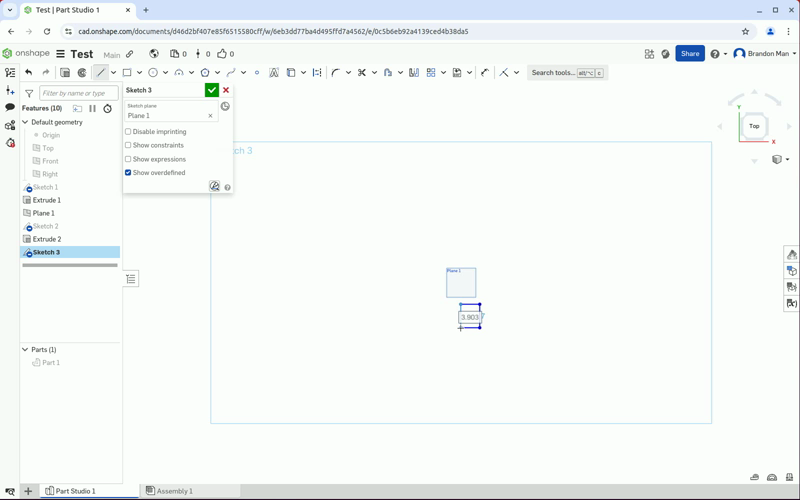
key_up(shift)
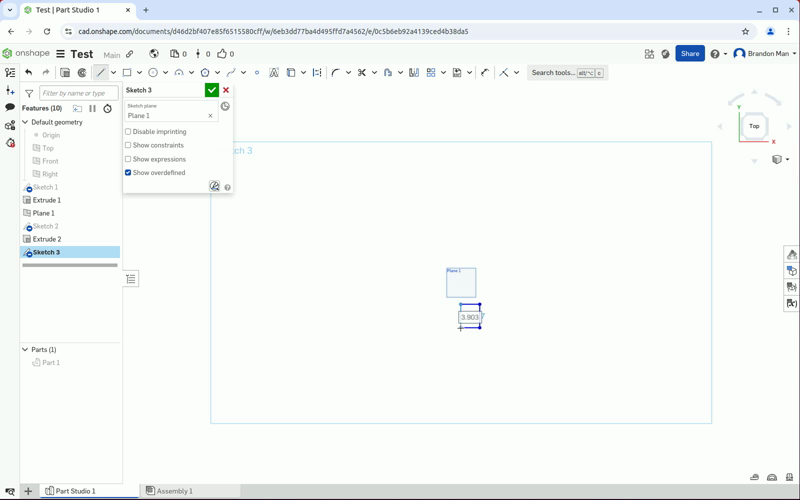
click(460, 327)
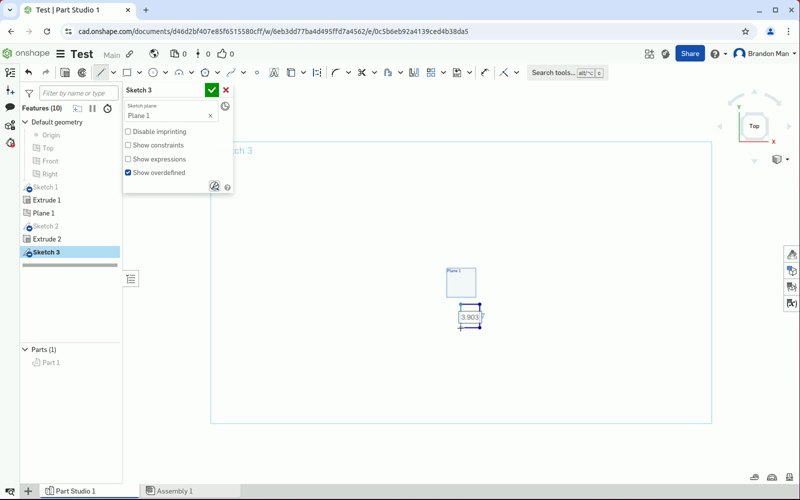
key(esc)
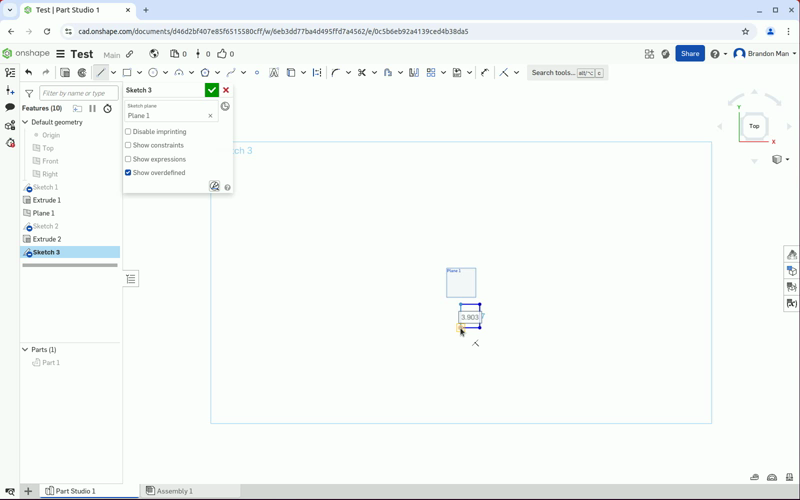
mouse_move(477, 321)
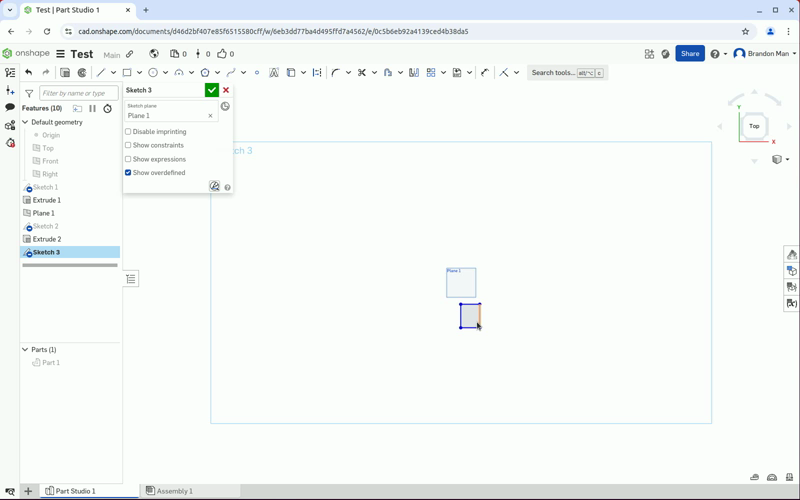
scroll(6)
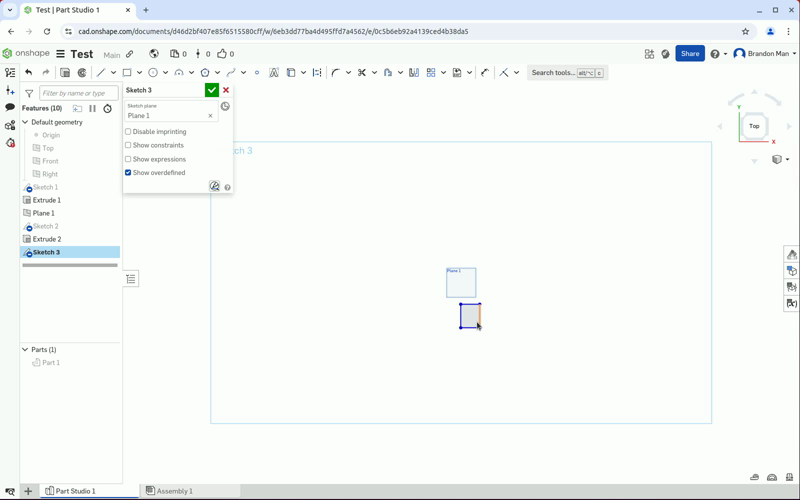
scroll(6)
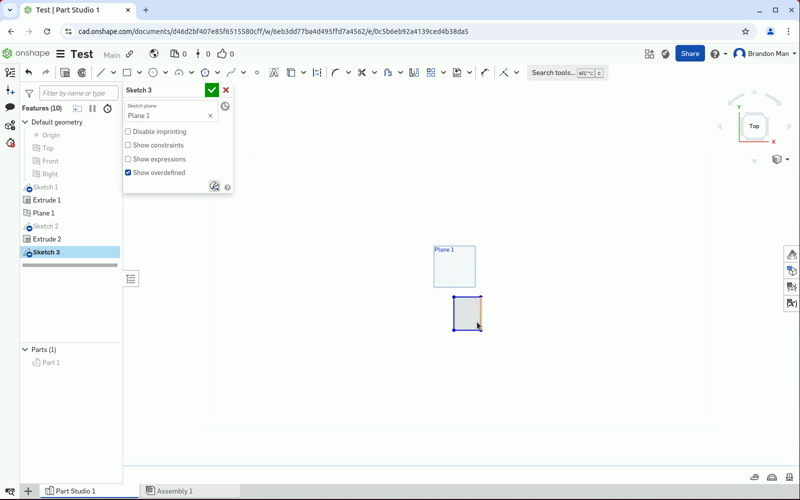
scroll(6)
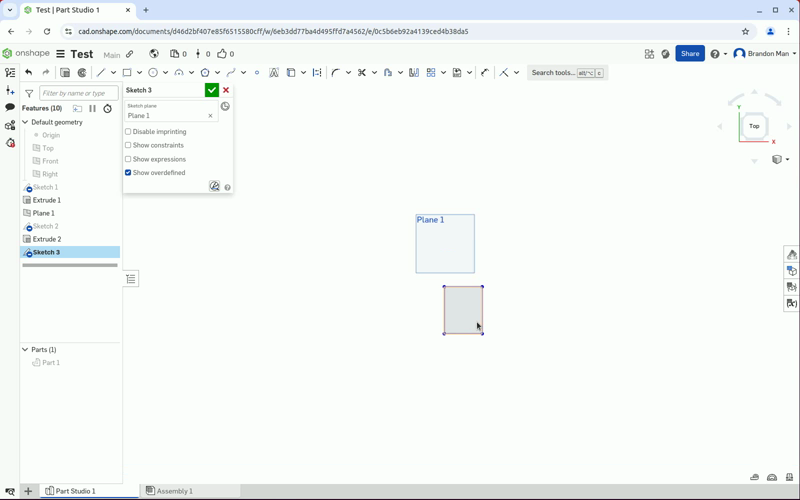
scroll(6)
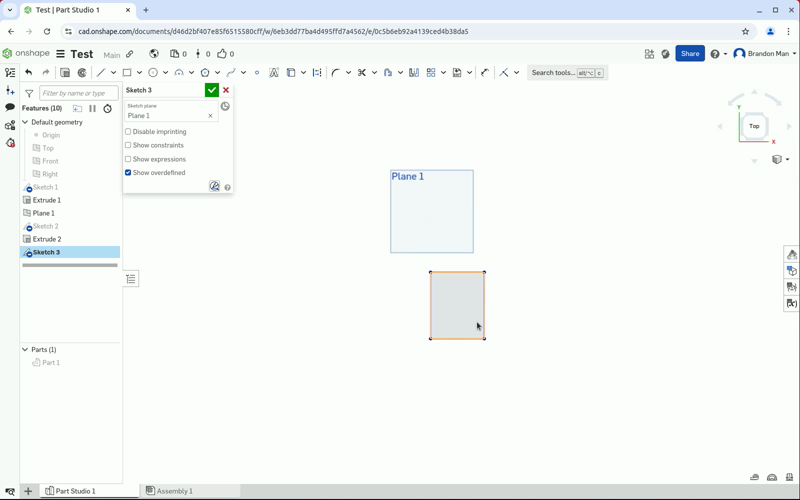
scroll(6)
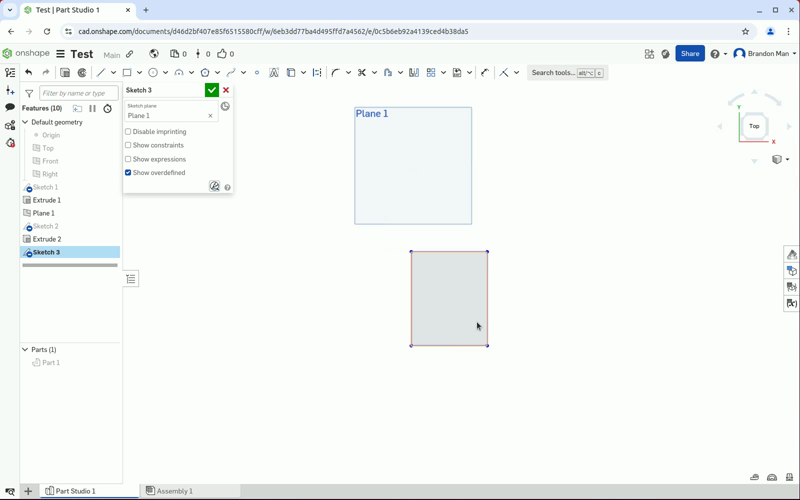
scroll(6)
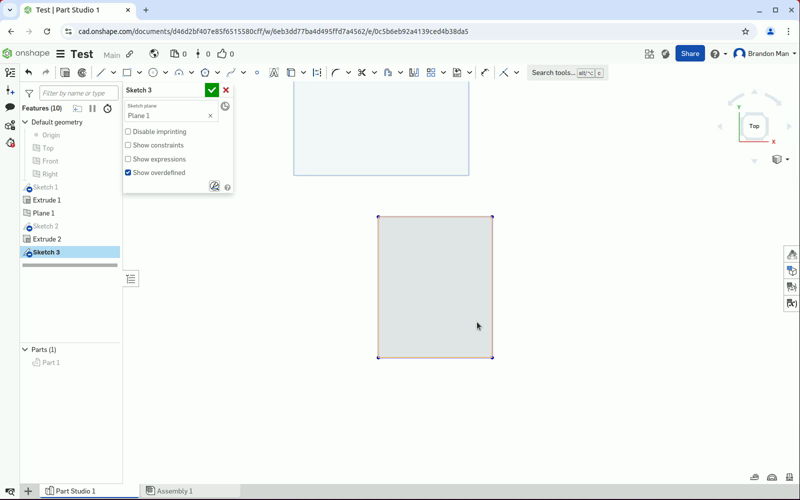
scroll(6)
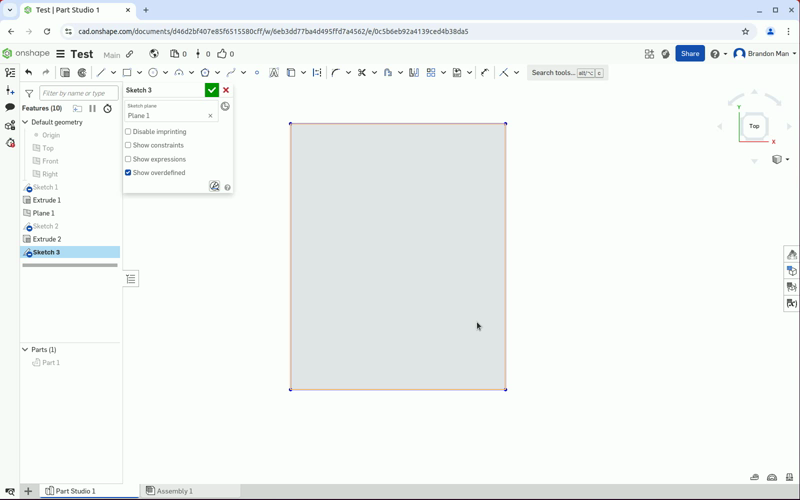
click(477, 321)
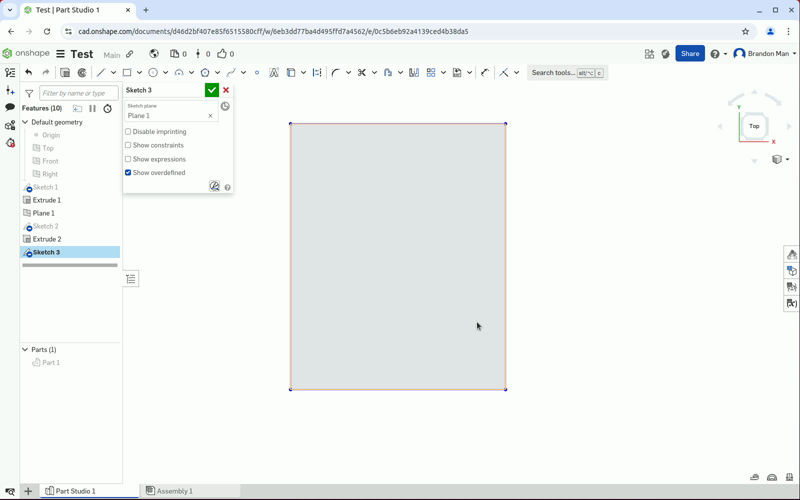
scroll(-6)
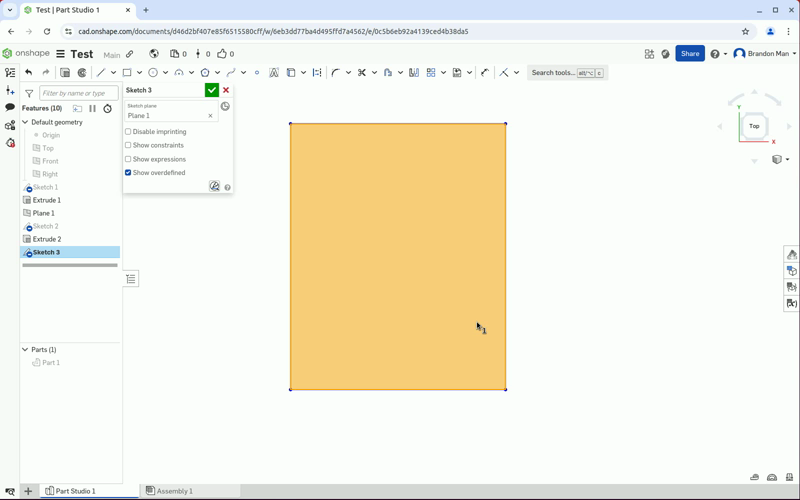
scroll(-6)
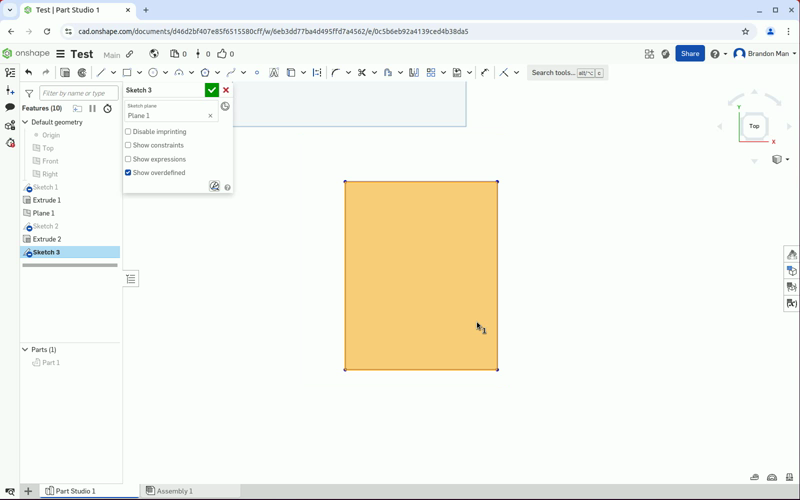
scroll(-6)
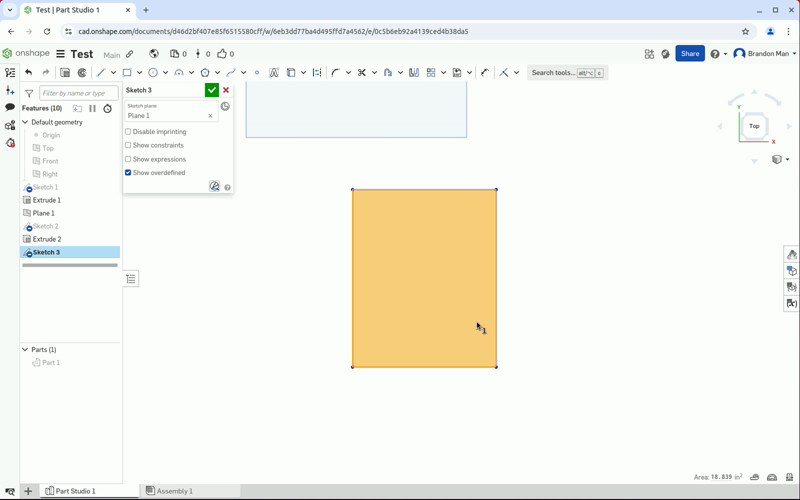
scroll(-6)
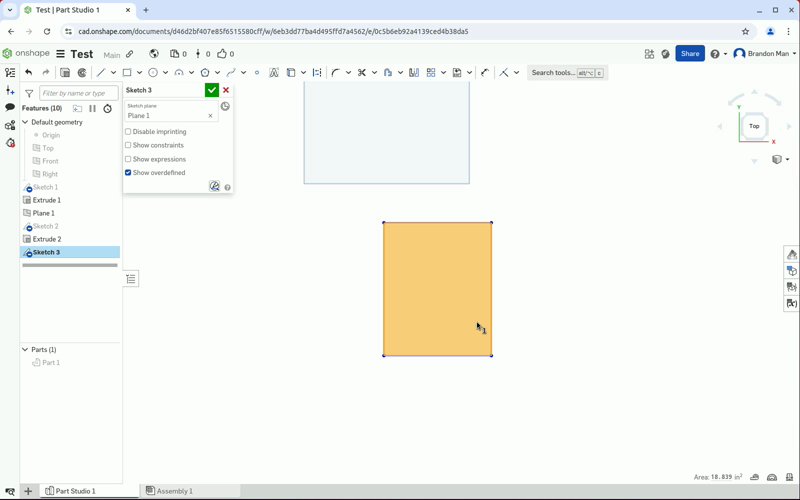
scroll(-6)
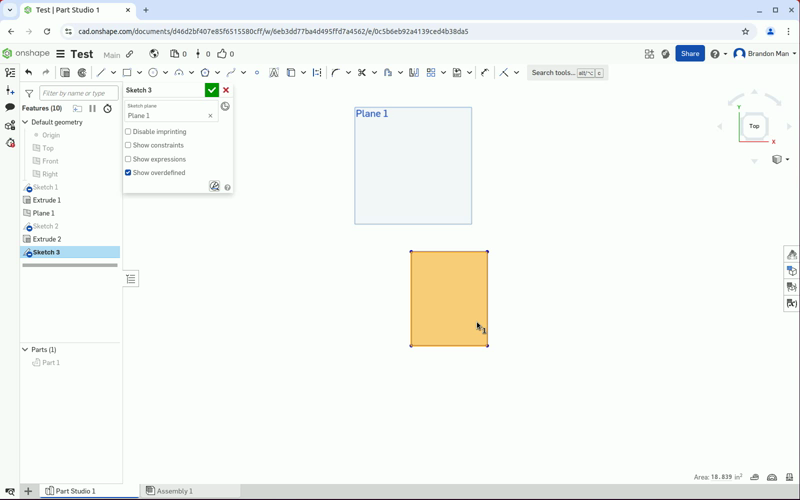
scroll(-6)
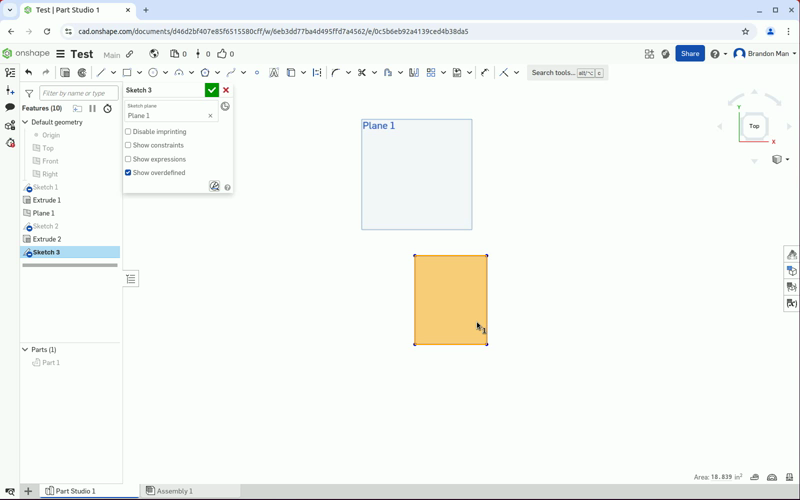
scroll(-6)
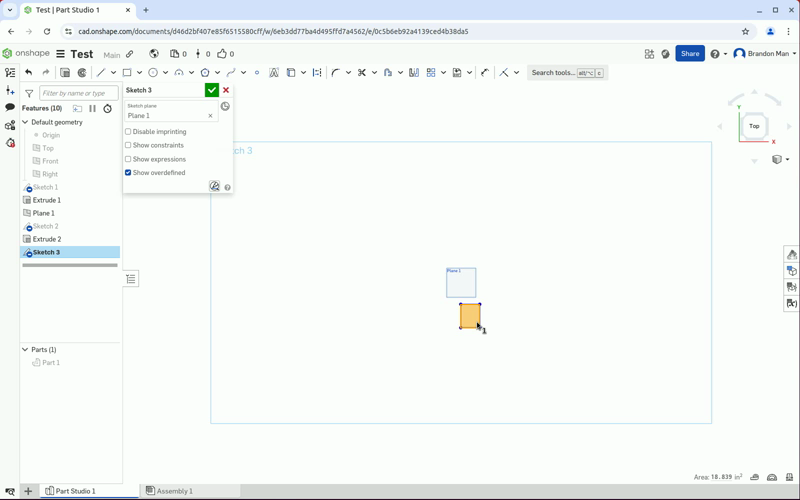
mouse_move(73, 352)
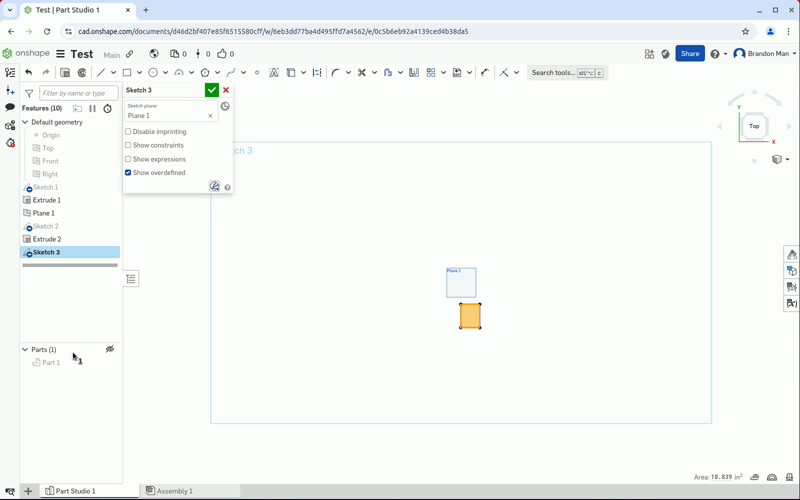
key(shift+y)
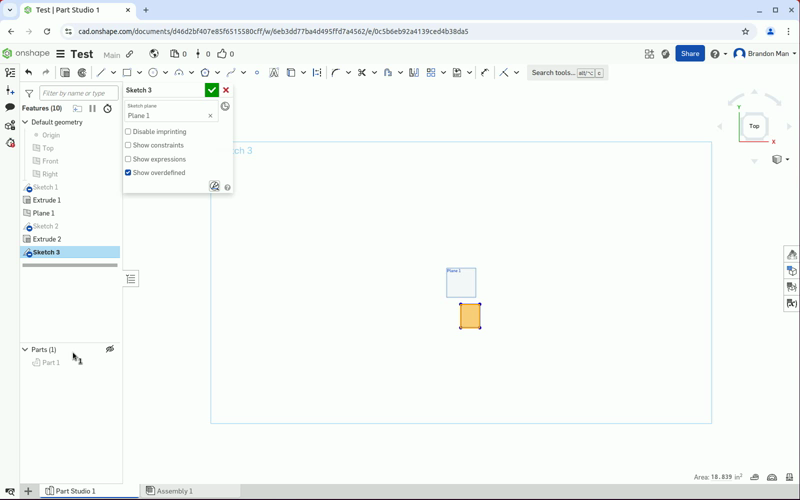
key(shift+e)
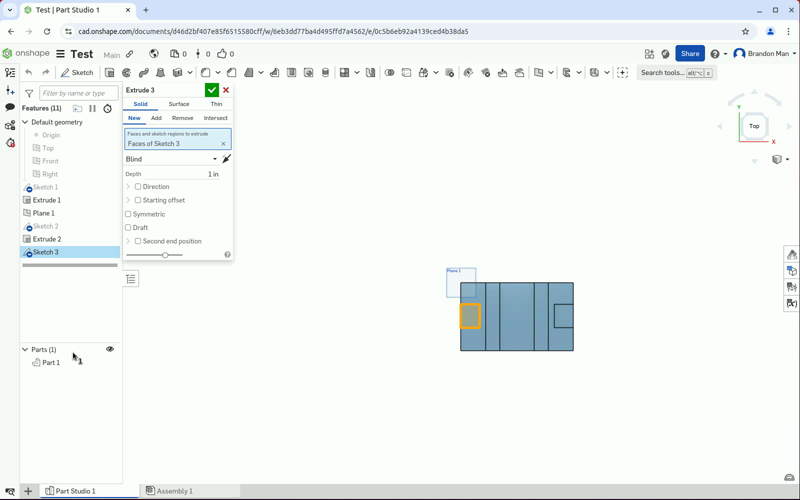
mouse_move(143, 106)
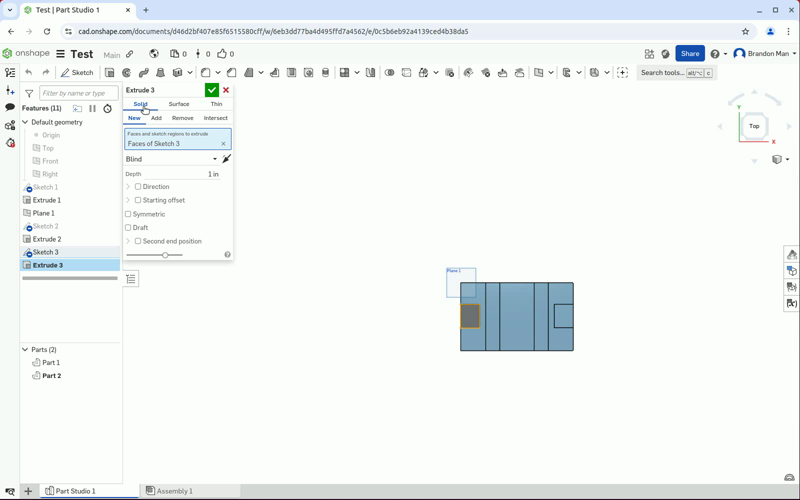
click(143, 106)
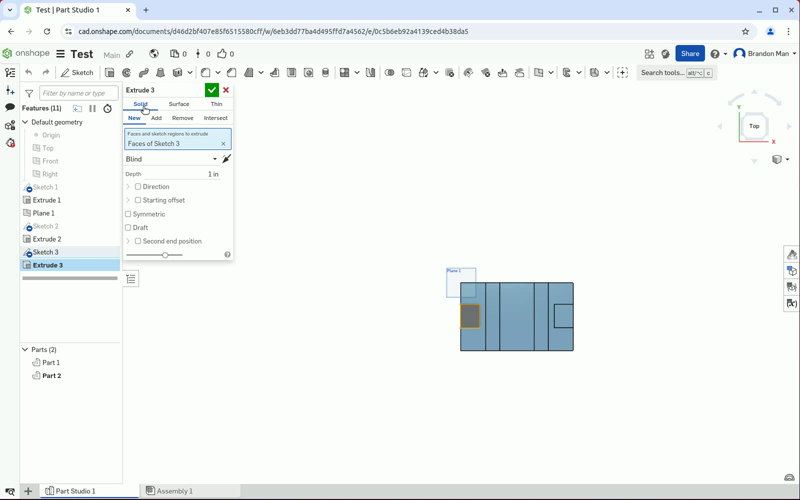
mouse_move(186, 120)
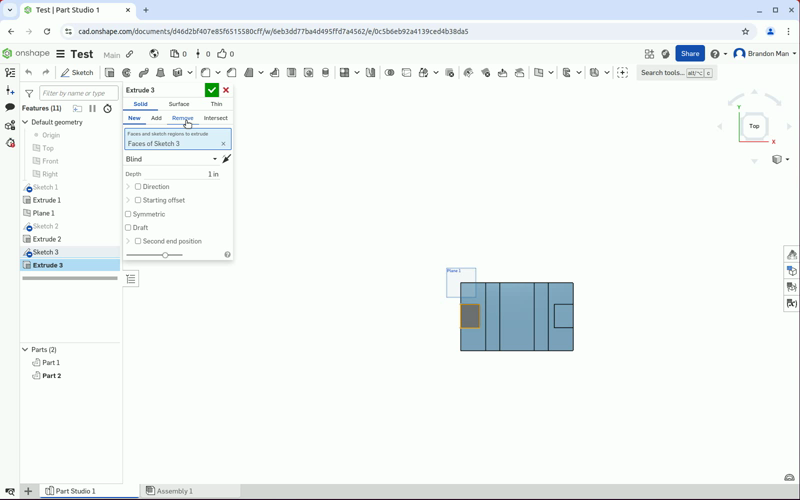
click(186, 120)
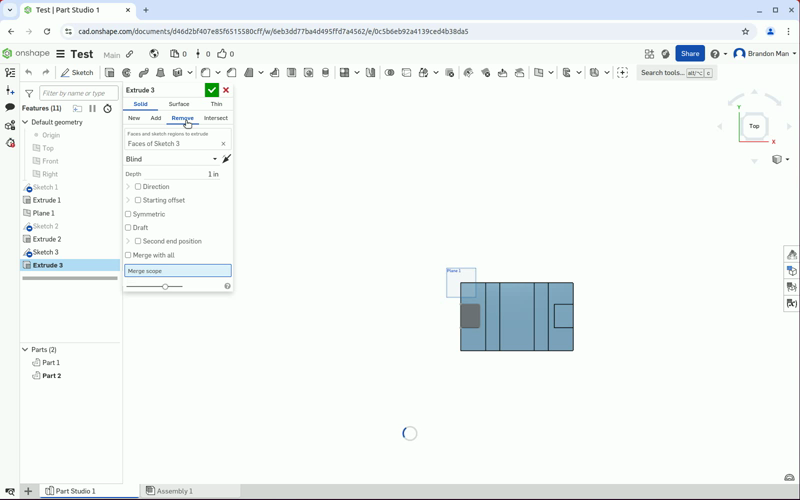
key(tab, 4)
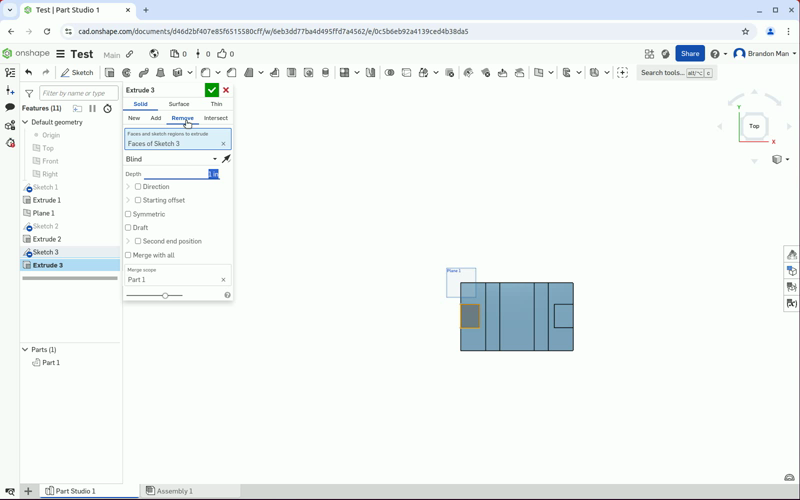
text(2.889)
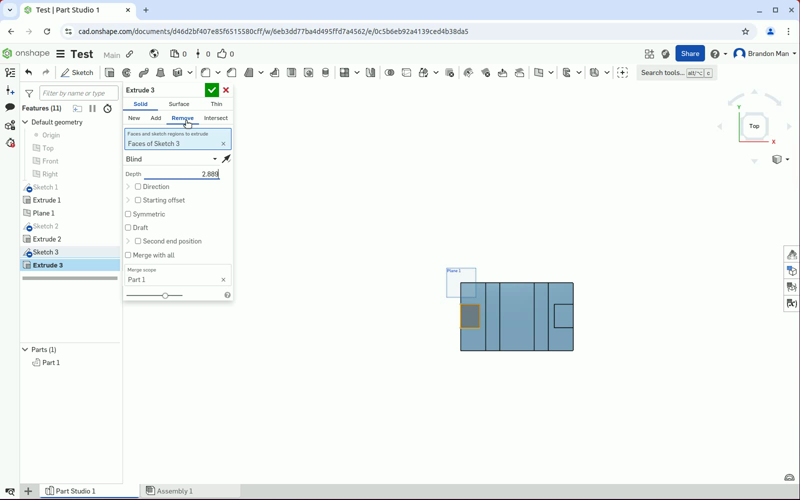
key(tab, 6)
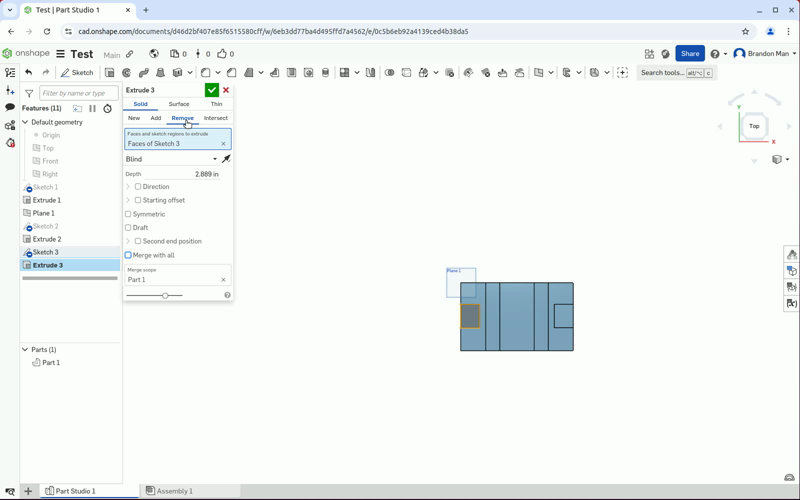
key(space)
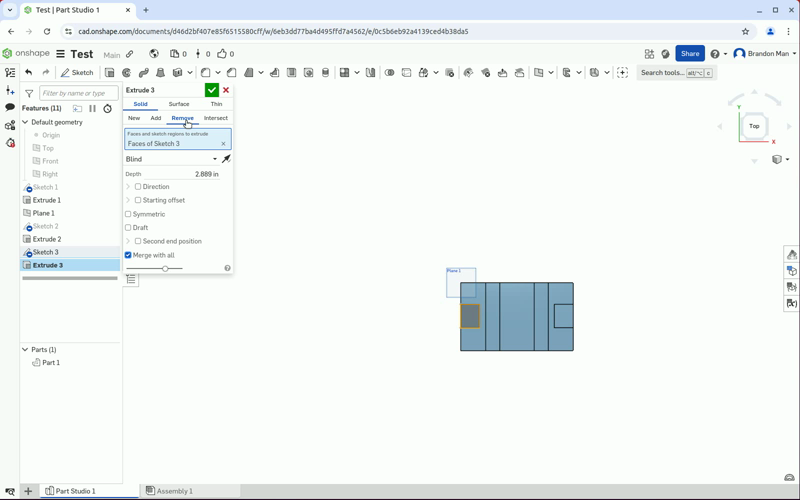
key(enter)
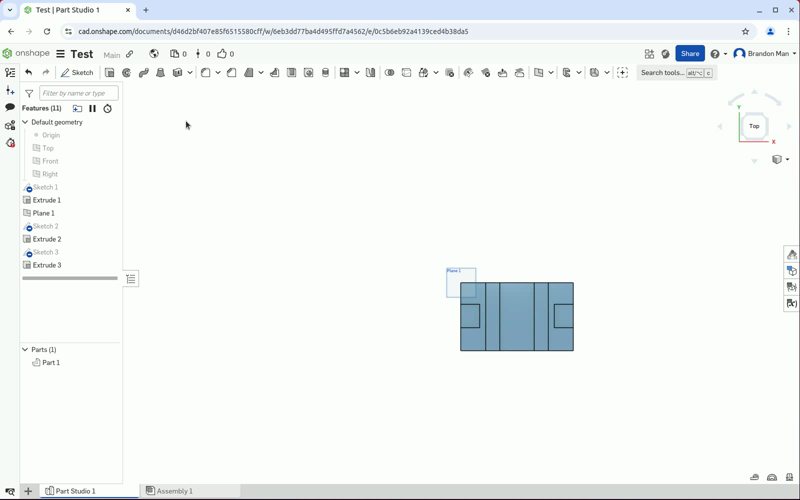
key(shift+h)
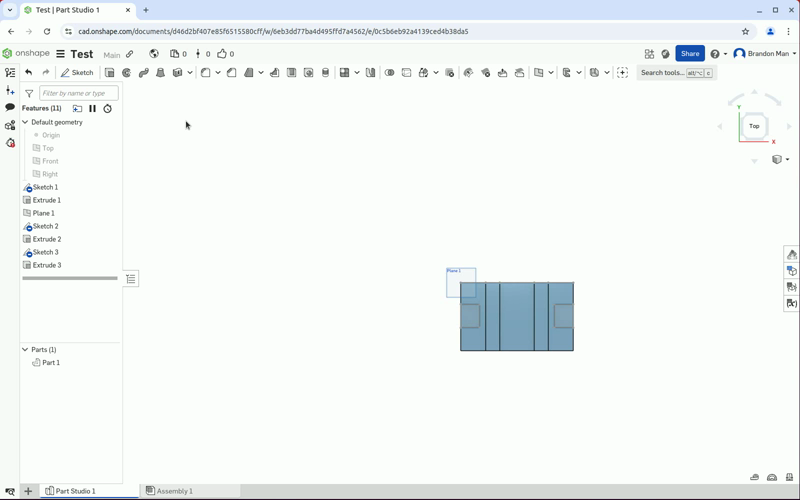
key(shift+h)
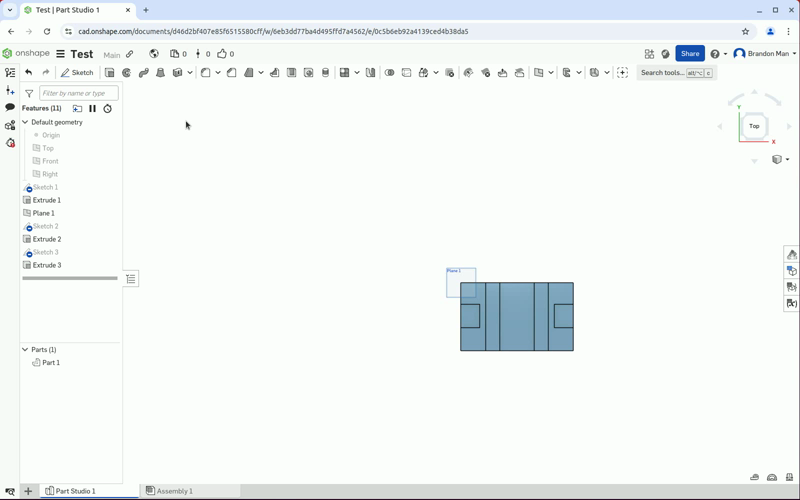
mouse_move(73, 189)
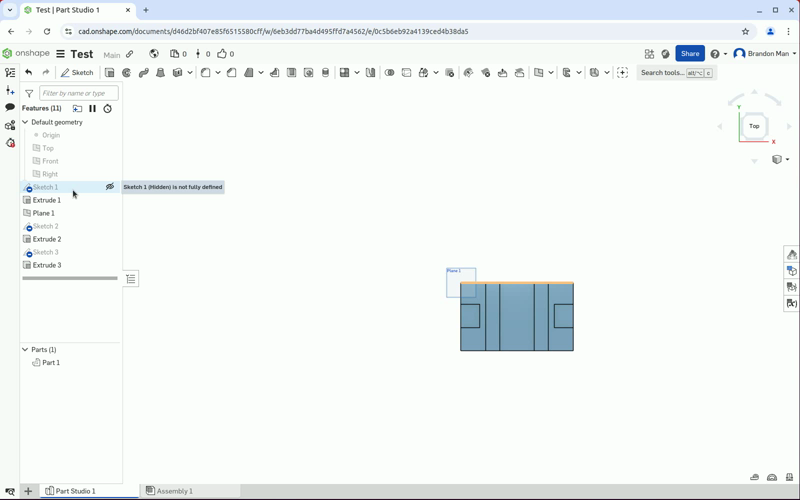
click(73, 189)
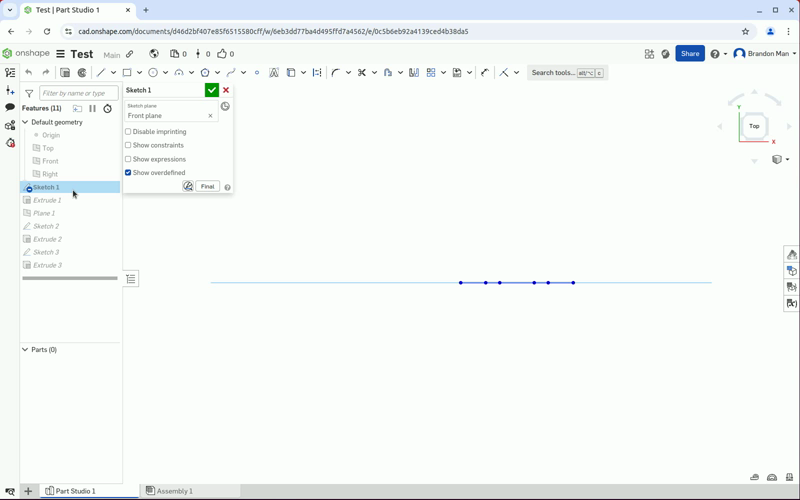
mouse_move(229, 92)
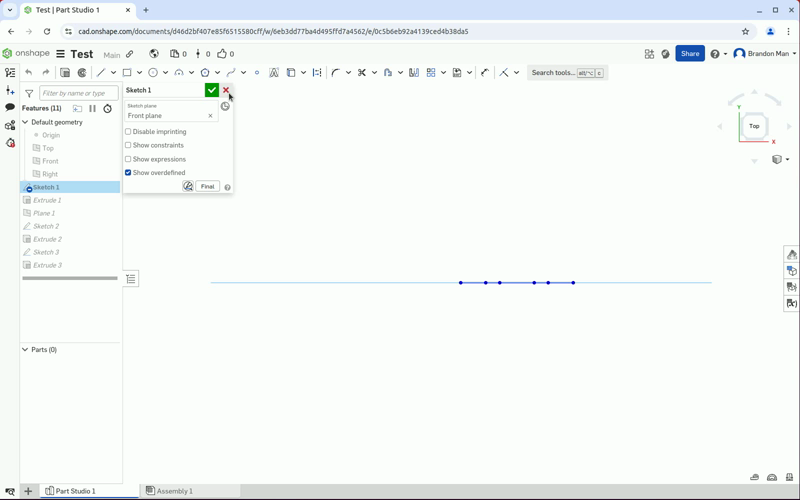
click(229, 92)
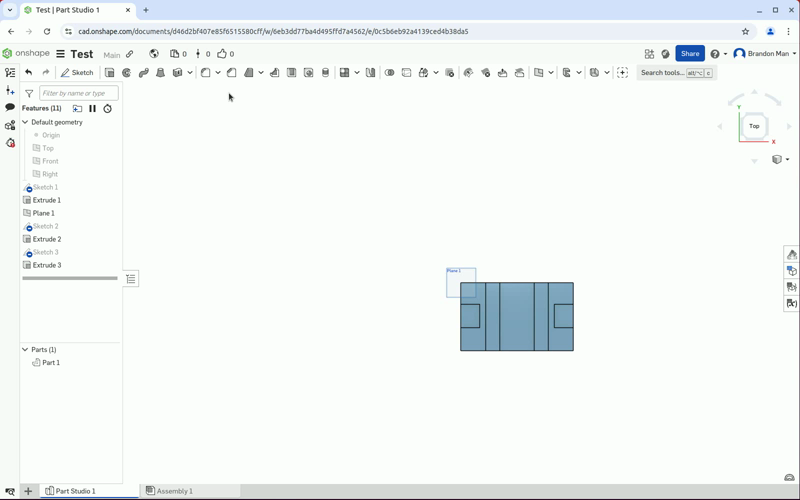
mouse_move(73, 352)
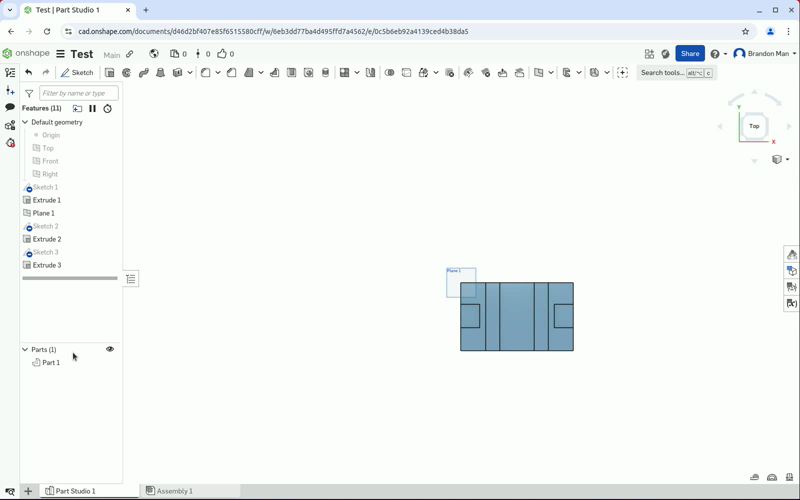
key(y)
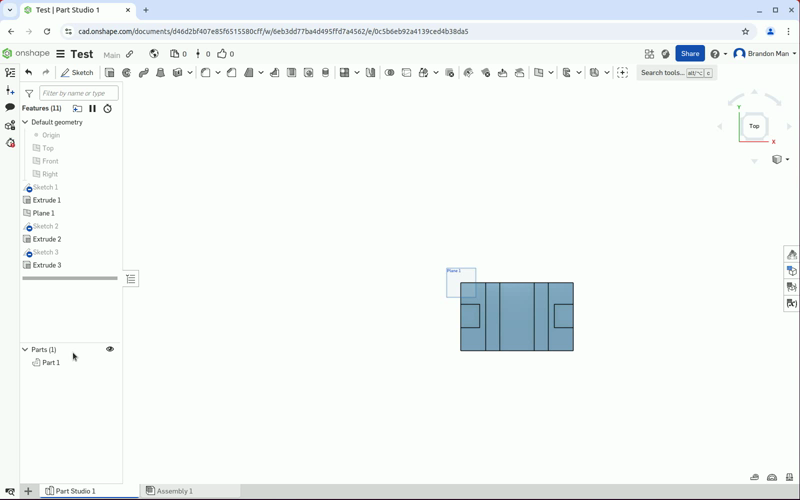
key(shift+p)
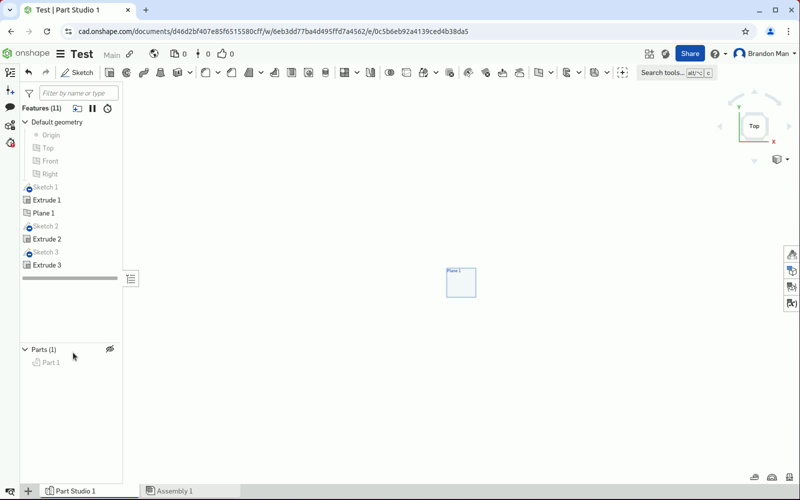
key(space)
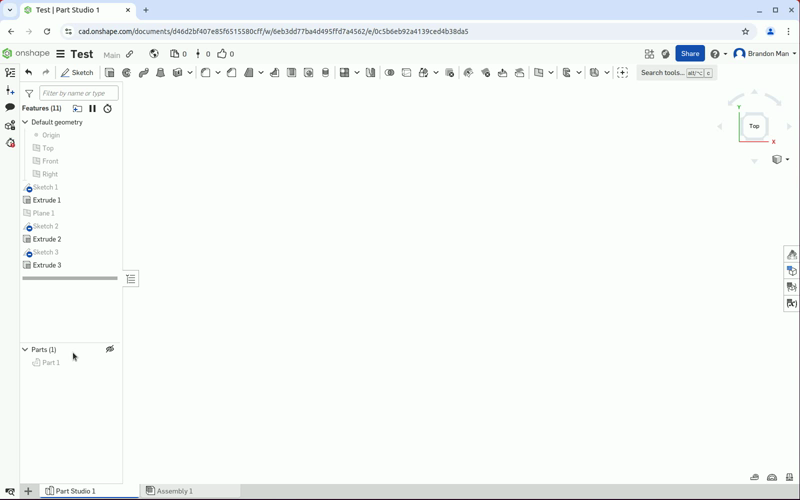
key_down(shift)
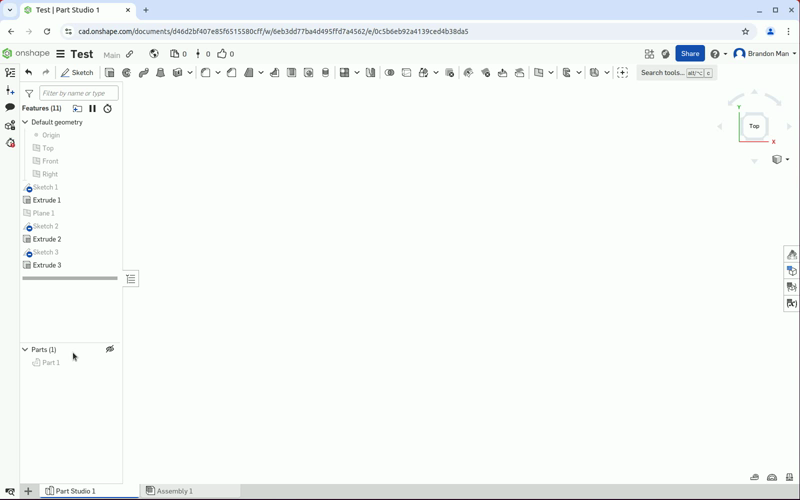
key(up)
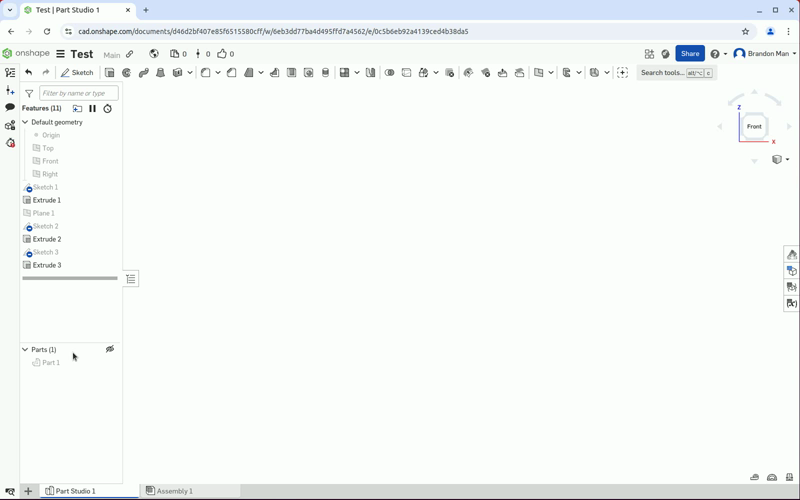
key_up(shift)
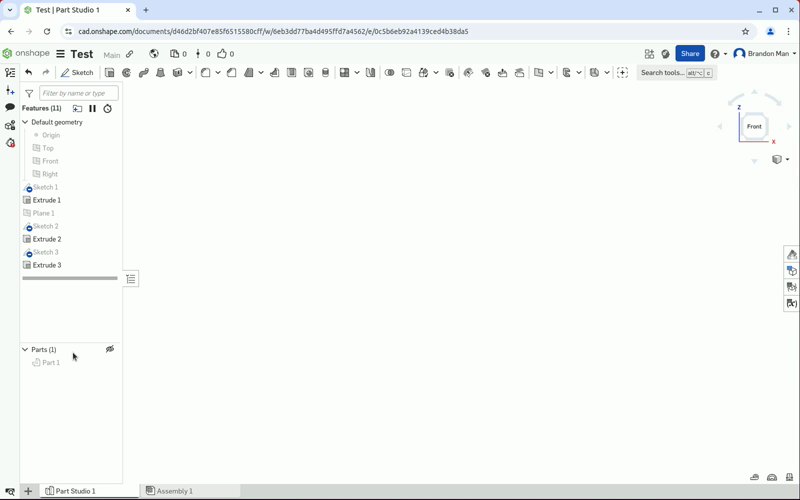
key(space)
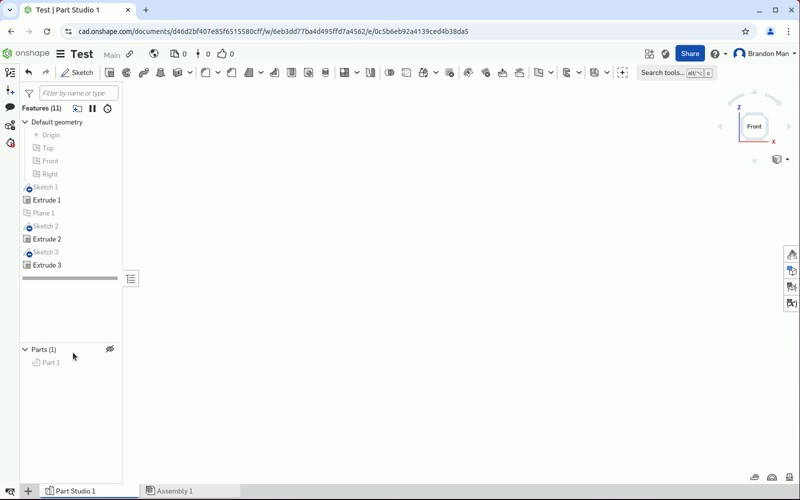
key_down(shift)
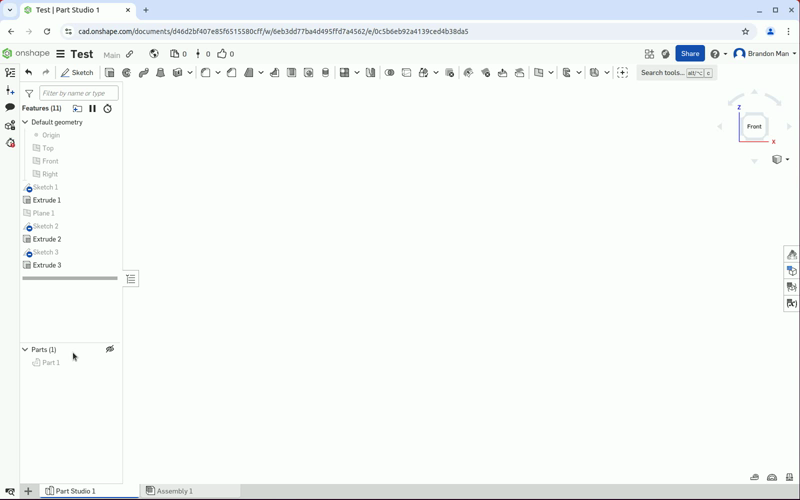
key(left)
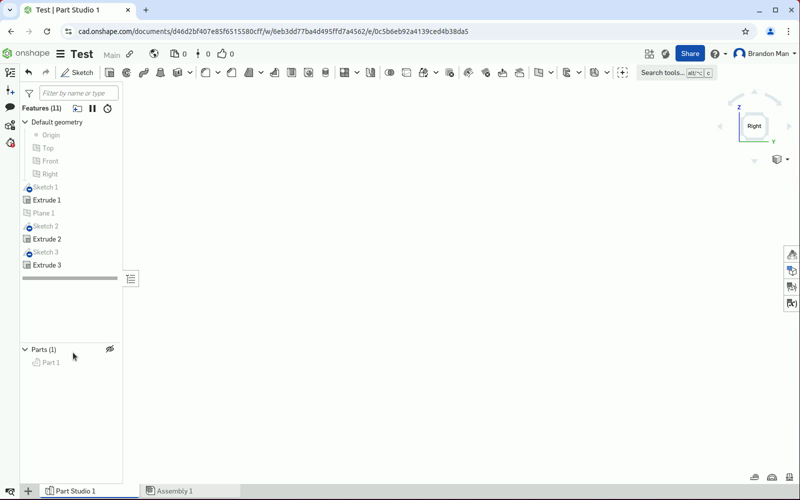
key_up(shift)
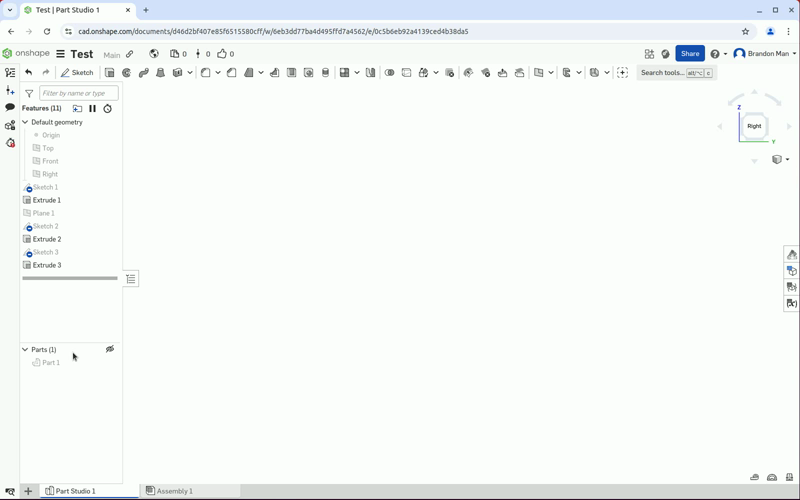
mouse_move(73, 352)
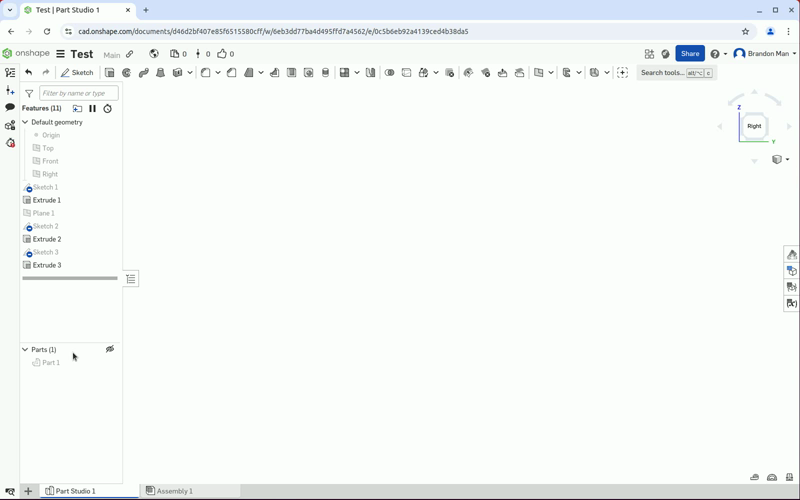
key(shift+y)
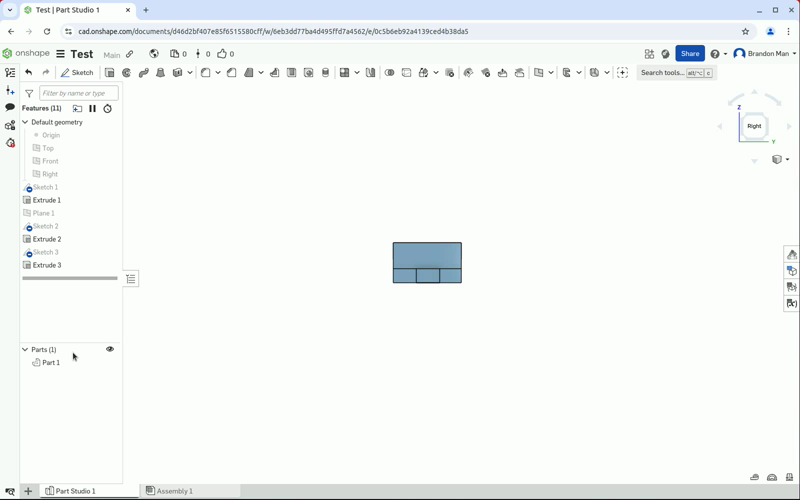
mouse_move(541, 75)
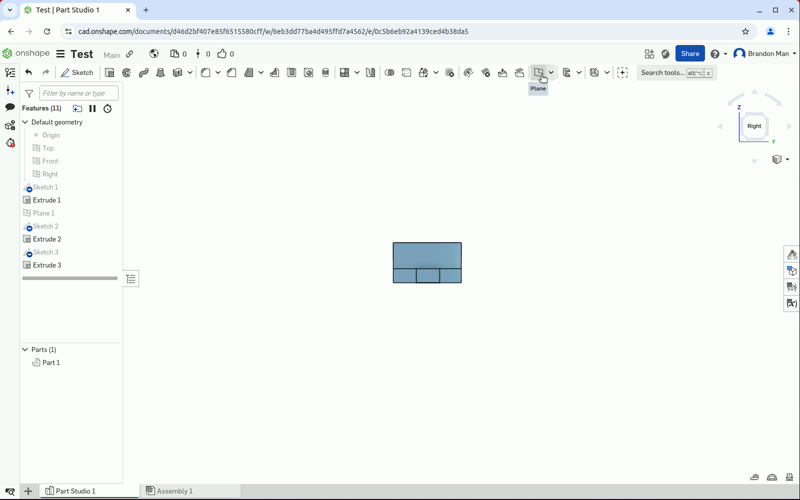
click(541, 75)
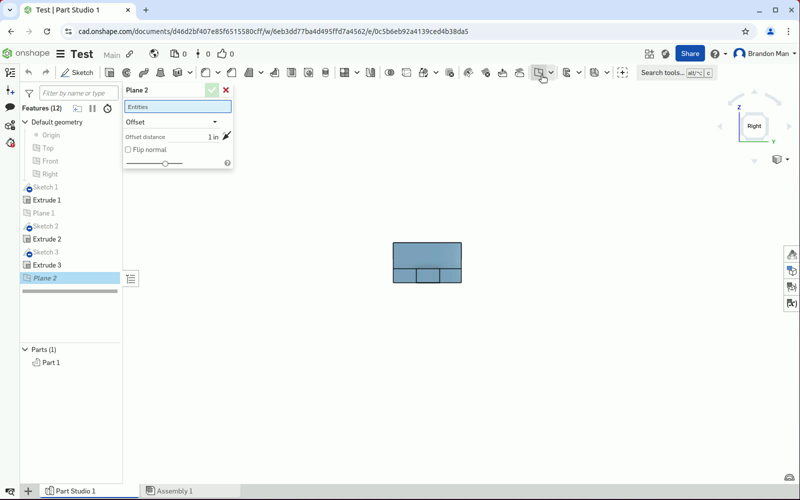
mouse_move(73, 176)
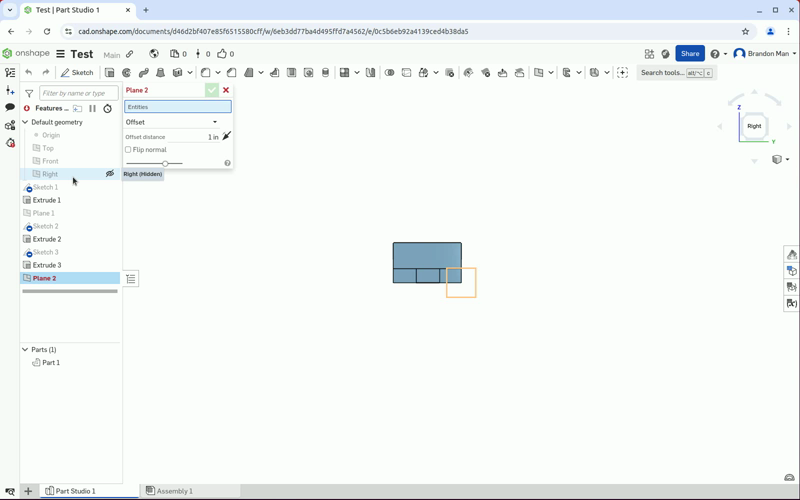
click(73, 176)
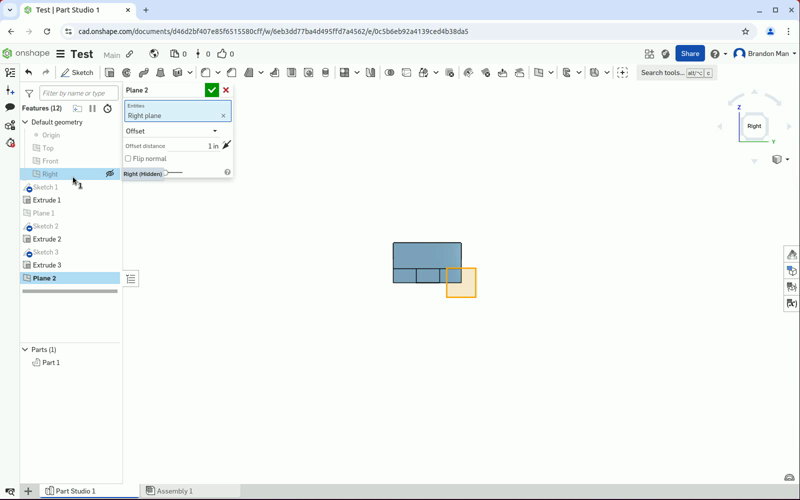
key(tab, 2)
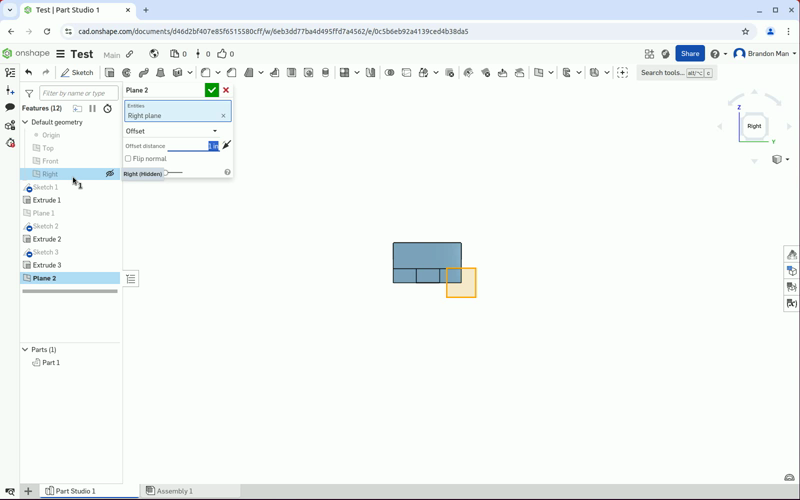
text(17.809)
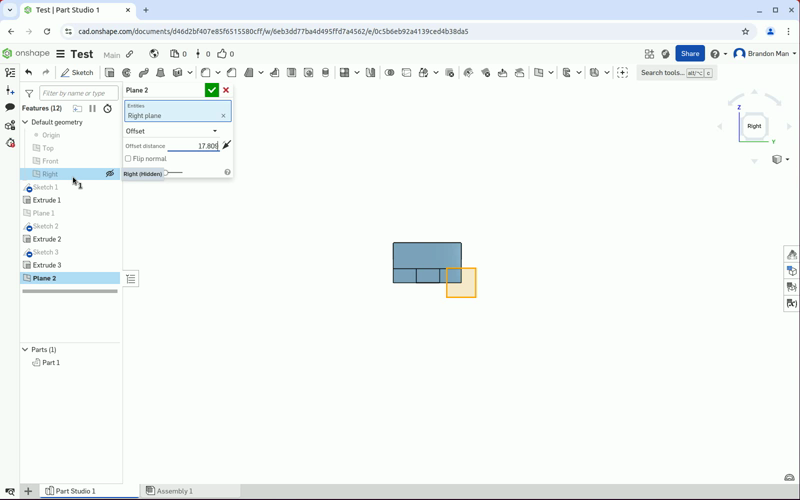
key(enter, 2)
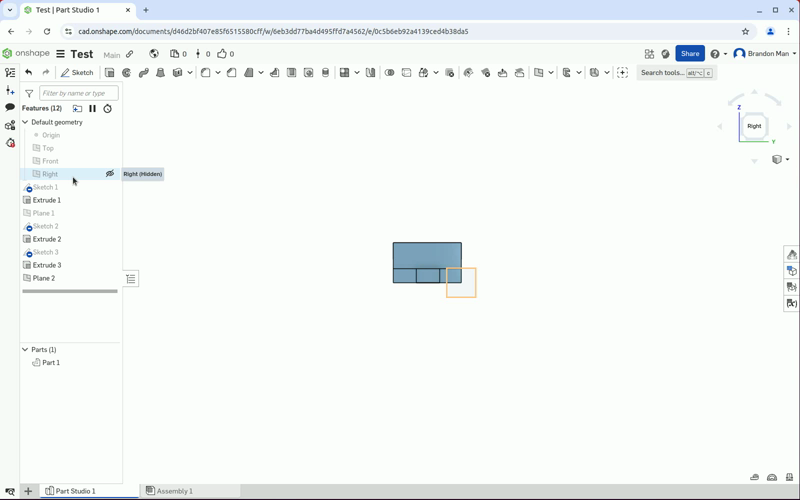
key(shift+s)
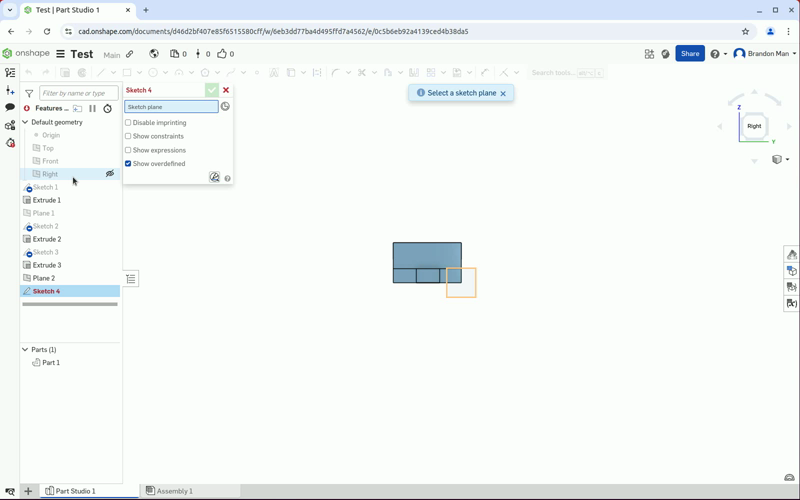
mouse_move(73, 280)
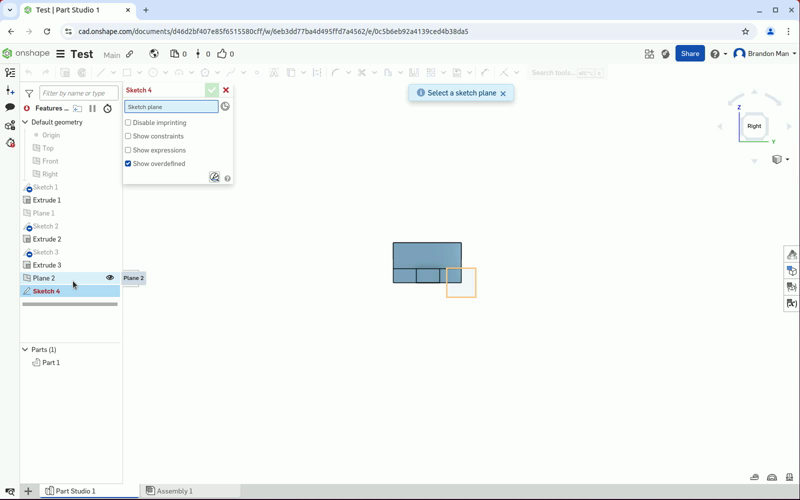
click(73, 280)
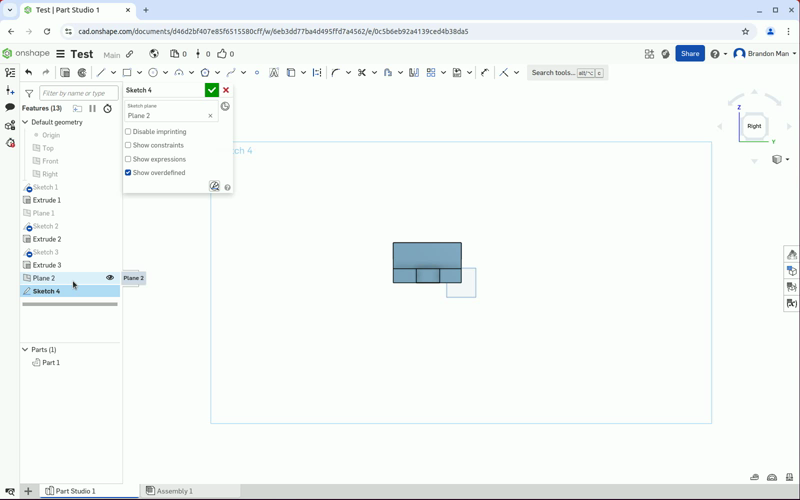
mouse_move(73, 352)
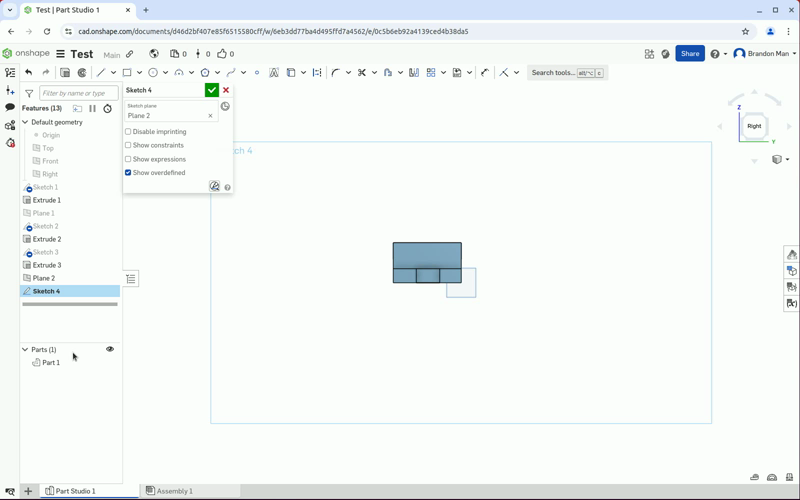
key(y)
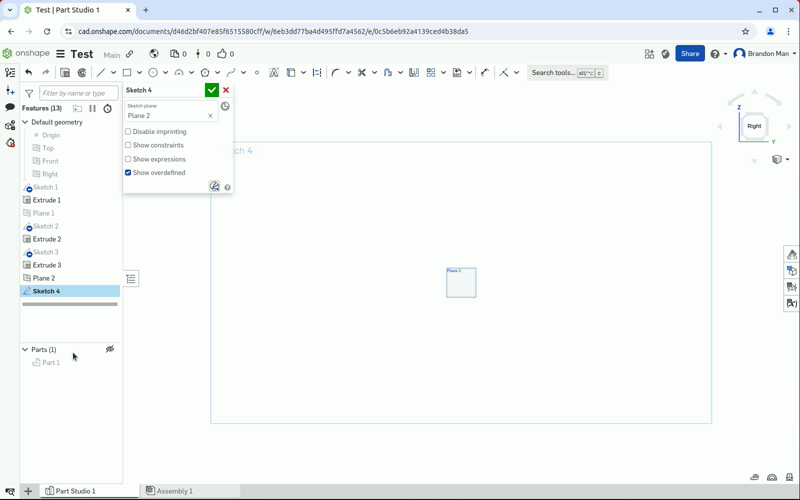
key(l)
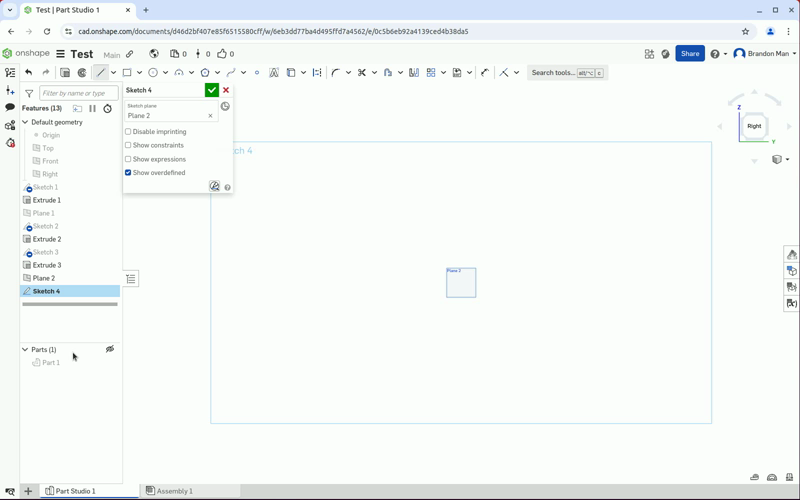
key_down(shift)
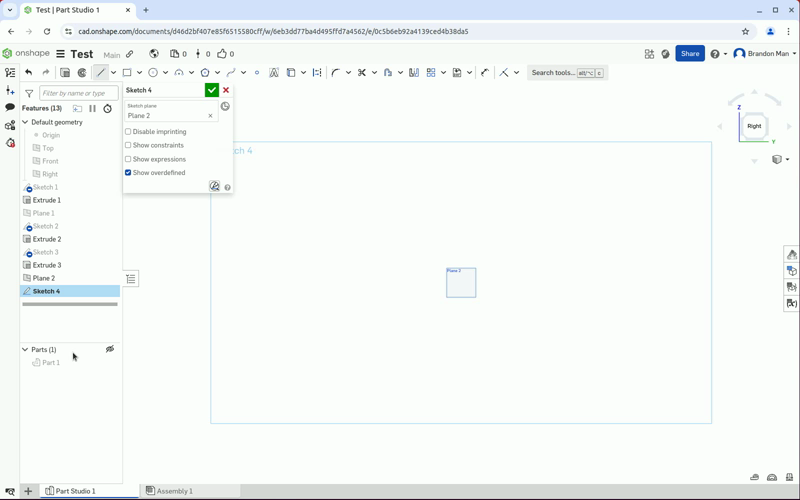
mouse_move(406, 250)
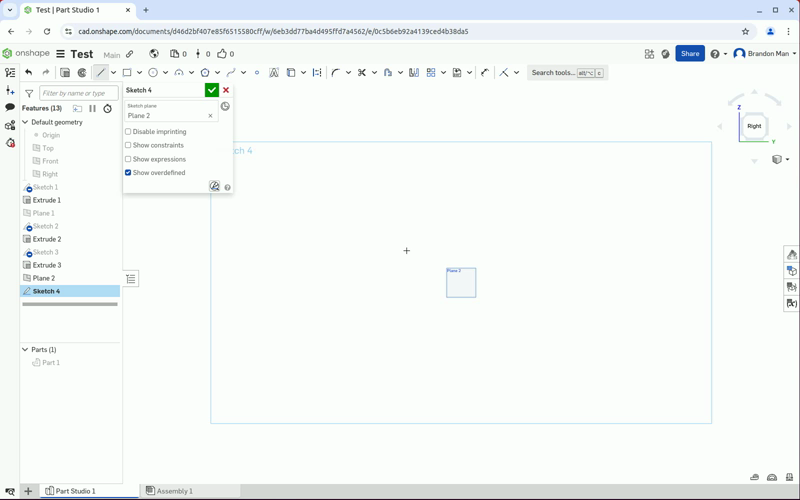
click(406, 250)
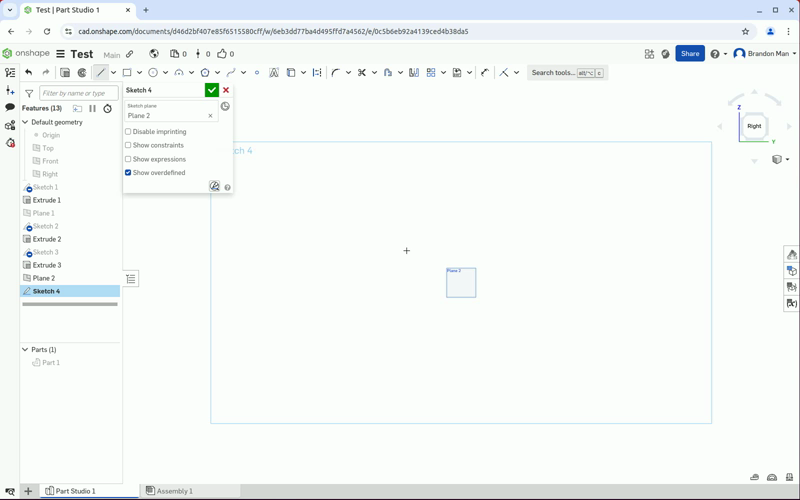
key_up(shift)
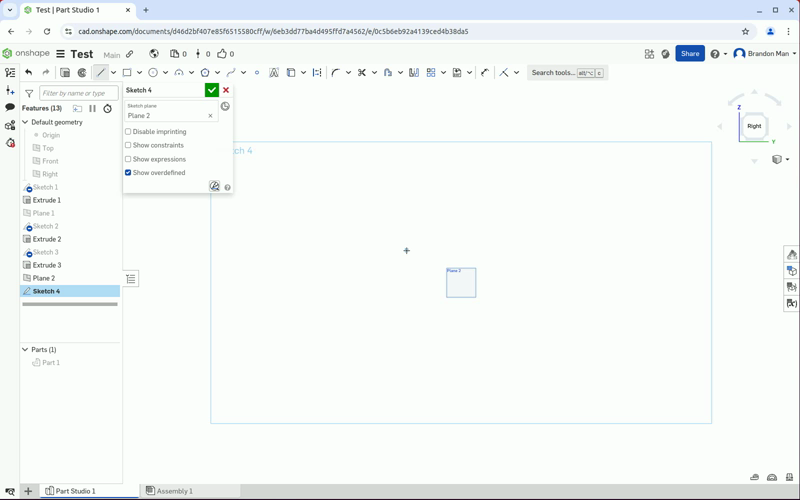
key_down(shift)
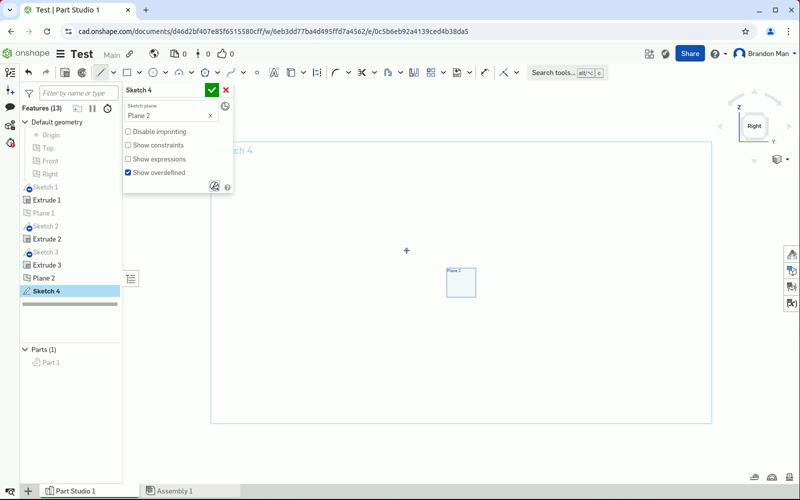
mouse_move(436, 250)
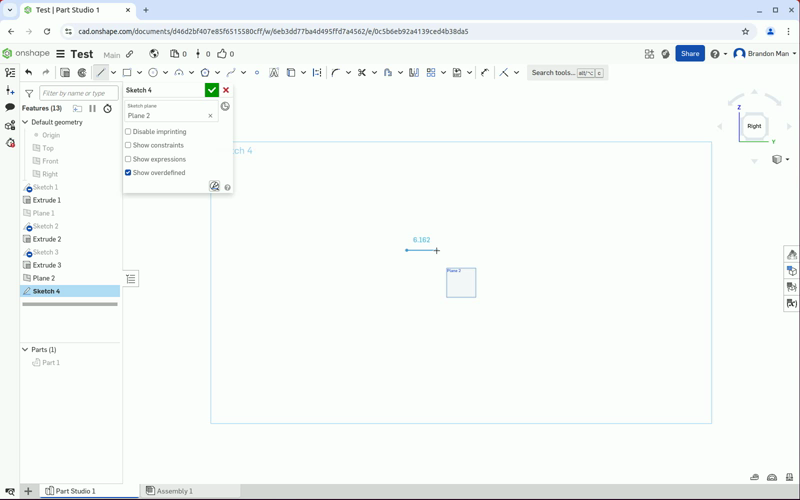
mouse_move(447, 250)
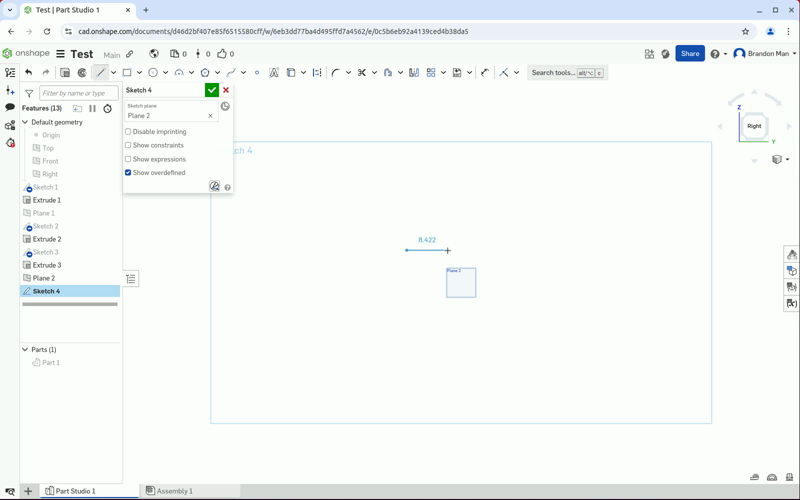
click(447, 250)
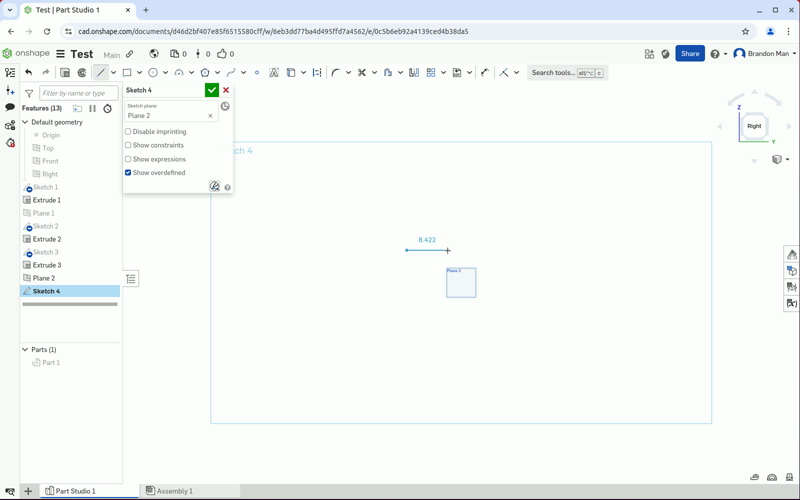
key_up(shift)
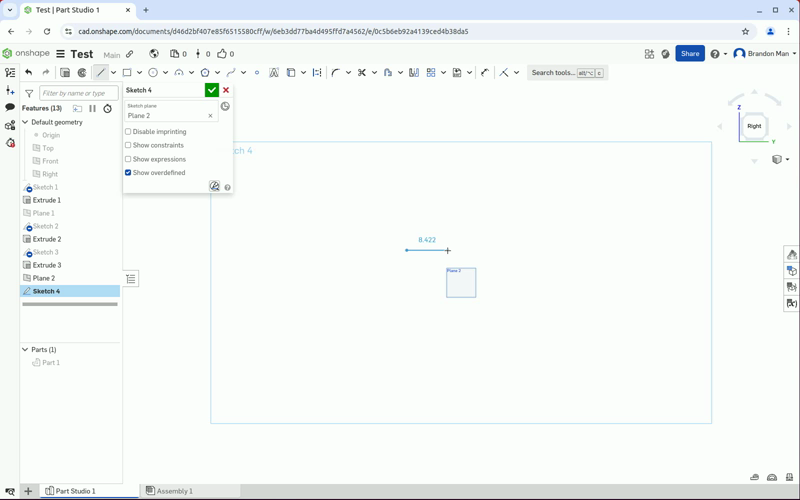
key_down(shift)
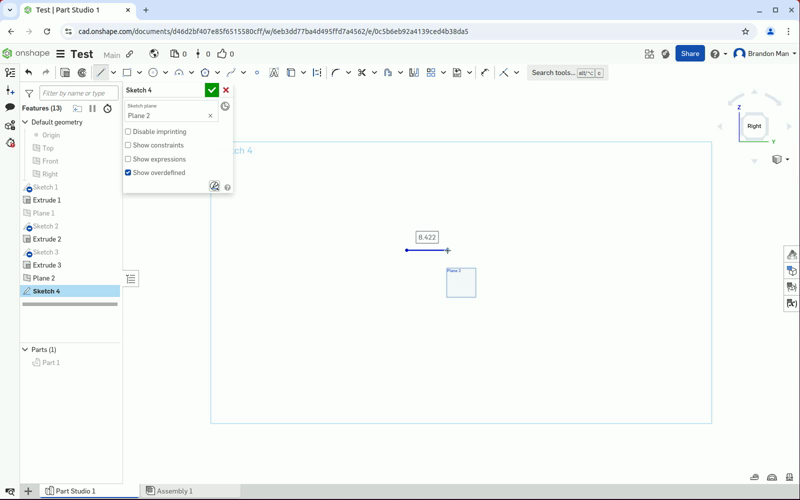
mouse_move(477, 250)
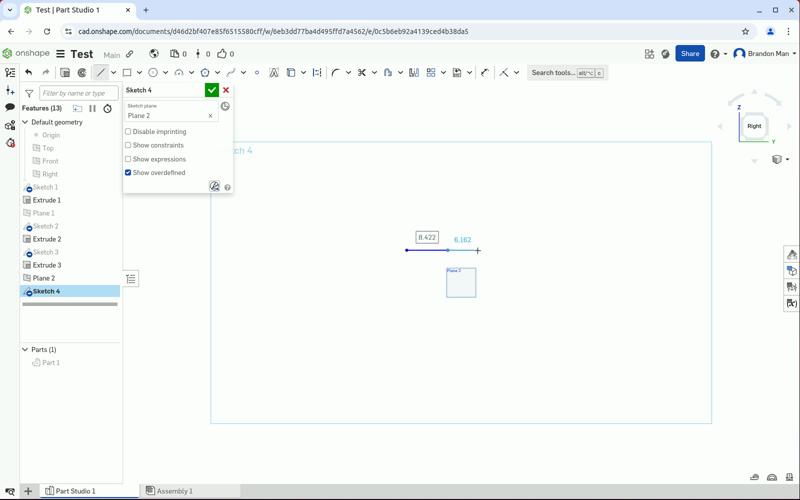
mouse_move(447, 241)
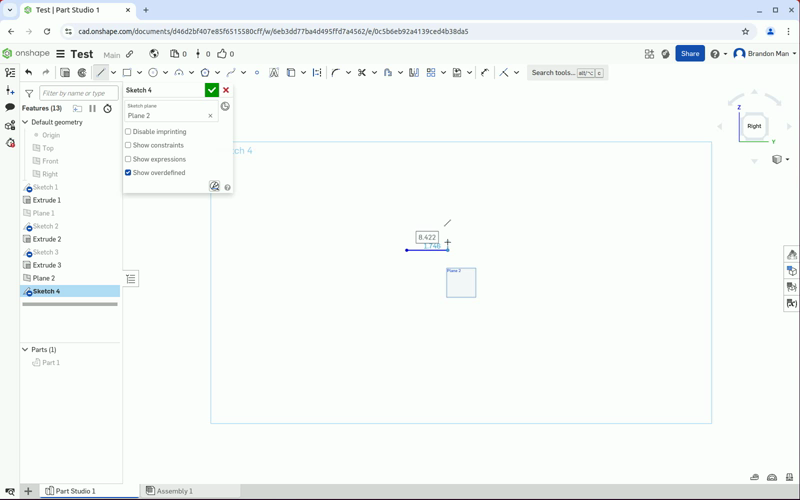
click(447, 241)
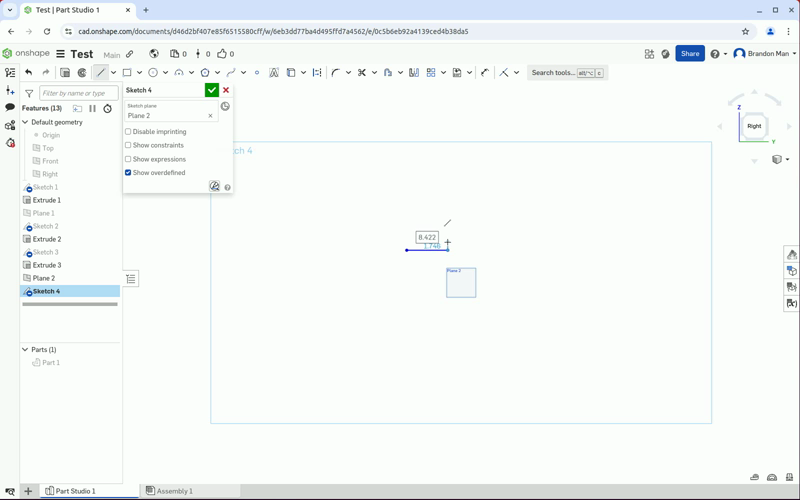
key_up(shift)
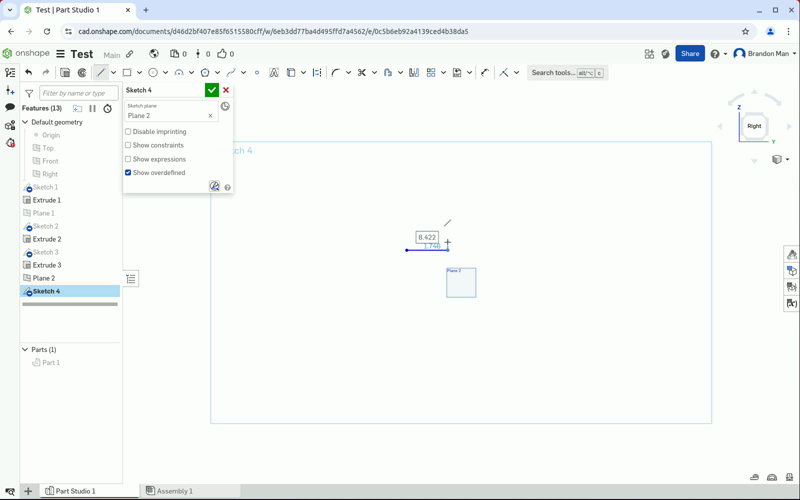
key_down(shift)
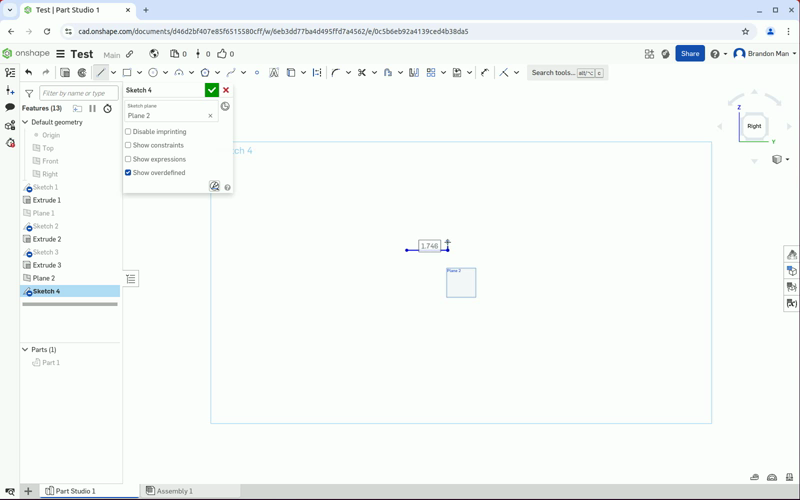
mouse_move(477, 241)
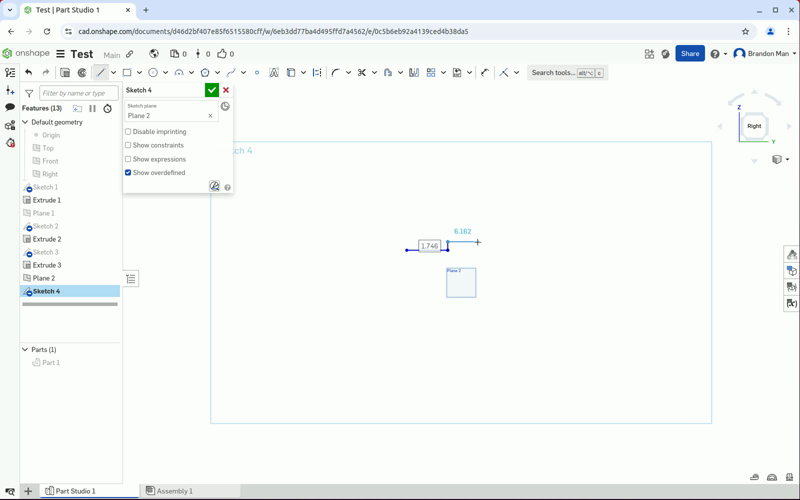
mouse_move(406, 241)
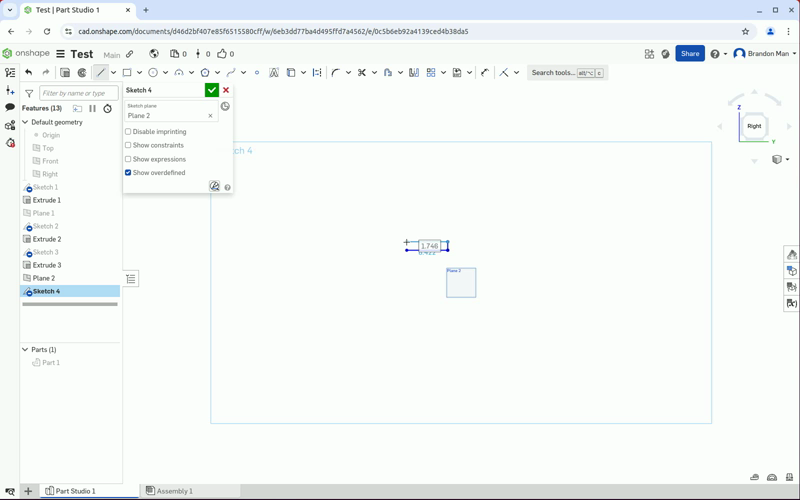
click(406, 241)
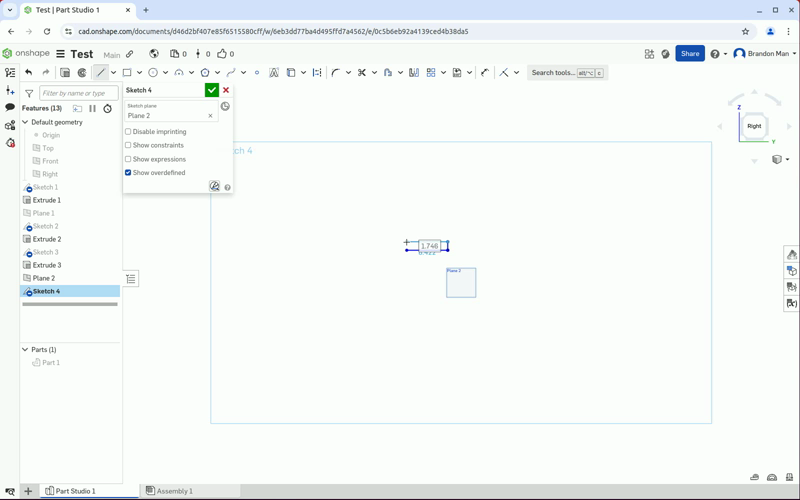
key_up(shift)
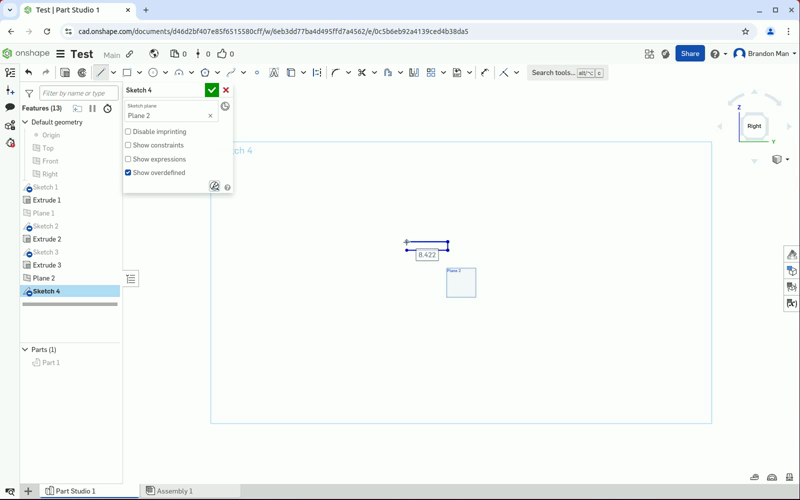
mouse_move(436, 241)
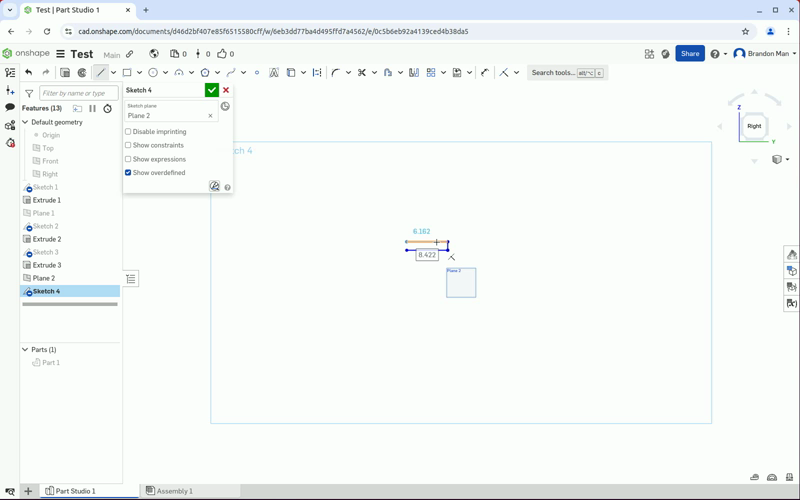
key_down(shift)
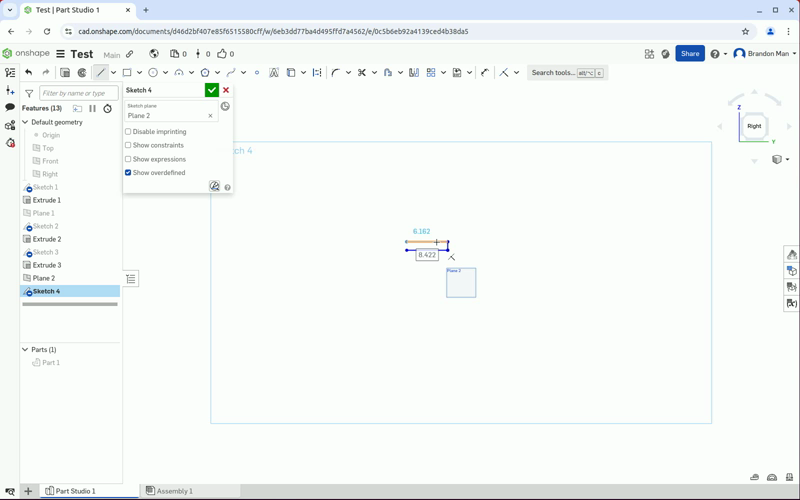
mouse_move(406, 250)
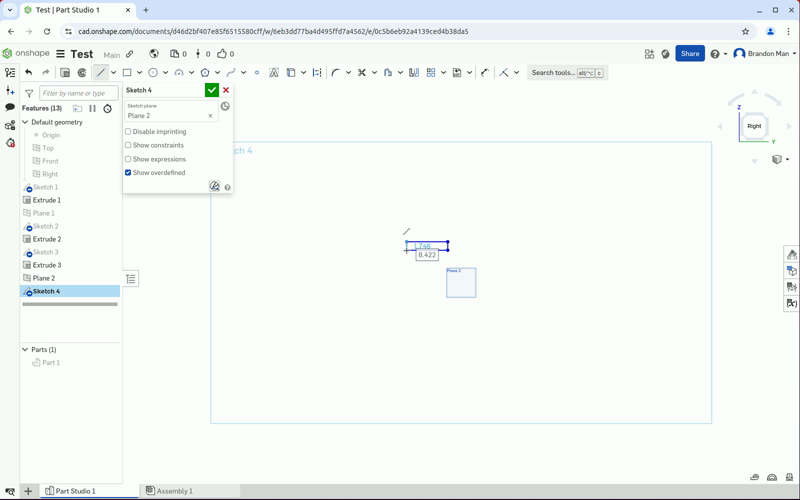
key_up(shift)
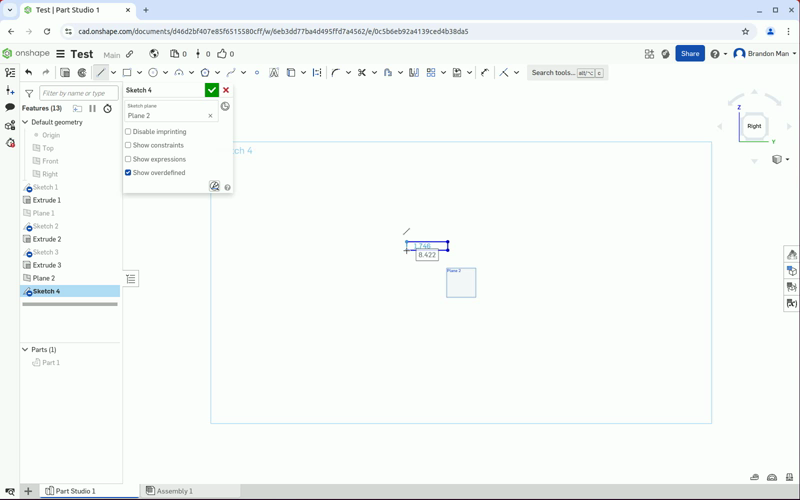
click(406, 250)
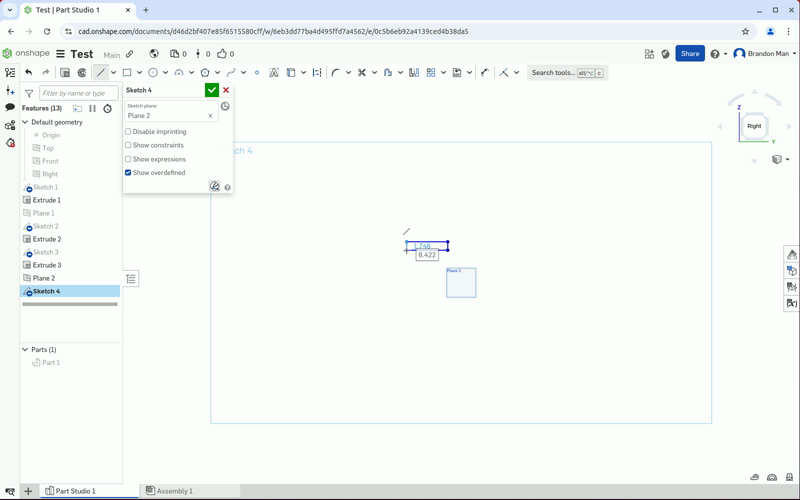
key(esc)
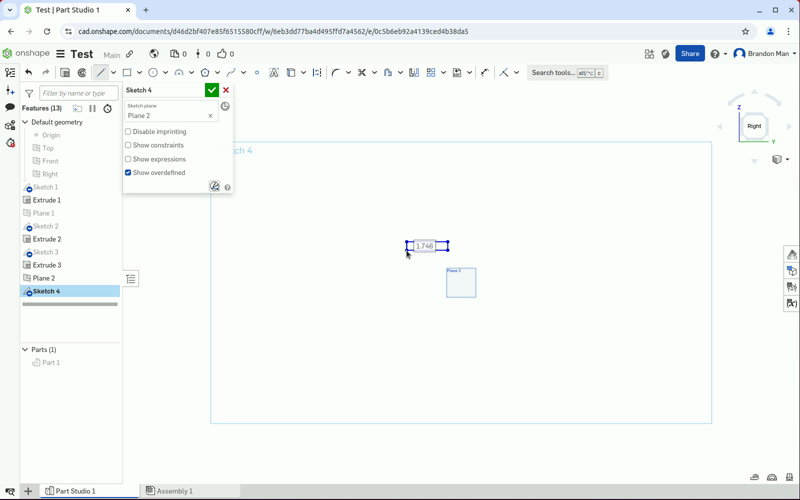
mouse_move(420, 245)
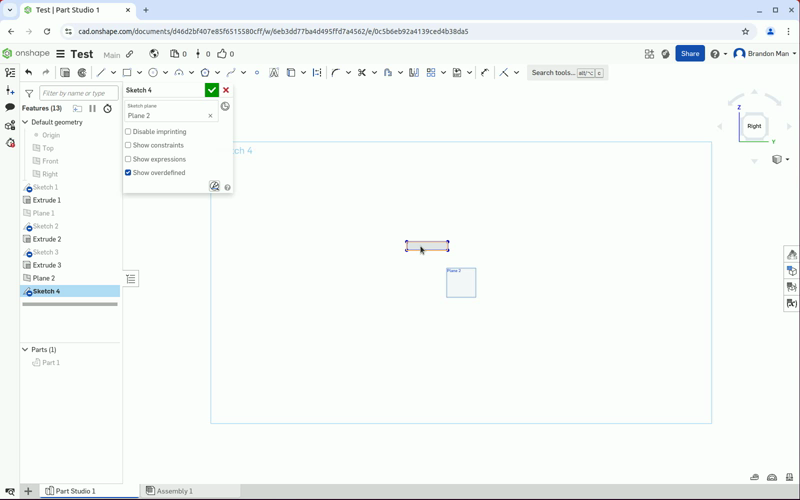
scroll(6)
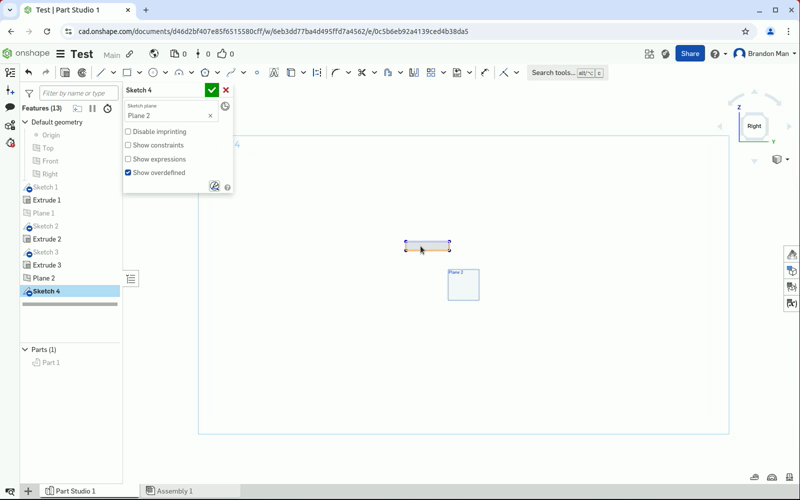
scroll(6)
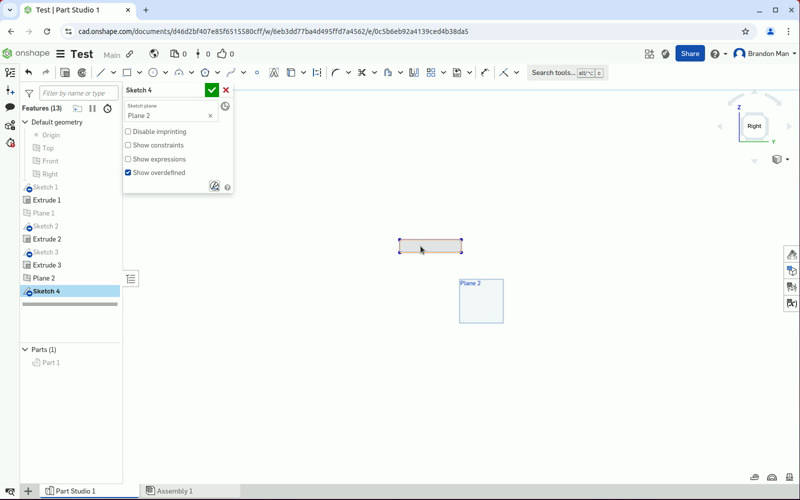
scroll(6)
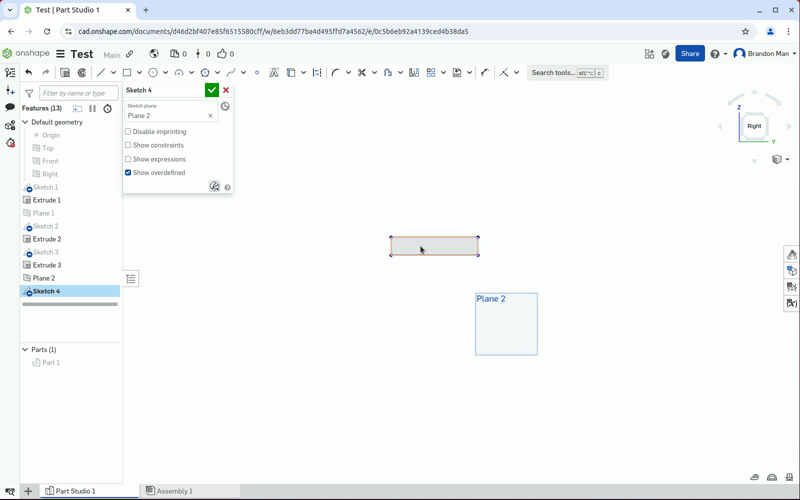
scroll(6)
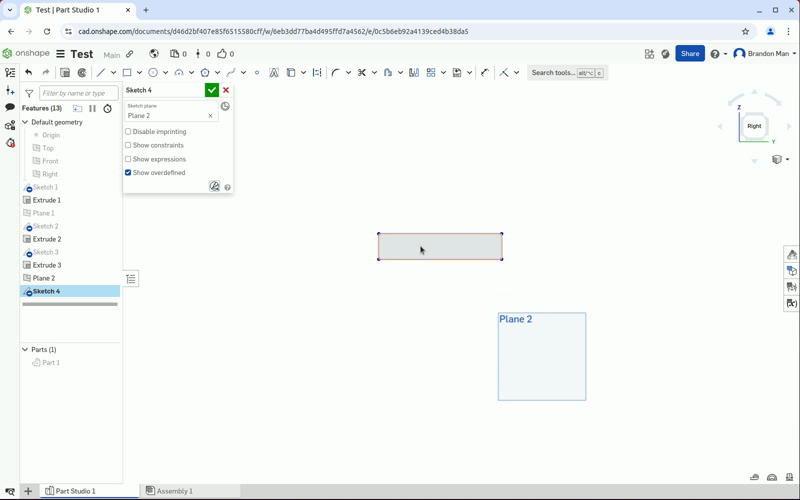
scroll(6)
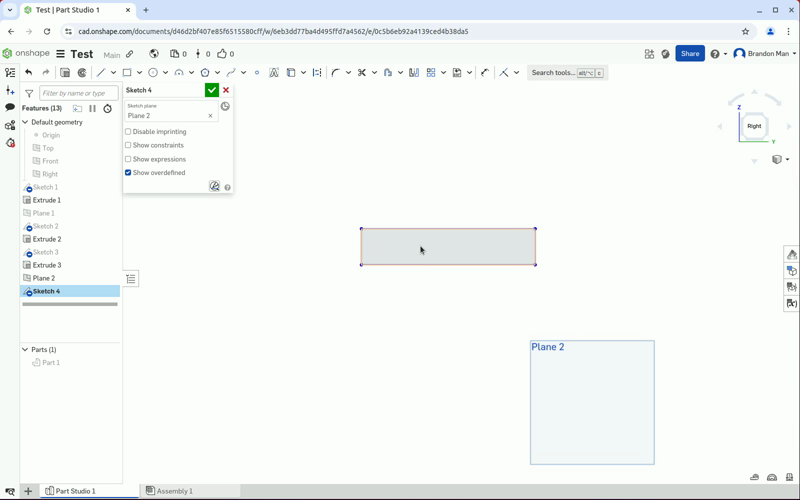
scroll(6)
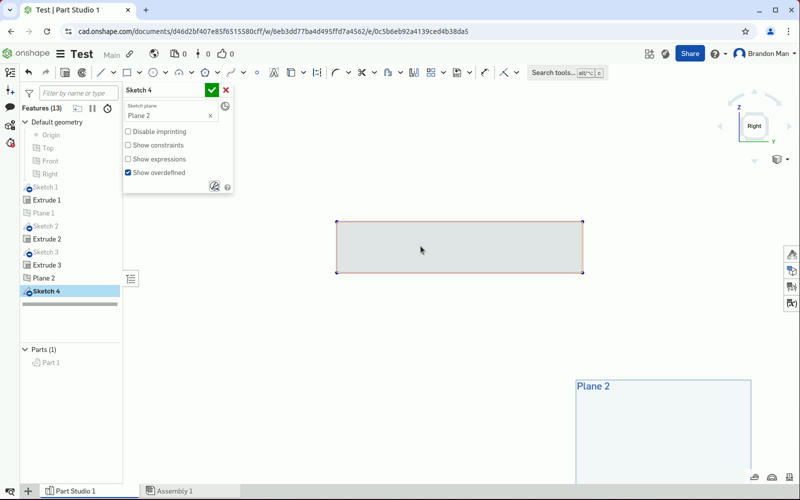
scroll(6)
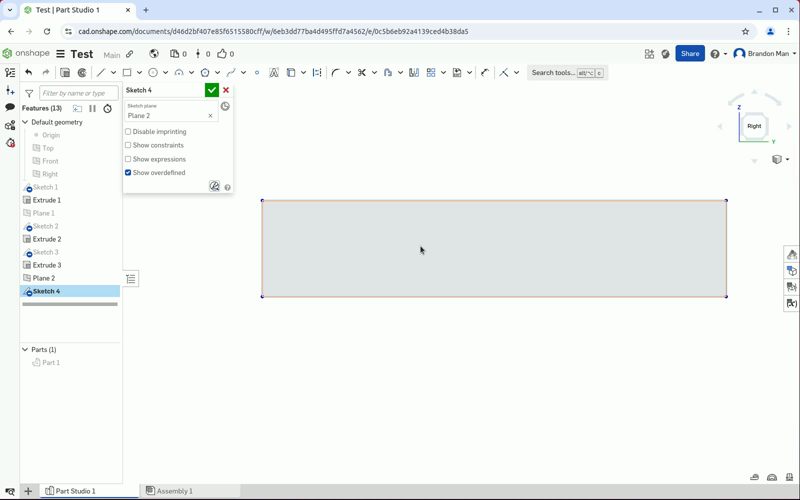
click(420, 245)
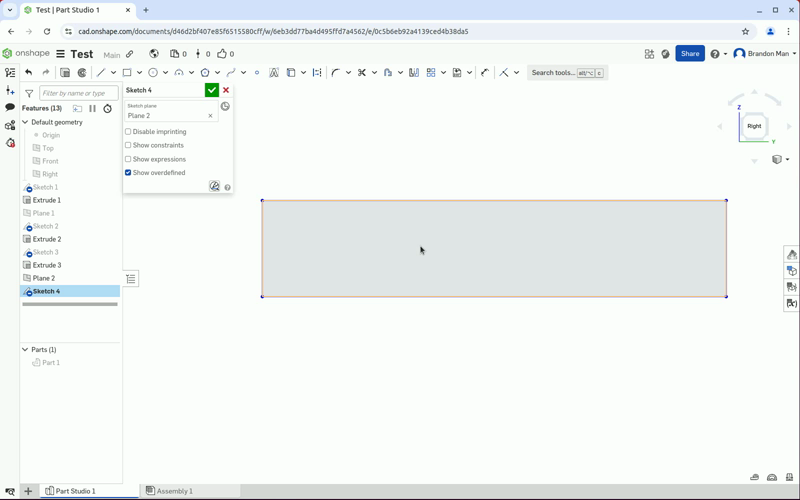
scroll(-6)
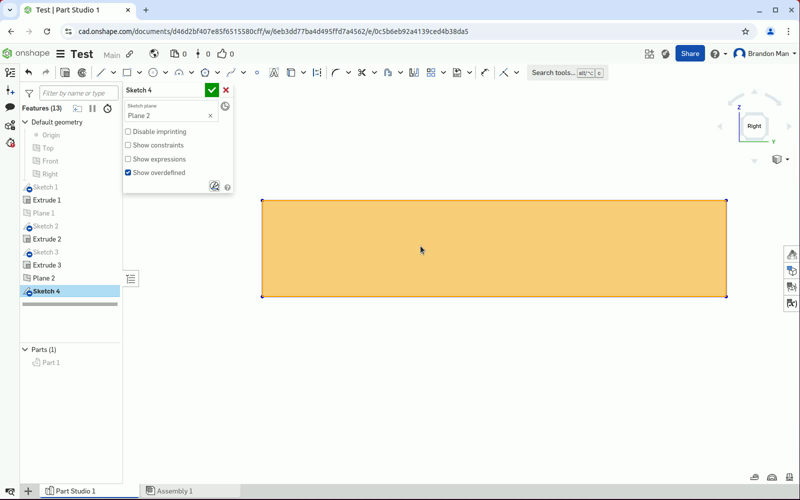
scroll(-6)
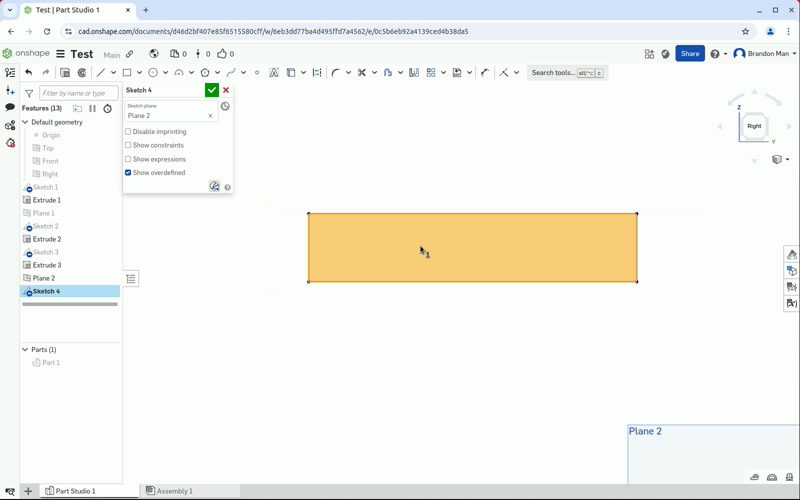
scroll(-6)
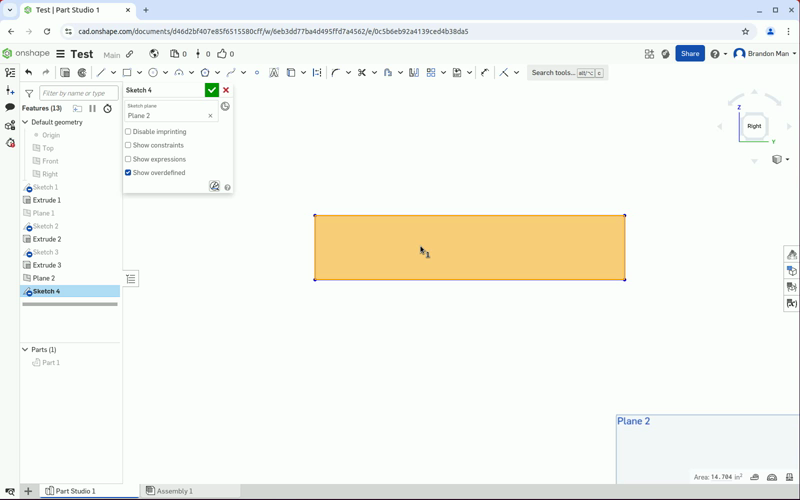
scroll(-6)
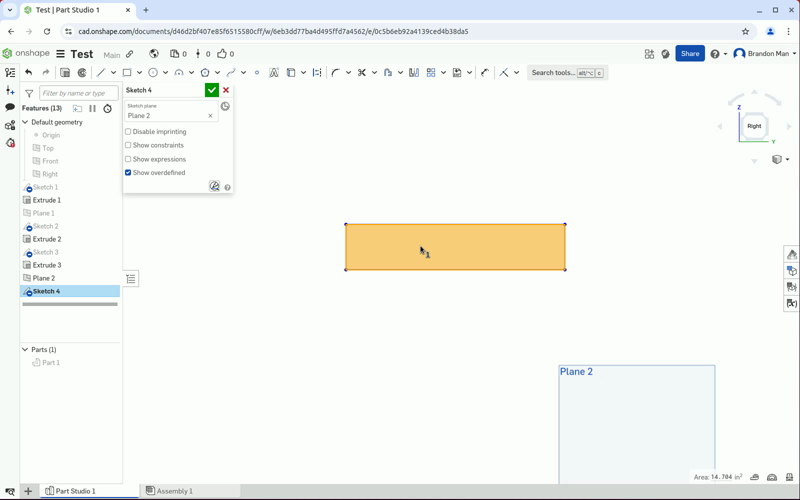
scroll(-6)
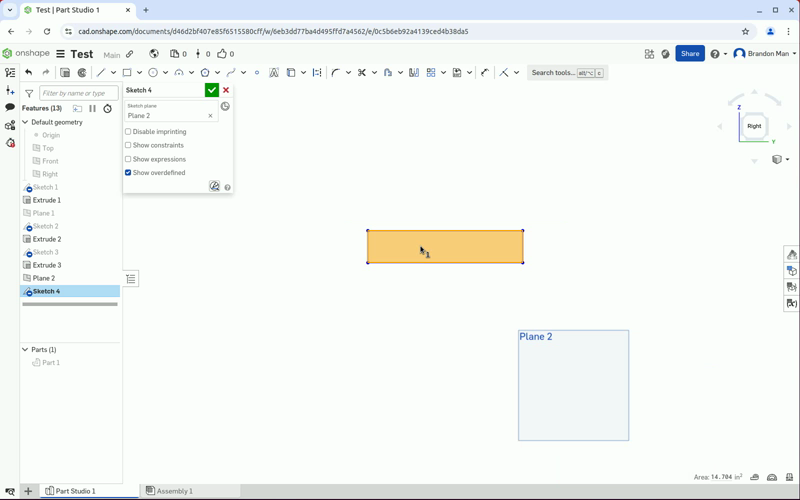
scroll(-6)
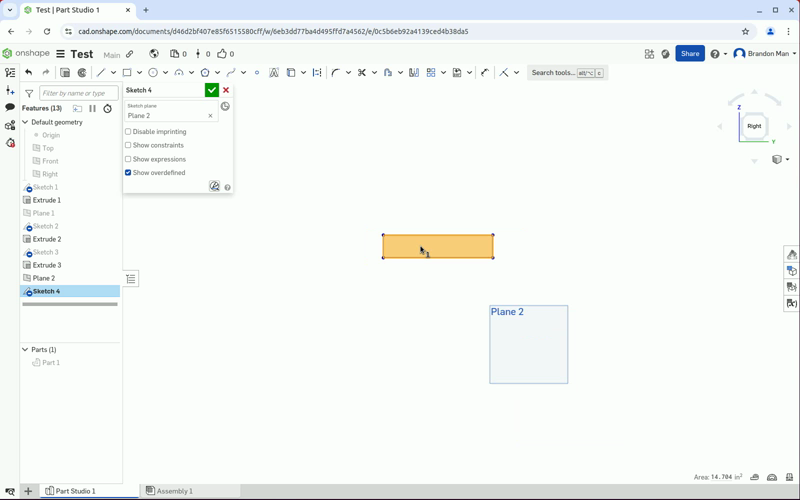
scroll(-6)
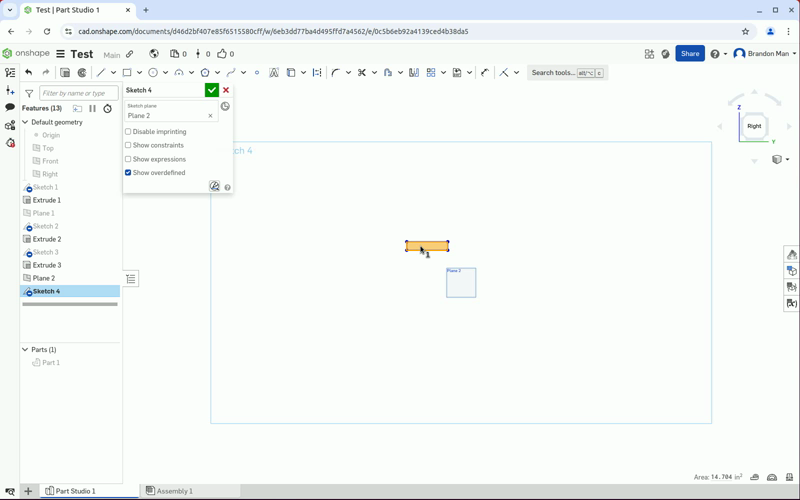
mouse_move(73, 352)
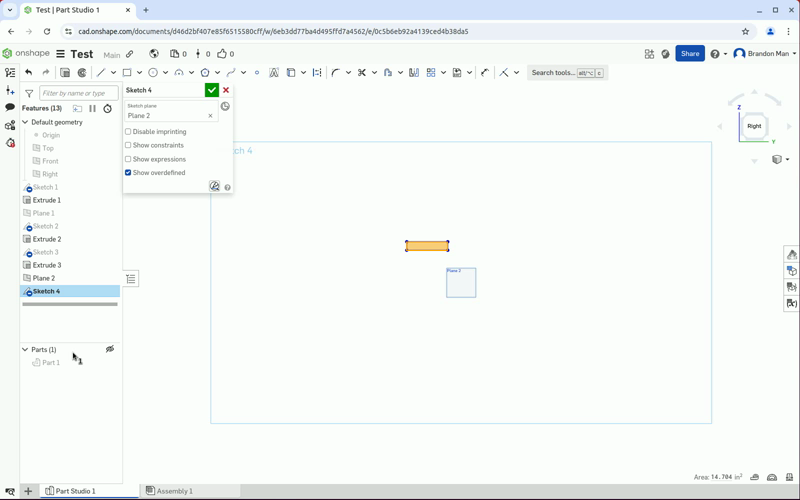
key(shift+y)
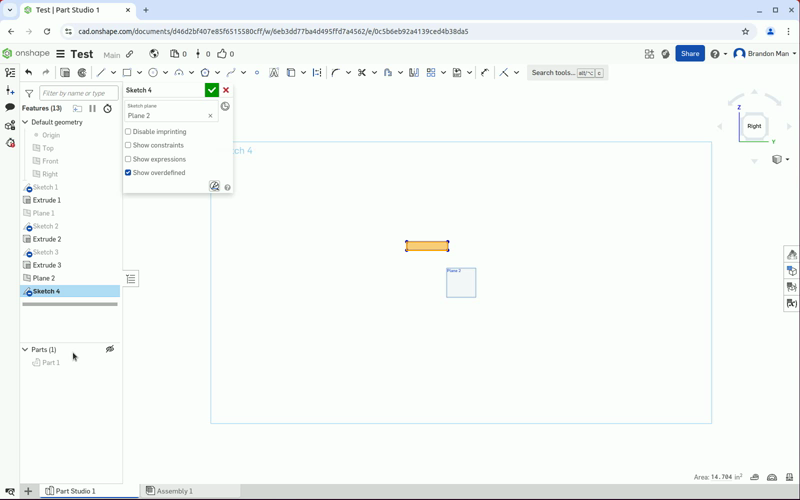
key(shift+e)
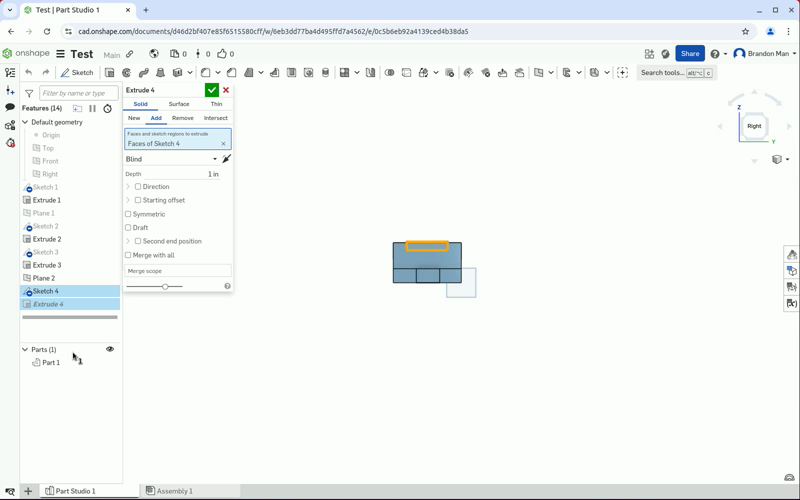
mouse_move(143, 106)
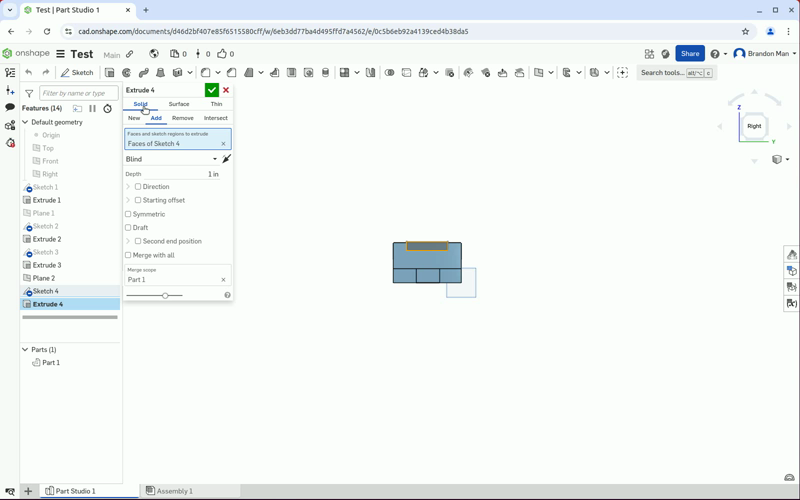
click(143, 106)
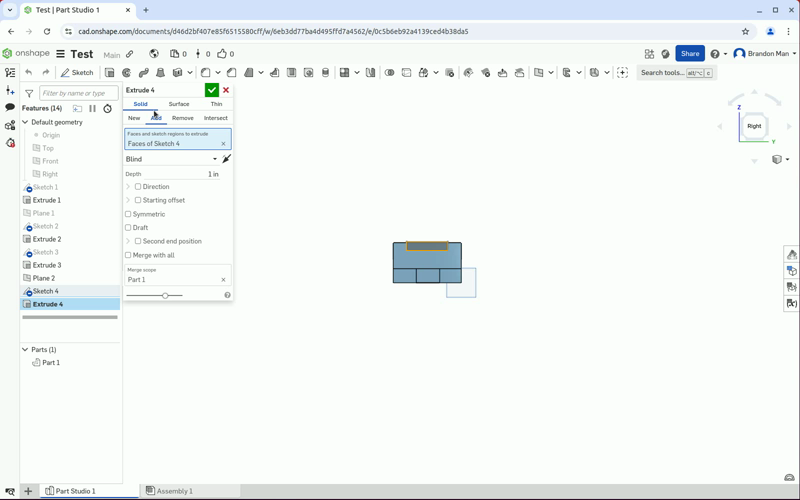
mouse_move(186, 120)
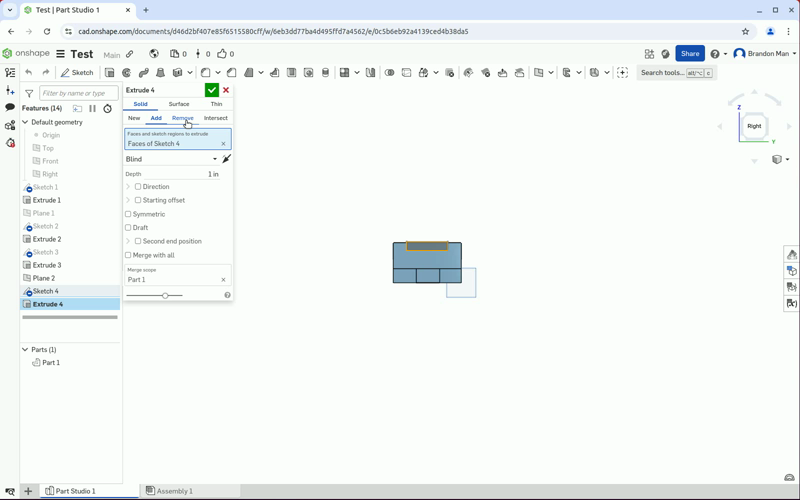
click(186, 120)
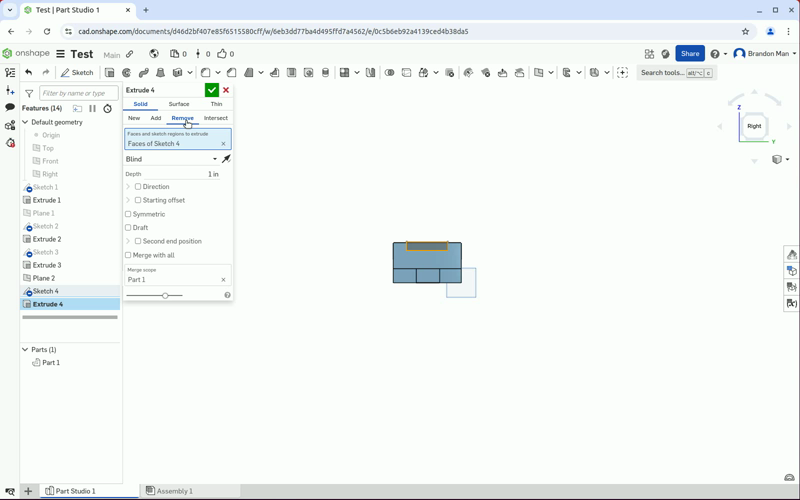
key(tab, 4)
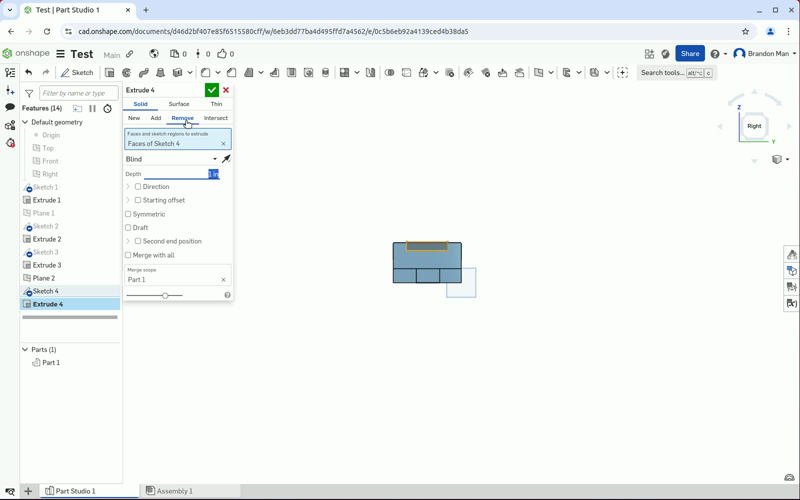
text(23.108)
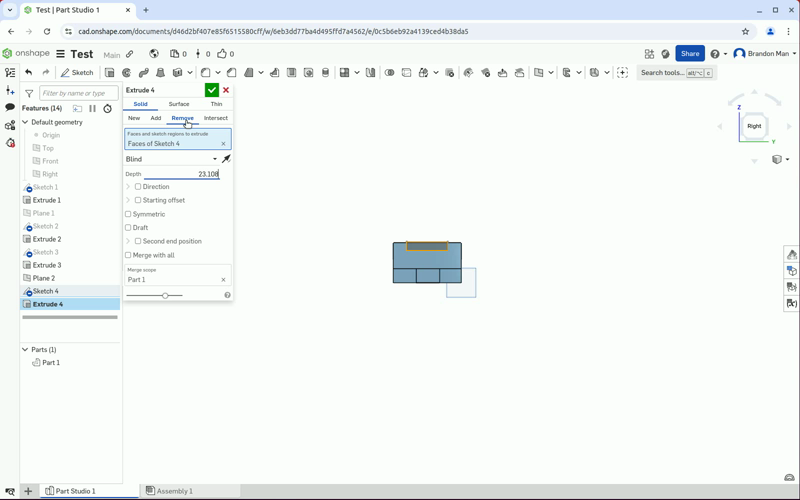
key(tab, 6)
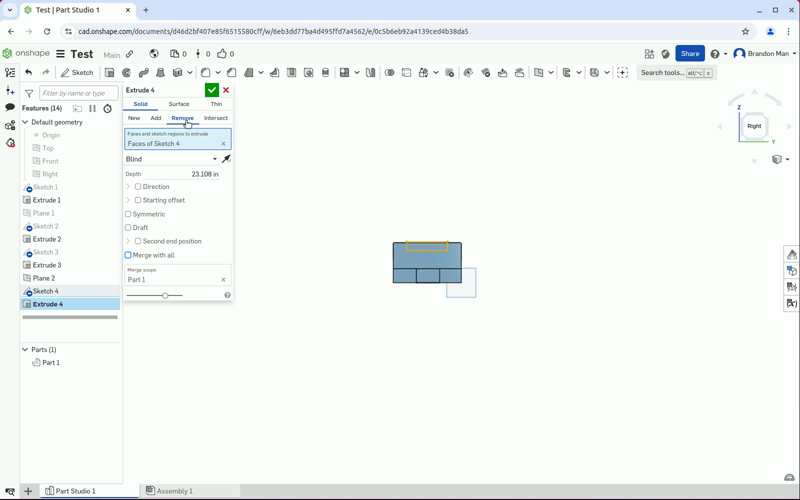
key(space)
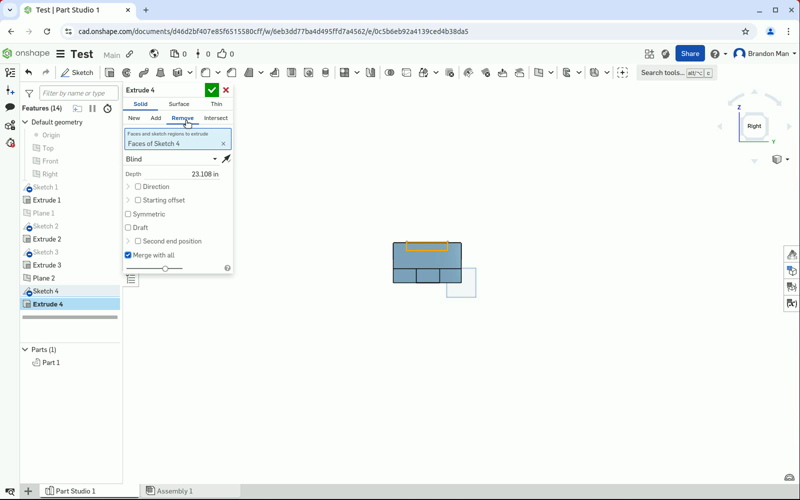
key(enter)
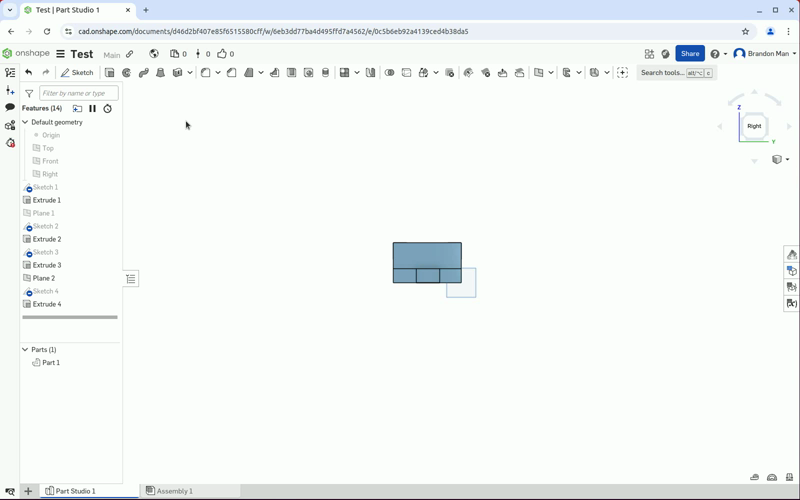
key(shift+h)
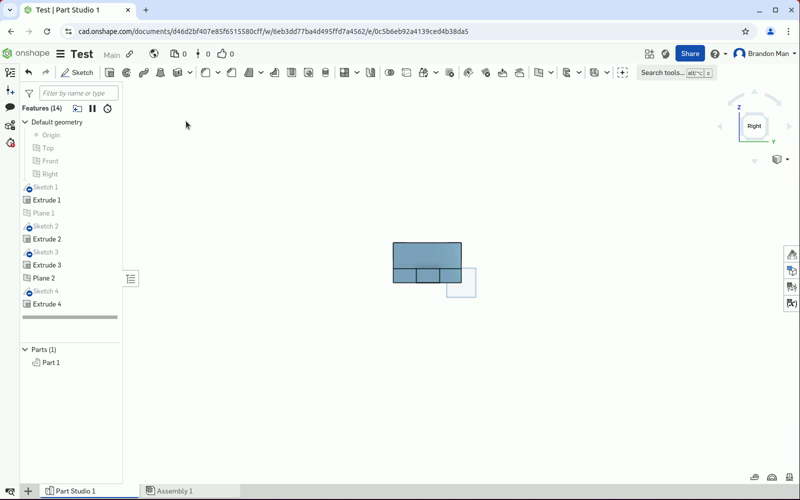
key(shift+h)
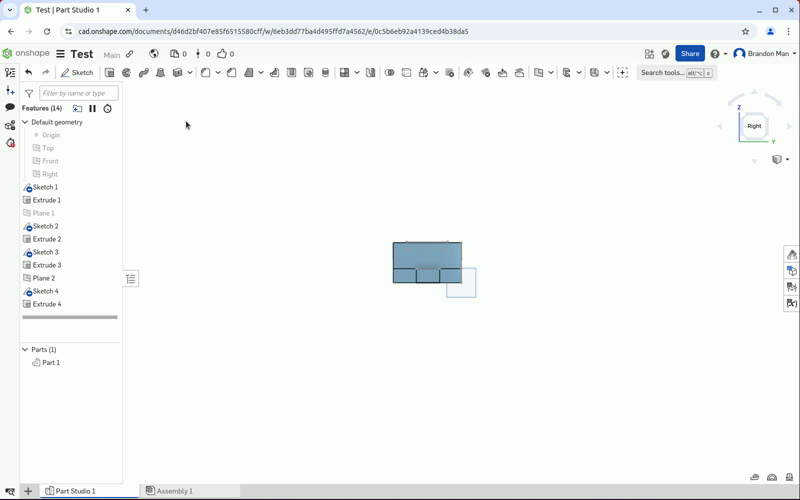
key(shift+7)
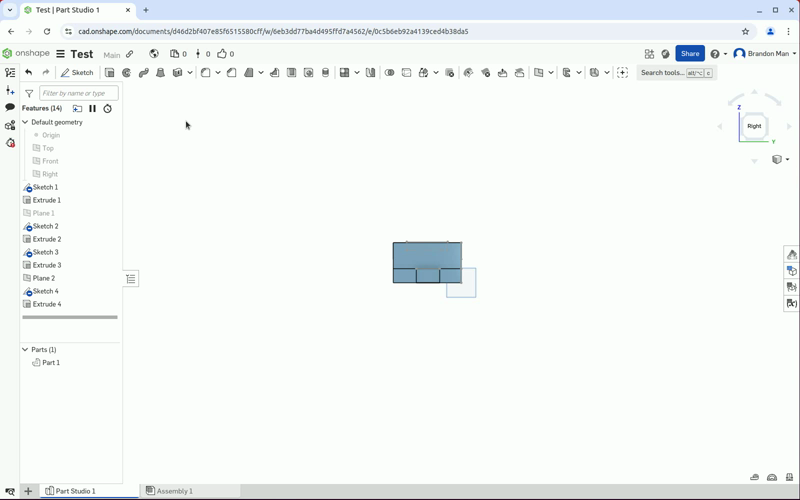
key(right, 2)
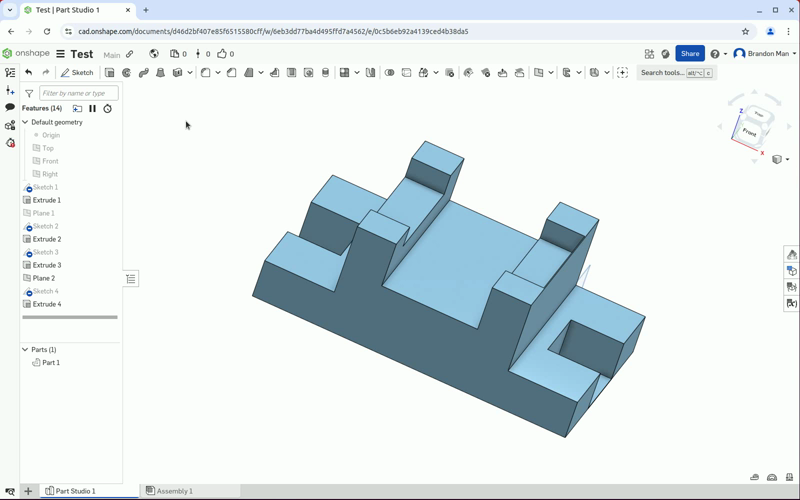
key(down, 2)
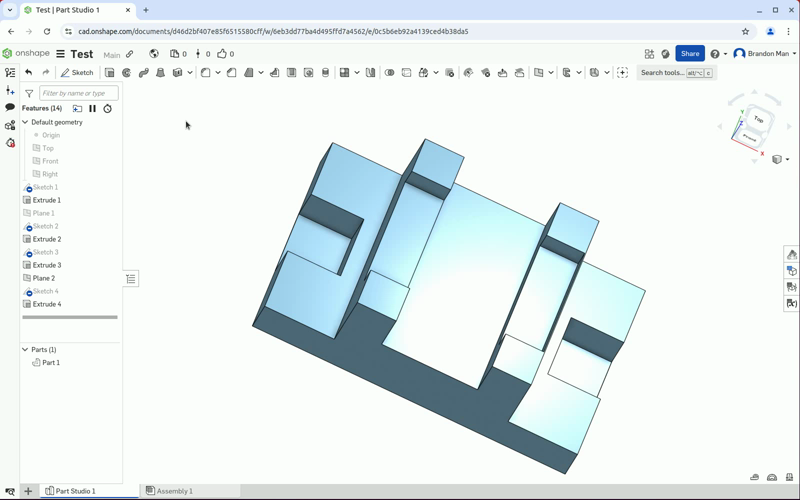
key(up, 2)
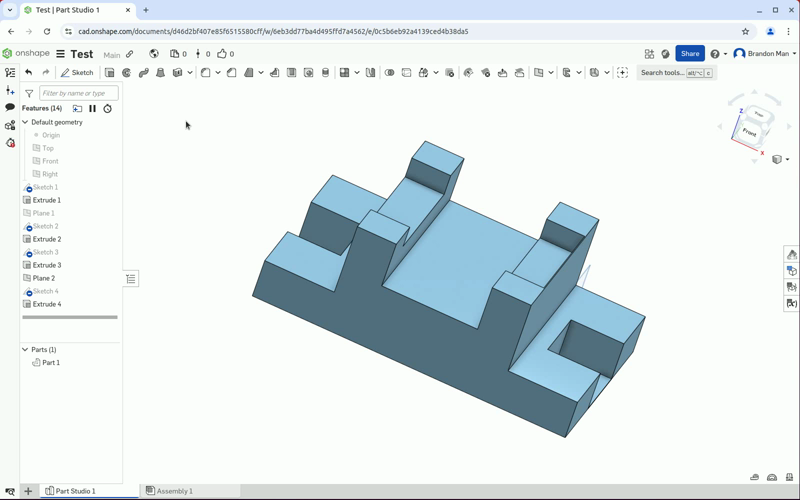
key(left, 2)
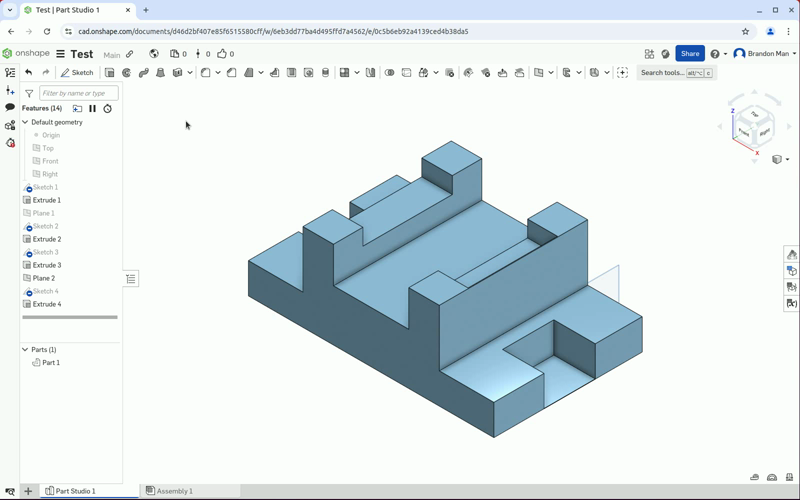
mouse_move(73, 189)
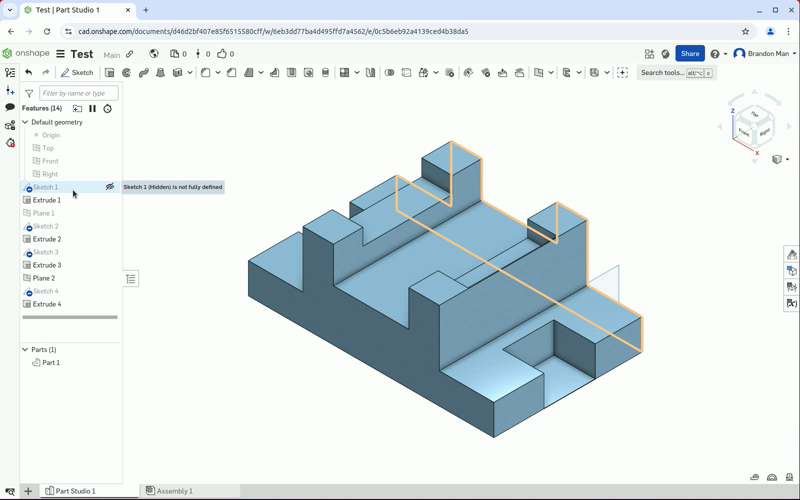
click(73, 189)